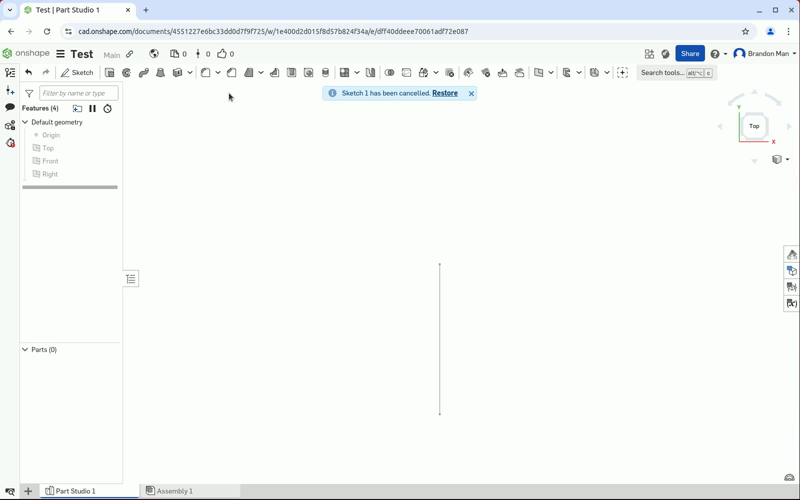
key(shift+h)
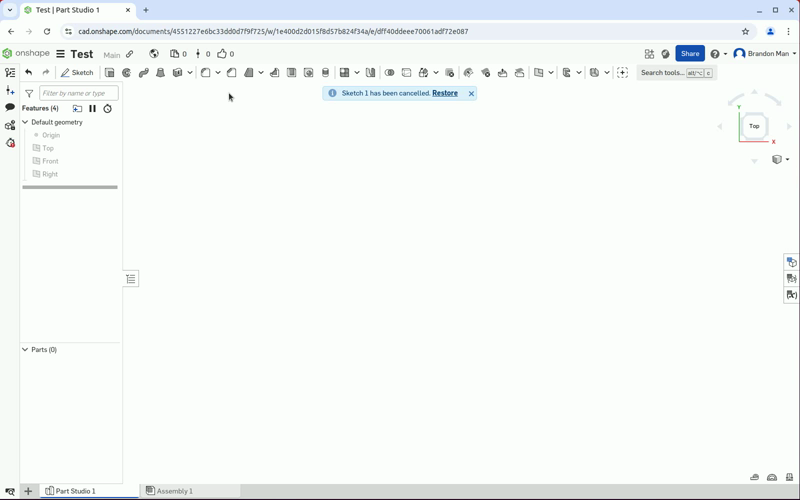
mouse_move(73, 352)
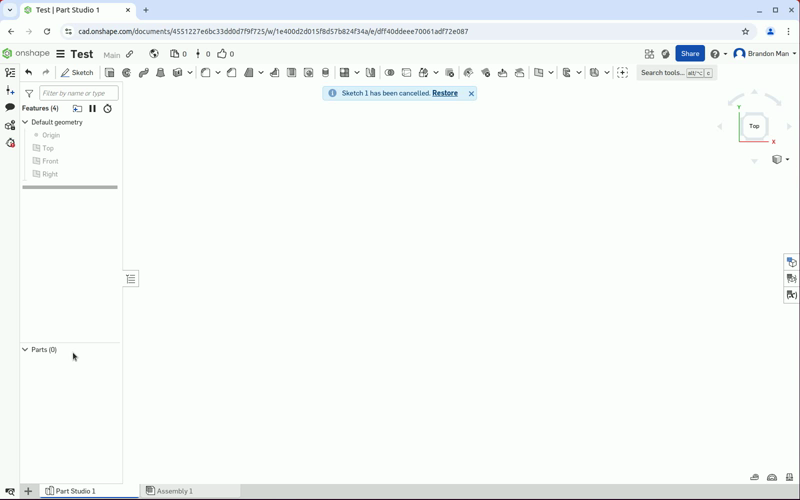
key(y)
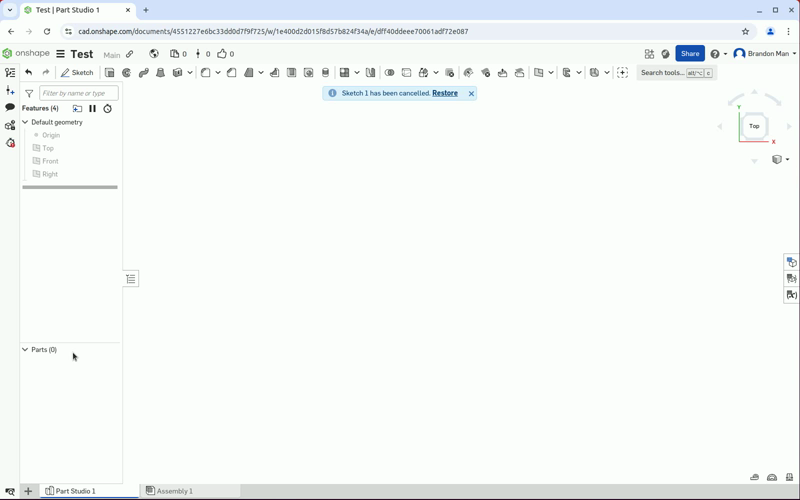
key(shift+p)
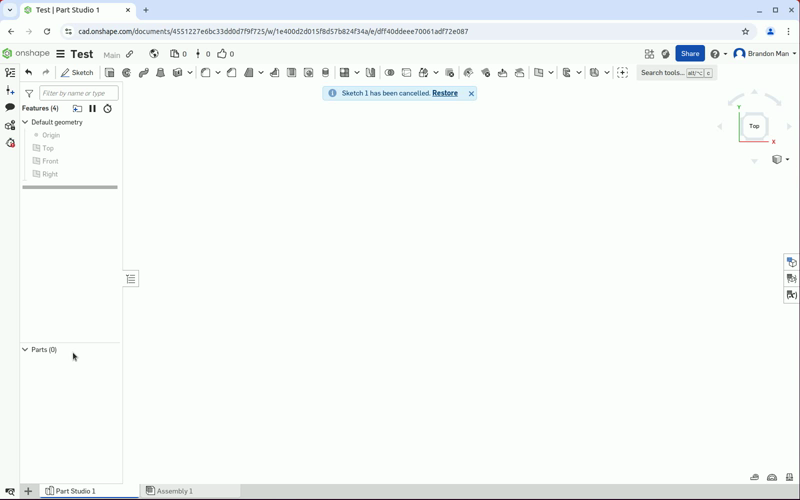
key(space)
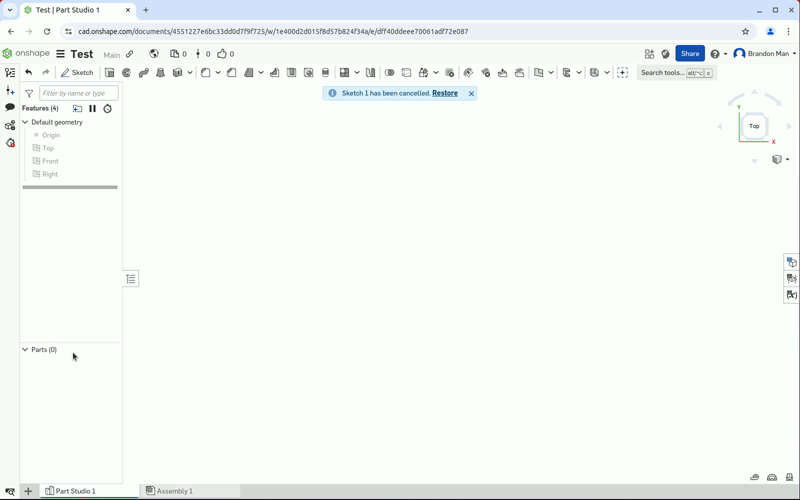
key_down(shift)
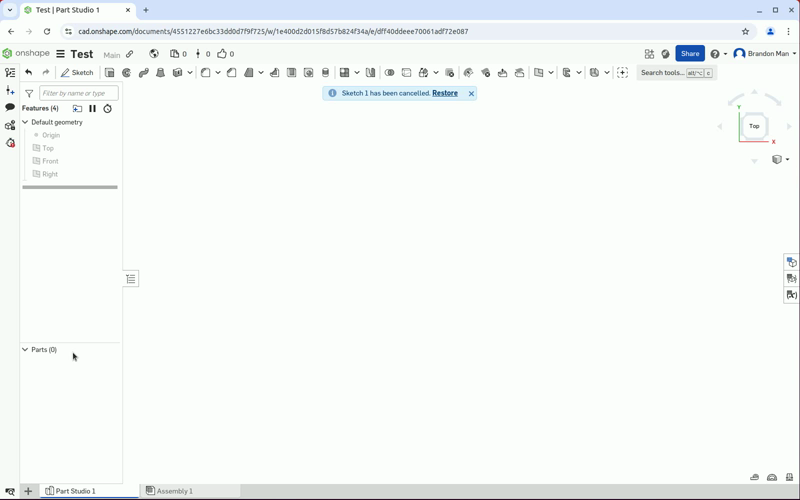
key(up)
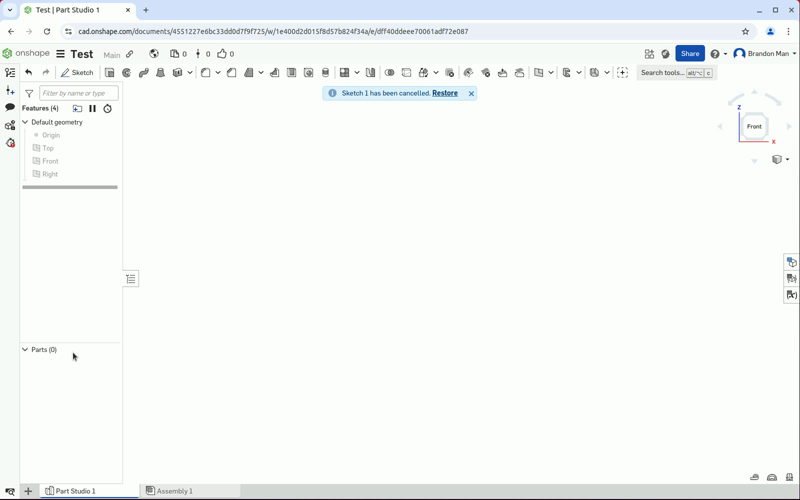
key_up(shift)
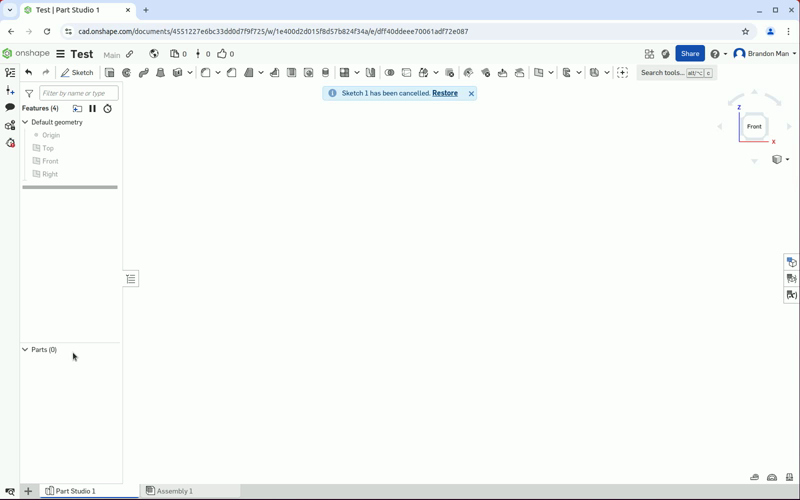
mouse_move(73, 352)
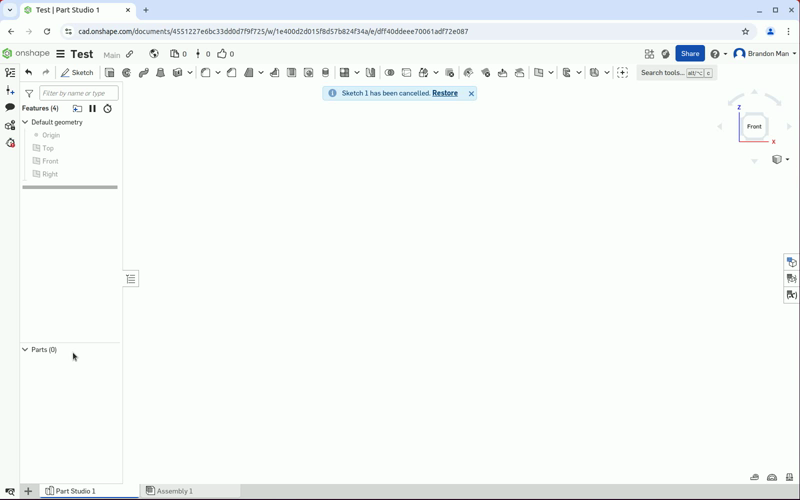
key(shift+y)
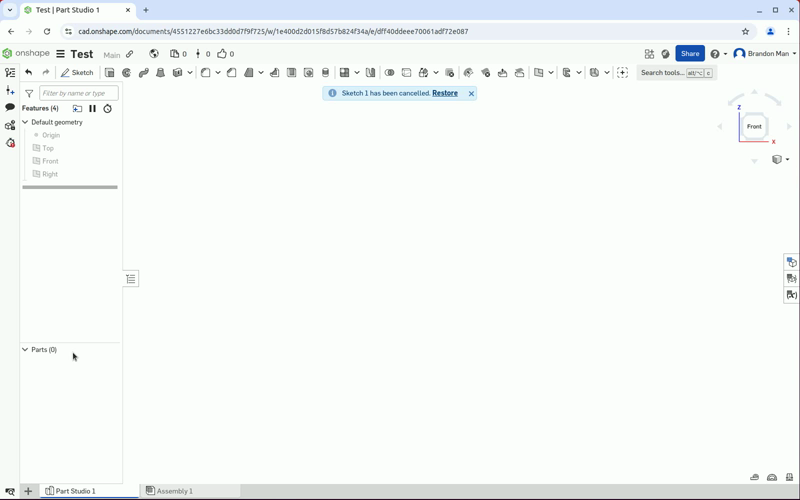
key(shift+s)
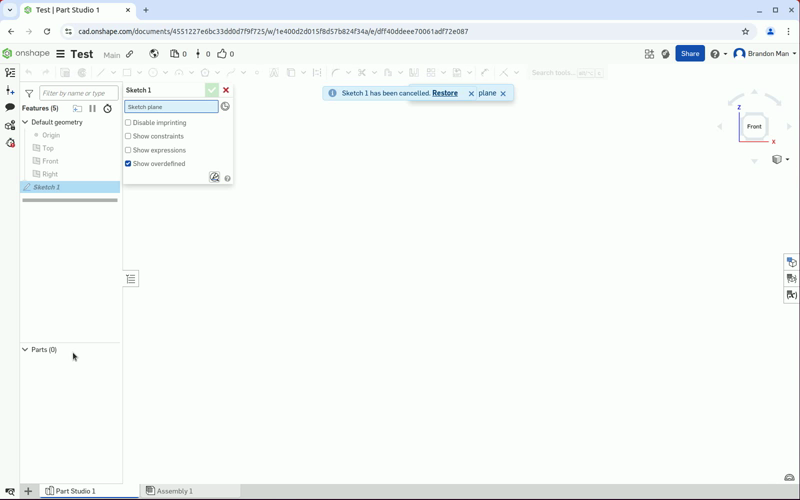
mouse_move(73, 163)
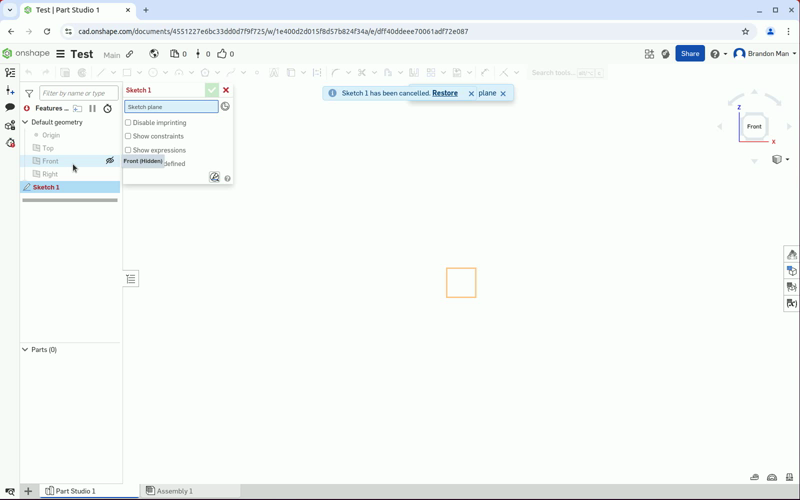
click(73, 163)
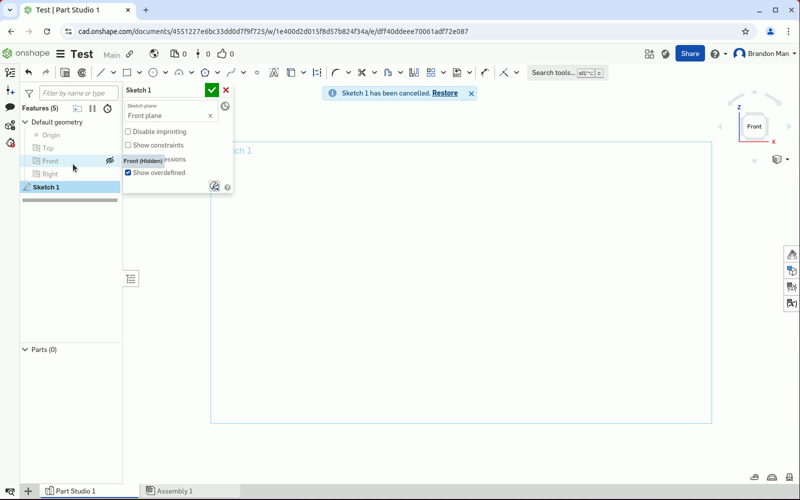
mouse_move(73, 352)
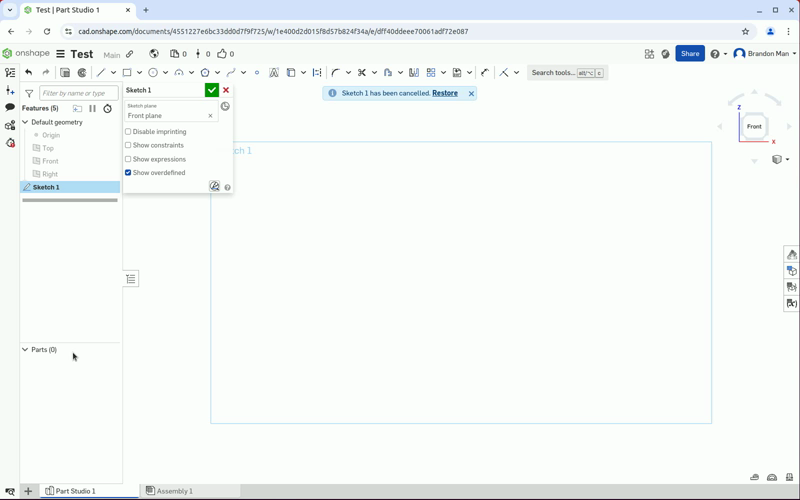
key(y)
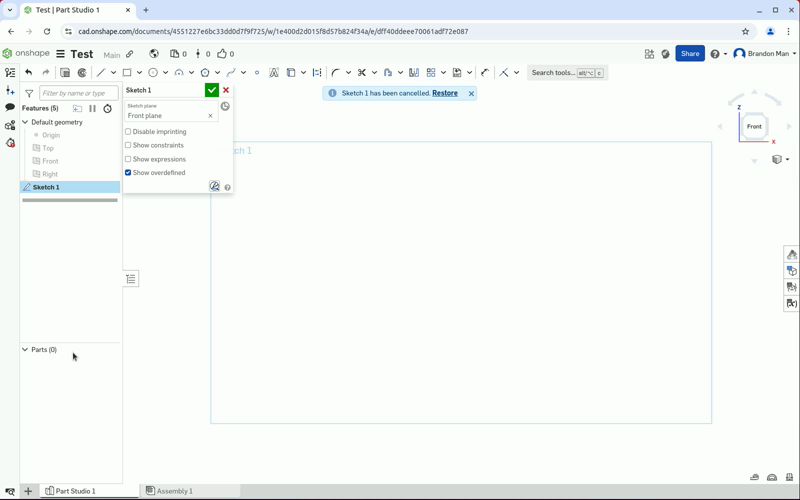
key(l)
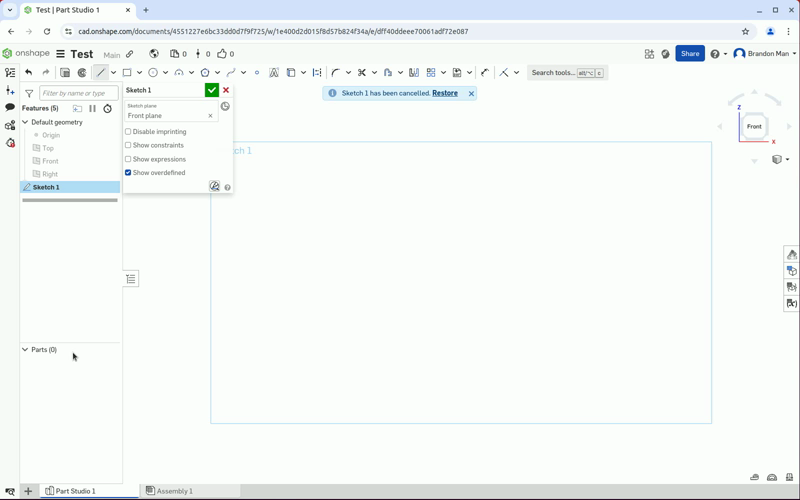
key_down(shift)
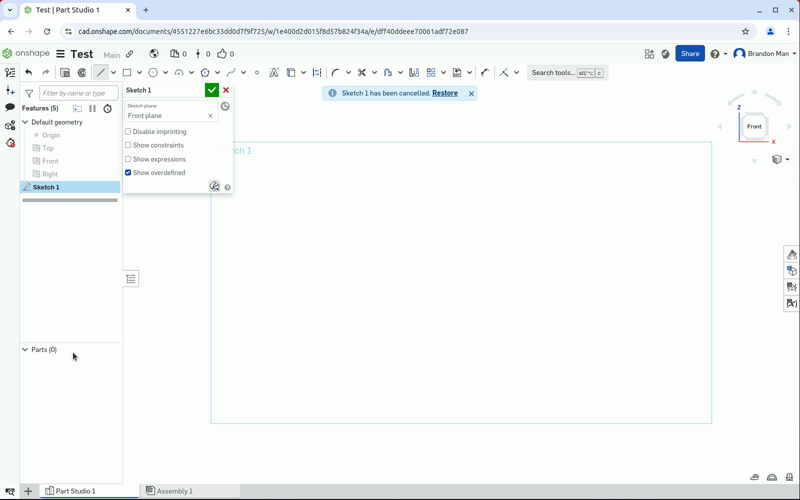
mouse_move(460, 282)
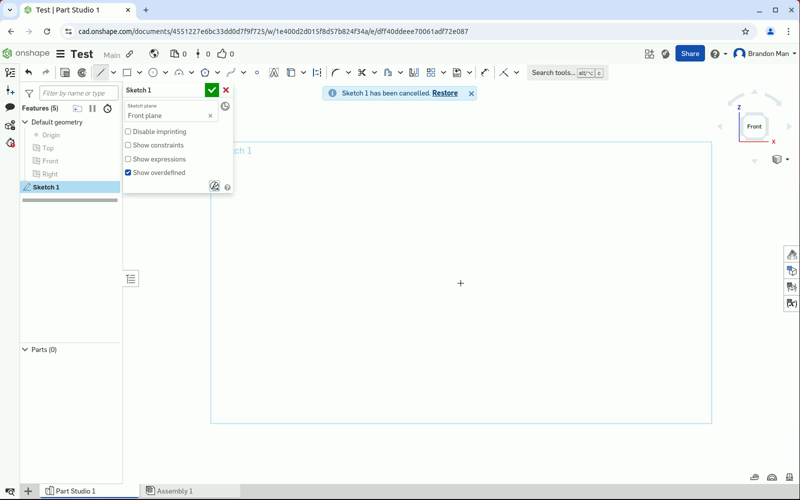
click(460, 282)
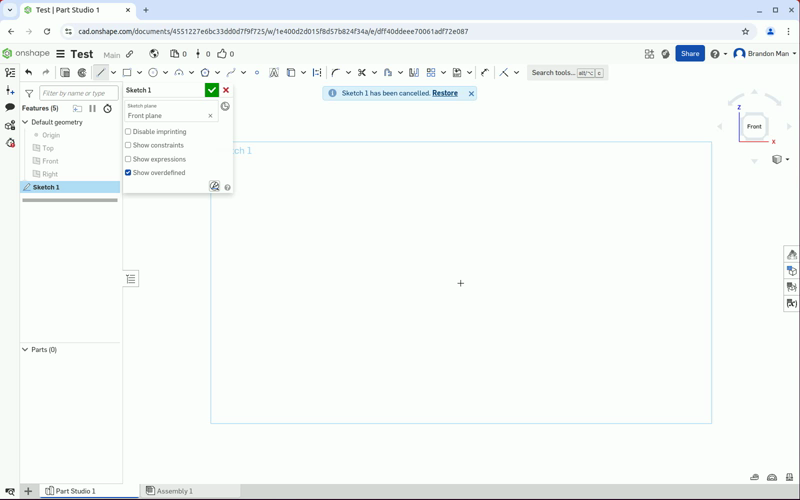
key_up(shift)
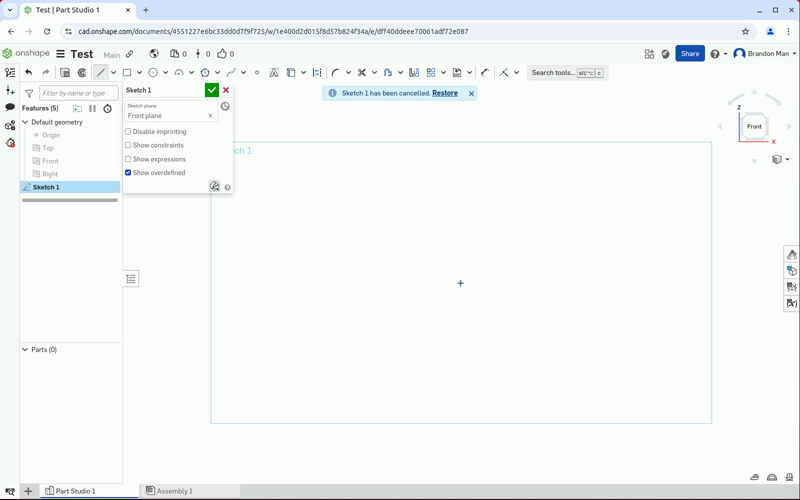
key_down(shift)
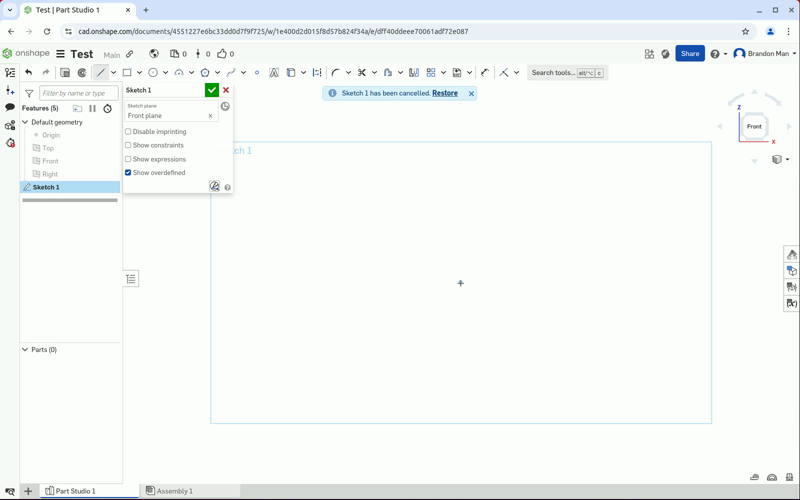
mouse_move(573, 282)
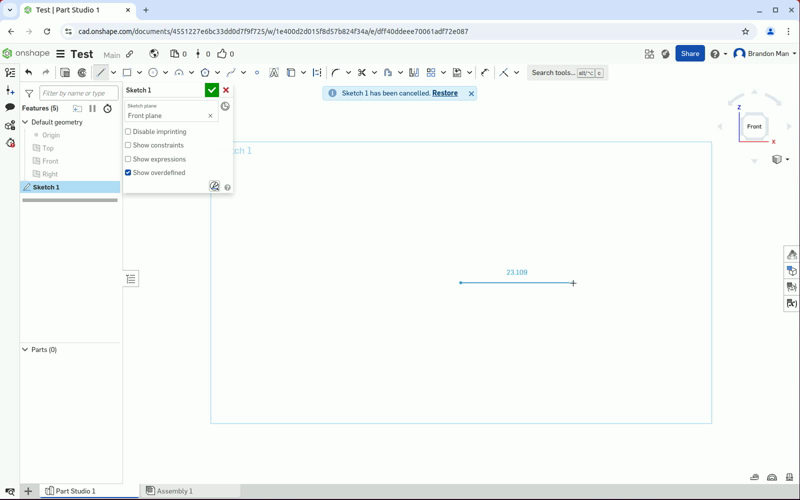
click(573, 282)
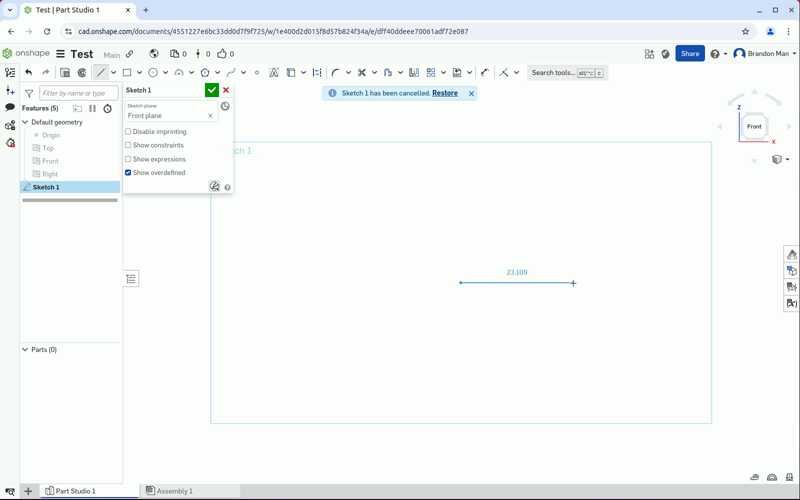
key_up(shift)
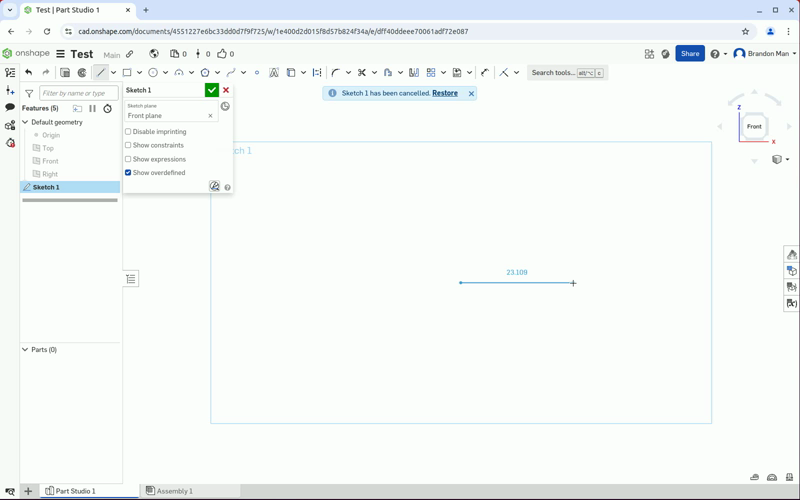
key_down(shift)
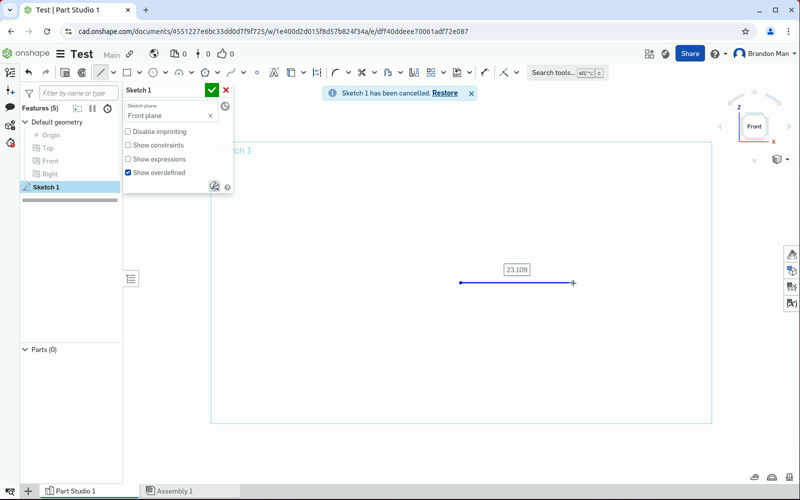
mouse_move(589, 282)
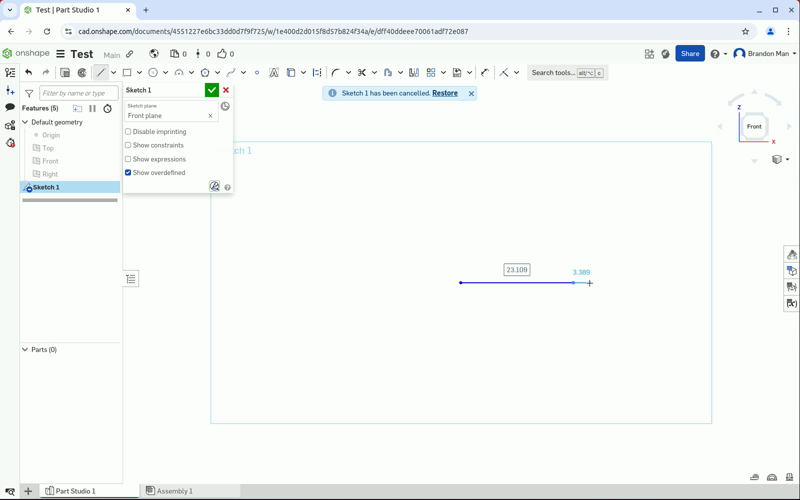
mouse_move(573, 245)
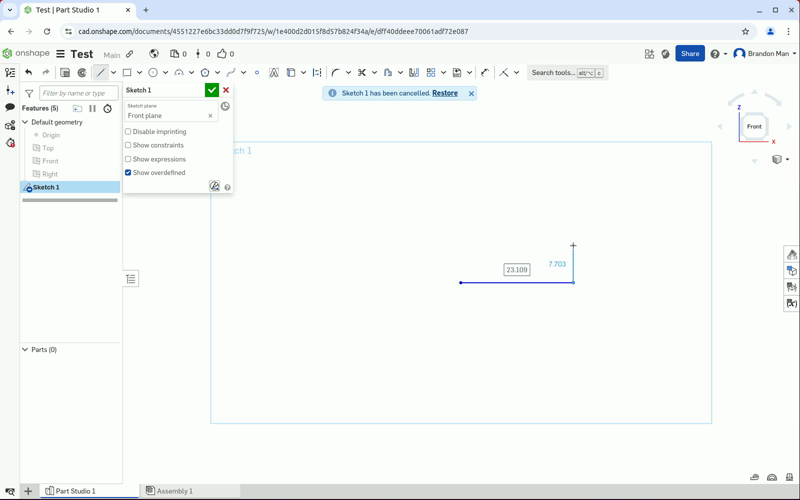
click(573, 245)
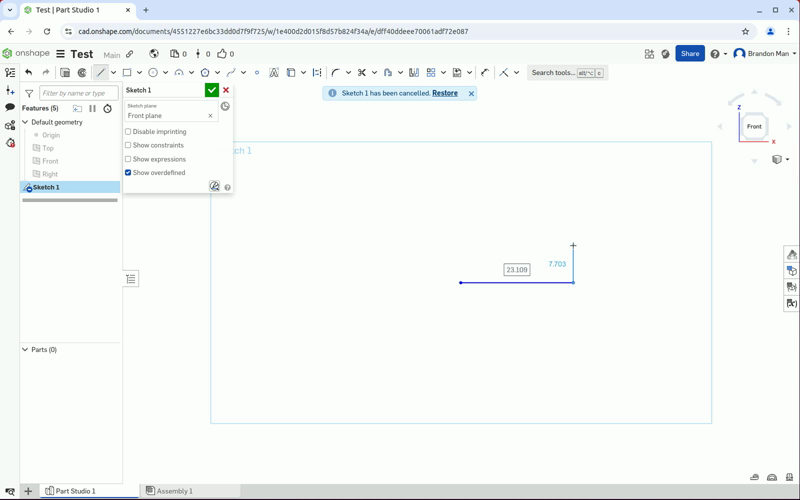
key_up(shift)
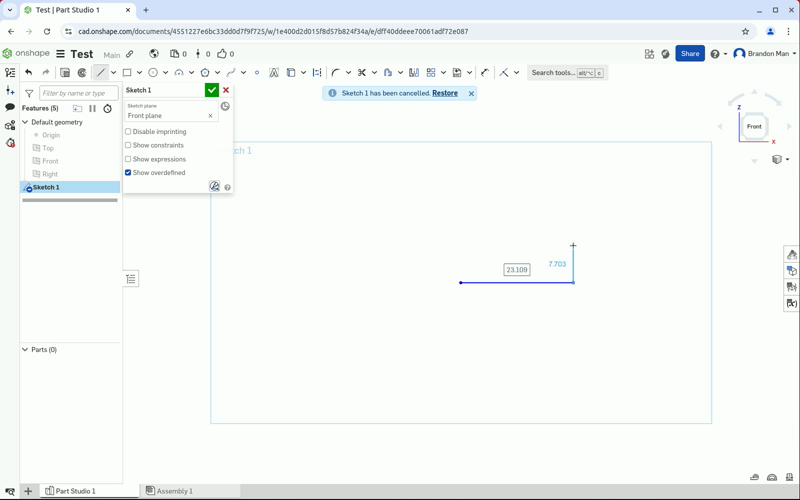
key_down(shift)
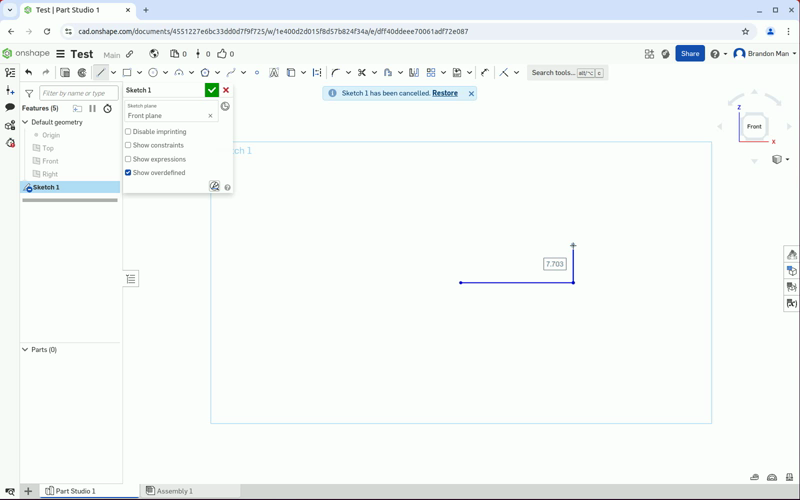
mouse_move(479, 245)
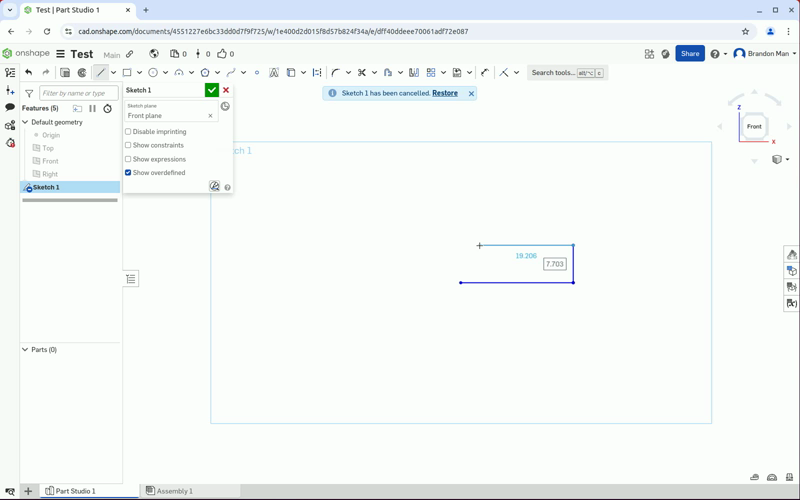
click(479, 245)
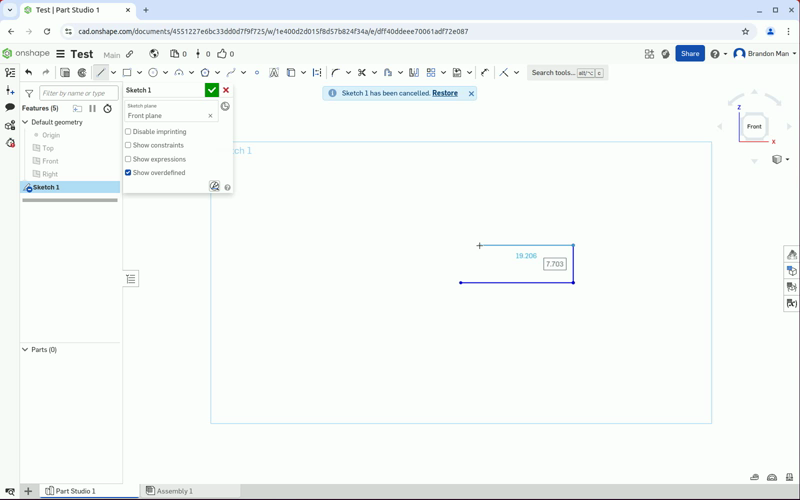
key_up(shift)
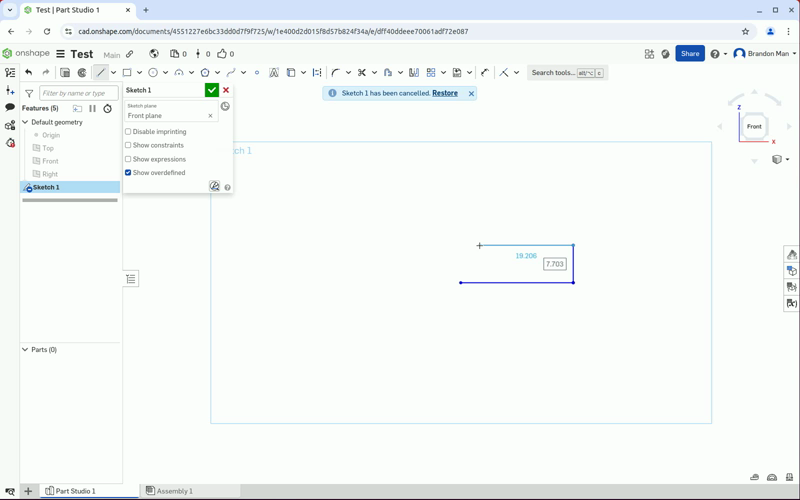
key_down(shift)
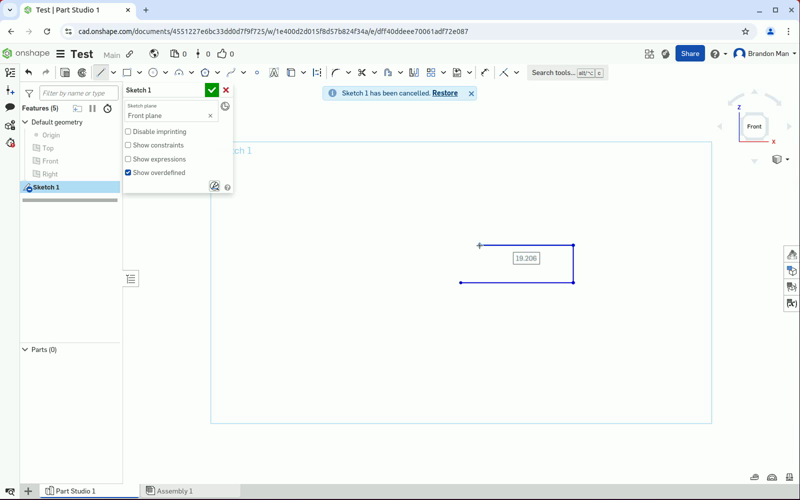
mouse_move(509, 245)
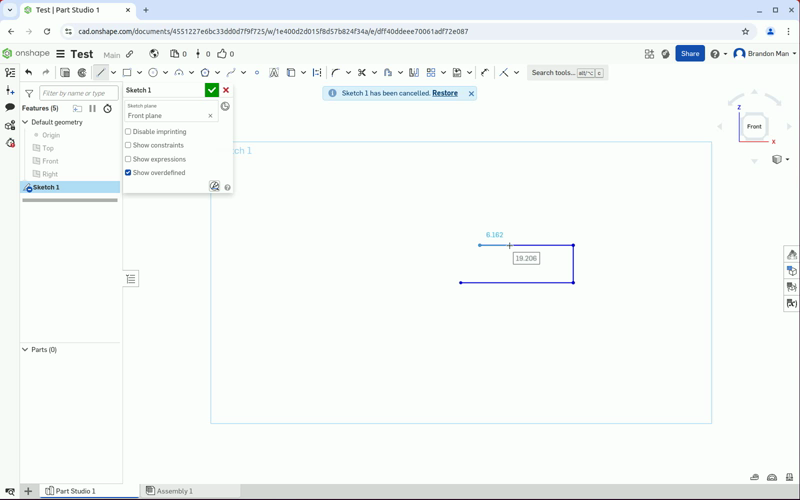
mouse_move(479, 208)
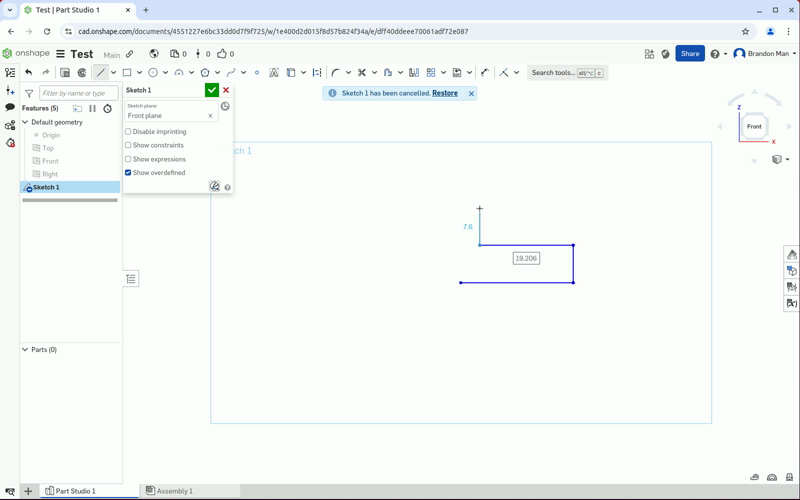
click(479, 208)
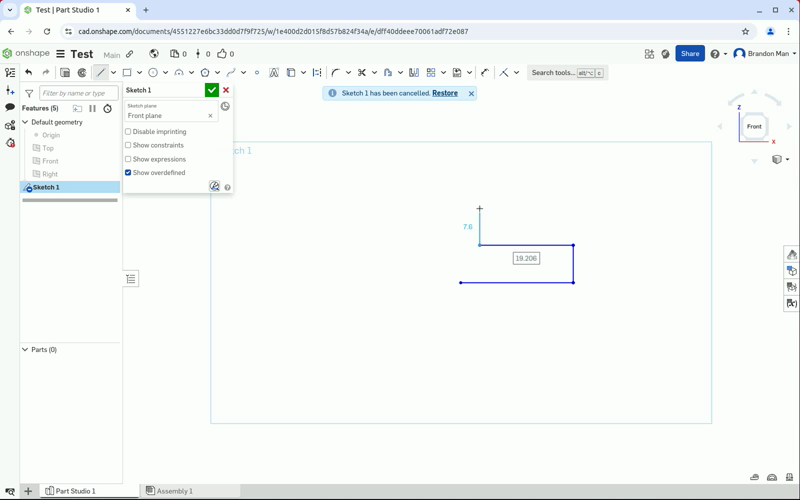
key_up(shift)
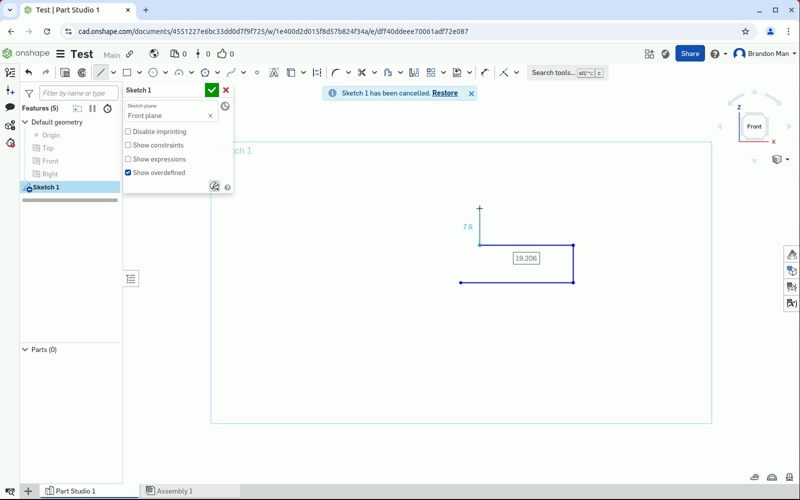
key_down(shift)
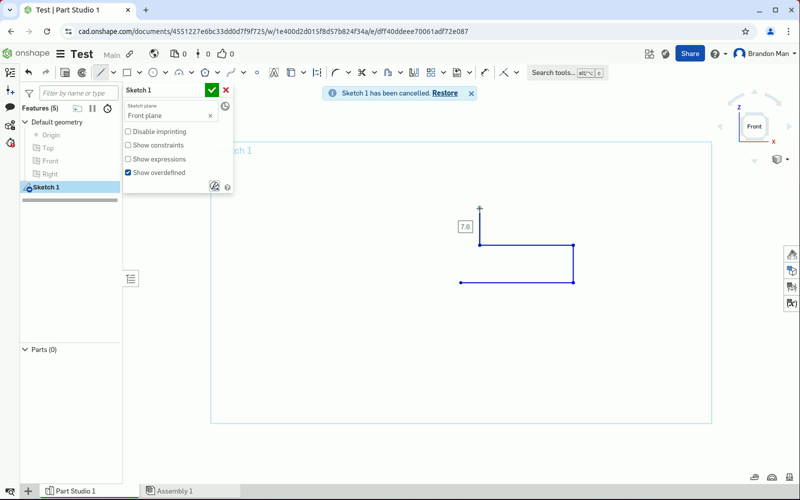
mouse_move(509, 208)
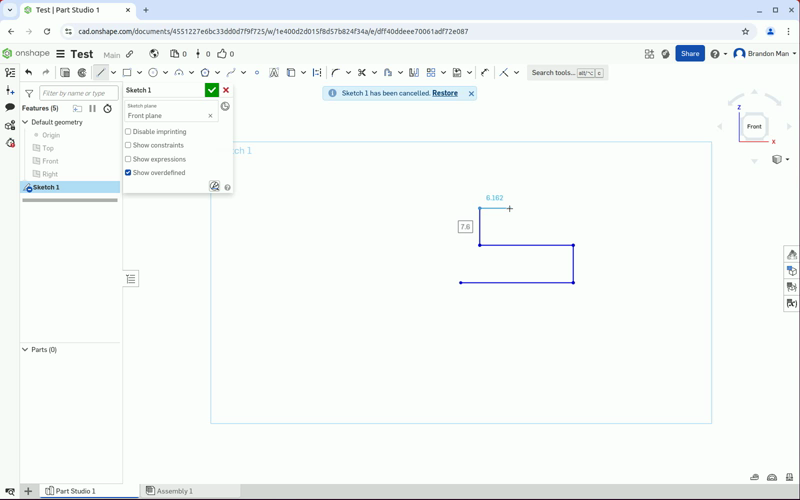
mouse_move(460, 208)
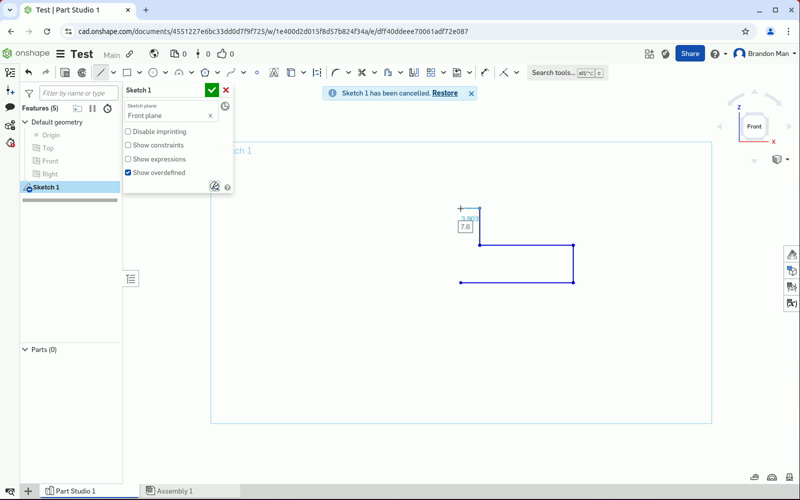
click(460, 208)
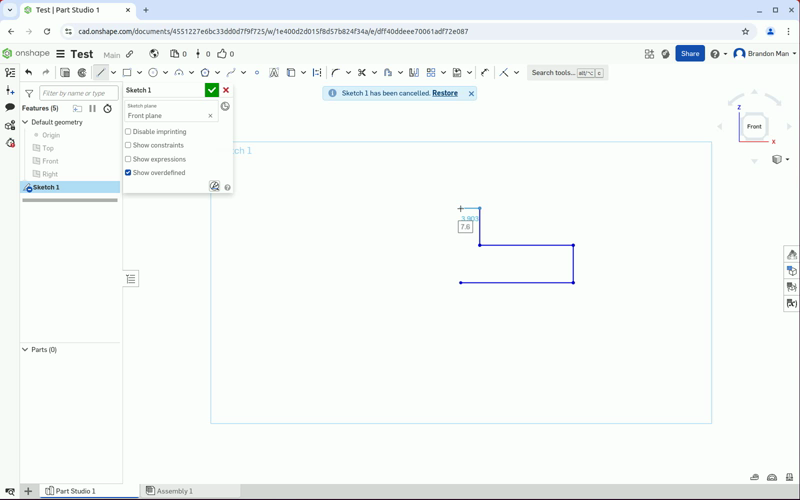
key_up(shift)
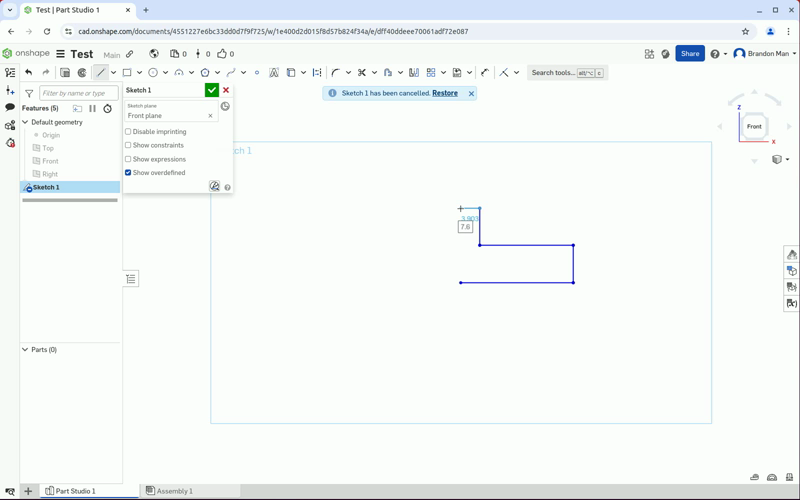
key_down(shift)
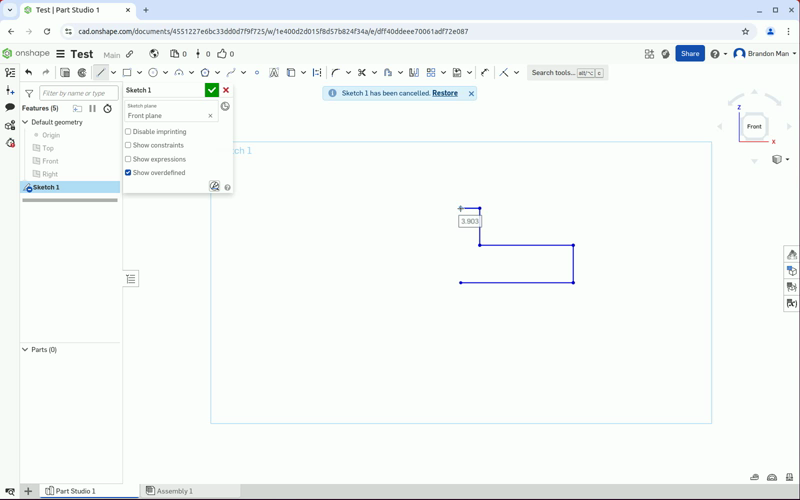
mouse_move(460, 282)
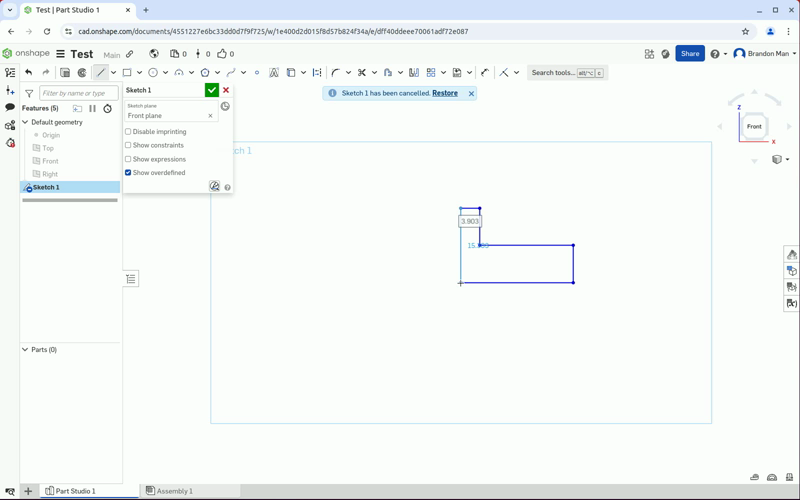
key_up(shift)
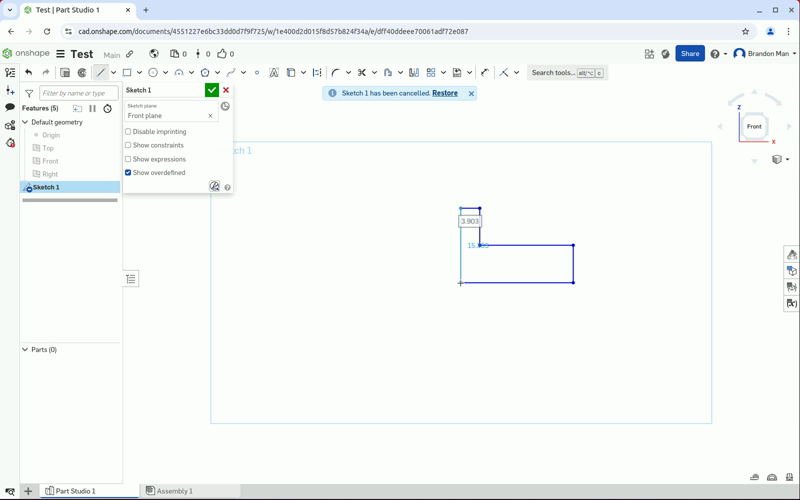
click(460, 282)
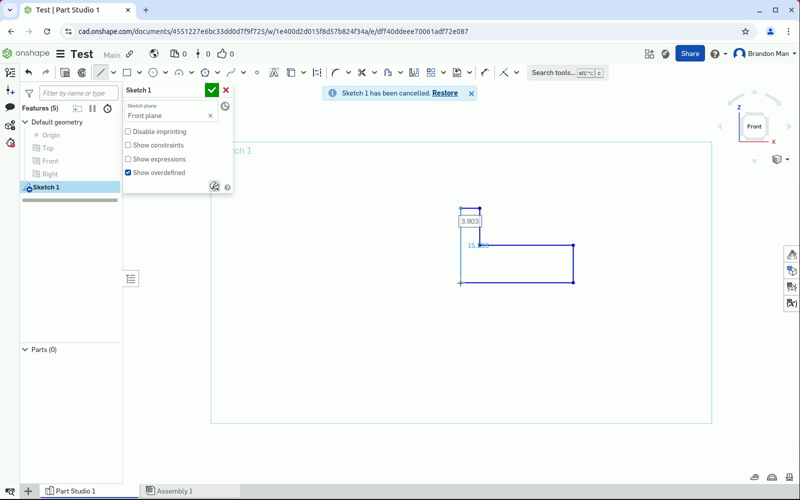
key(esc)
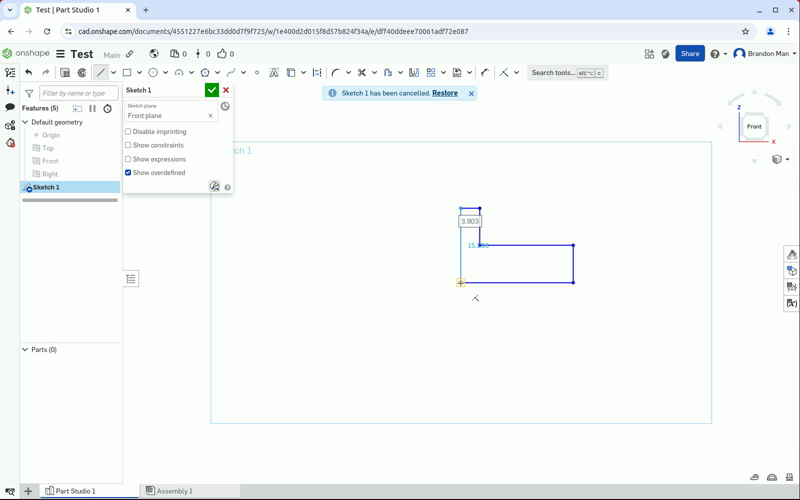
mouse_move(529, 258)
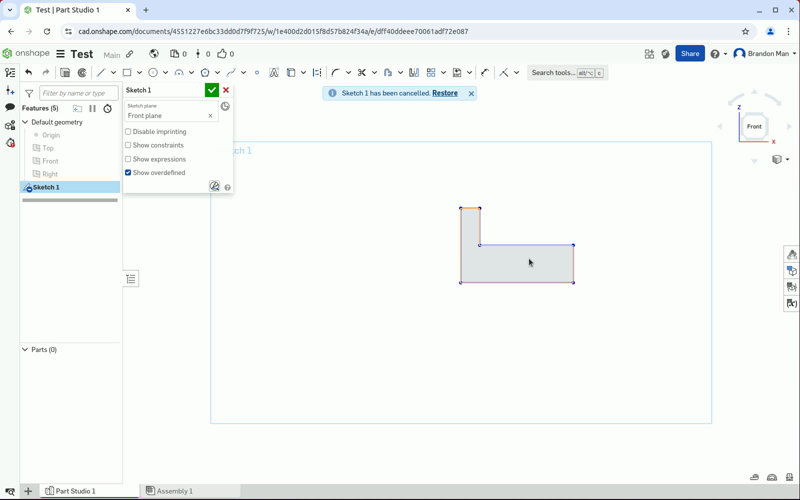
click(529, 258)
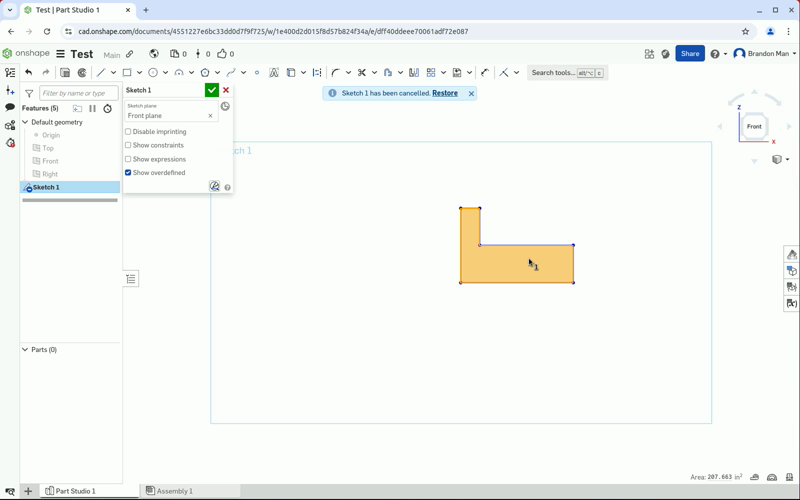
mouse_move(73, 352)
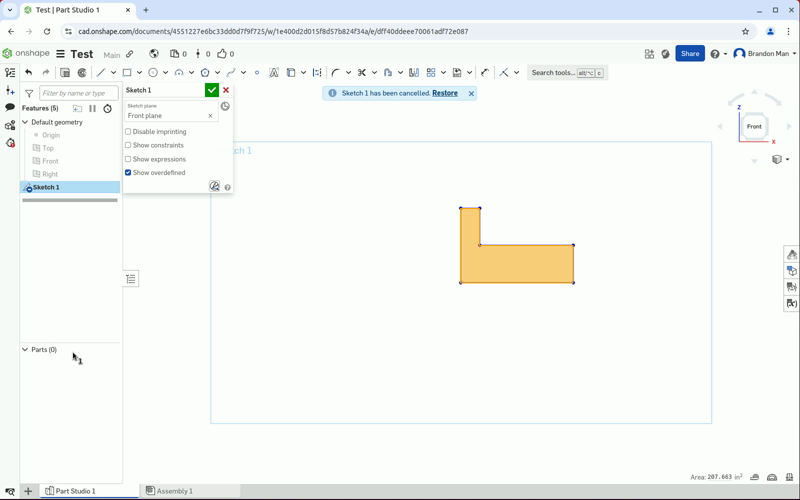
key(shift+y)
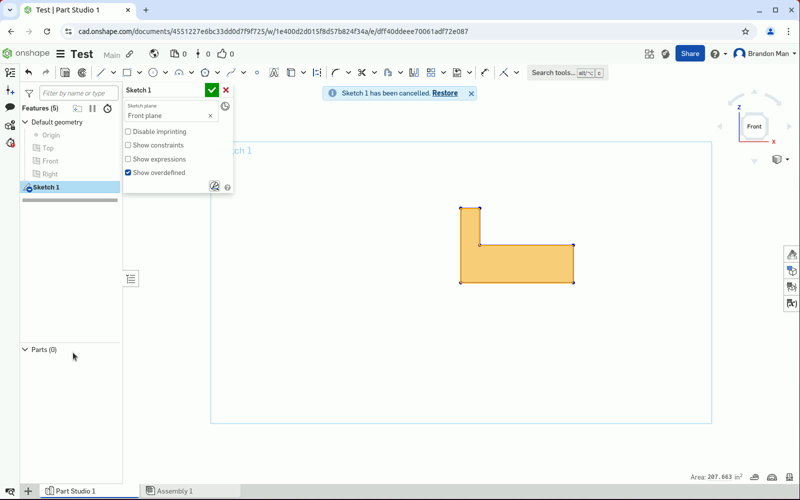
key(shift+e)
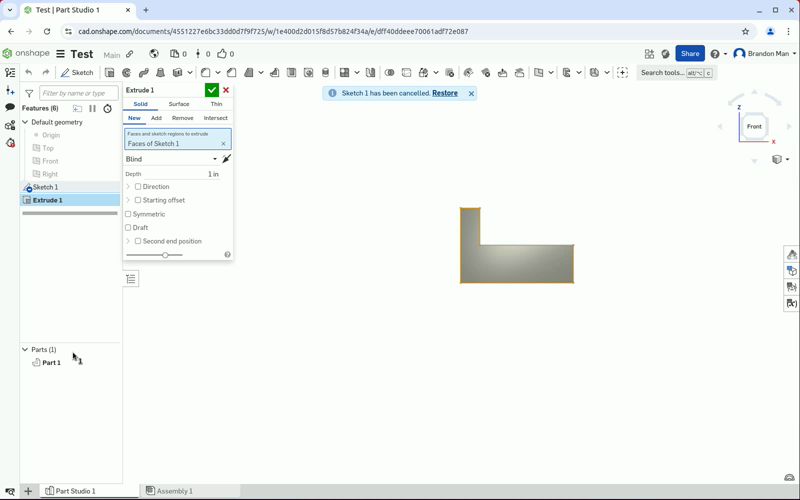
mouse_move(143, 106)
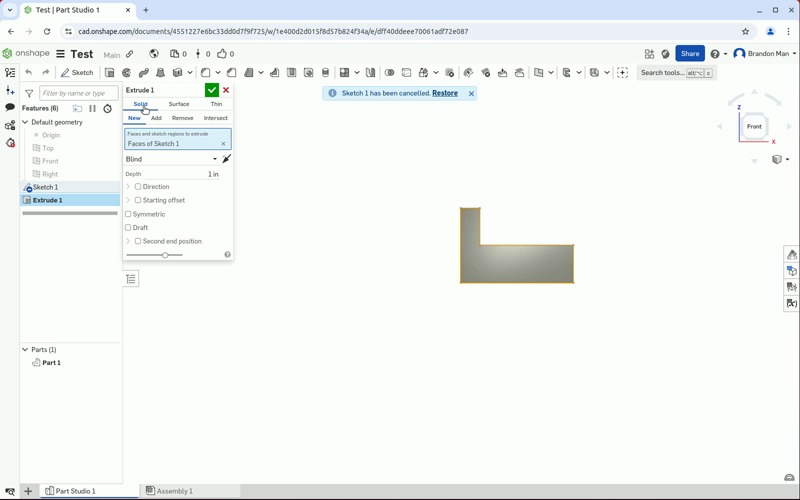
click(143, 106)
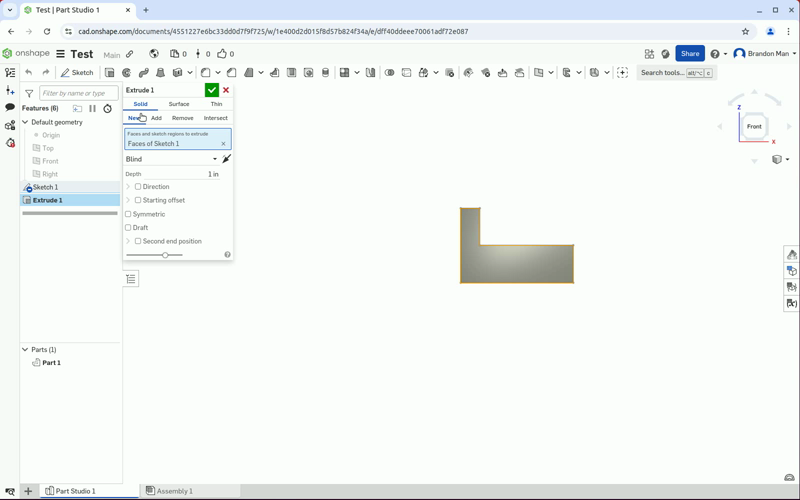
mouse_move(137, 120)
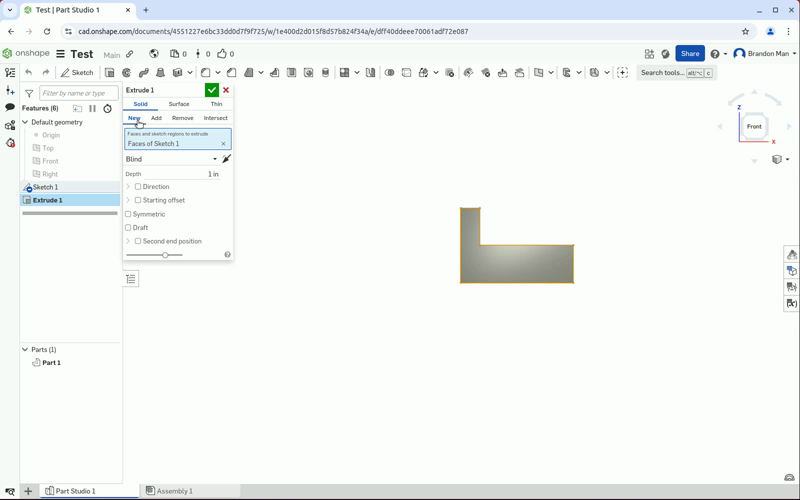
click(137, 120)
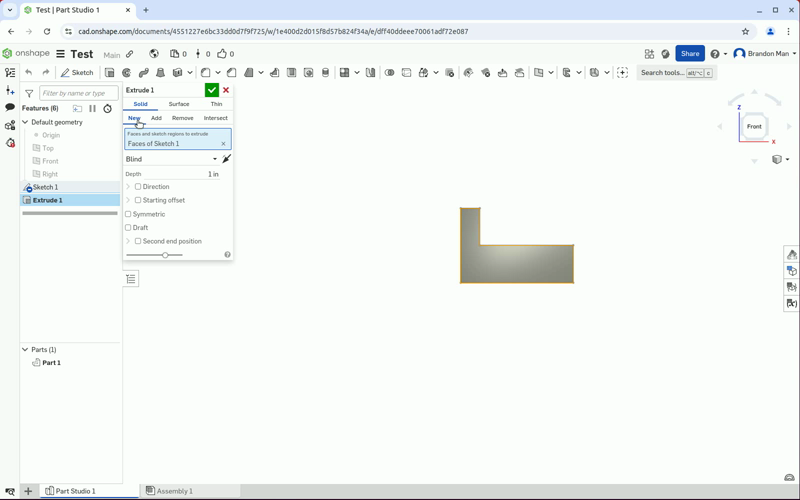
key(tab, 4)
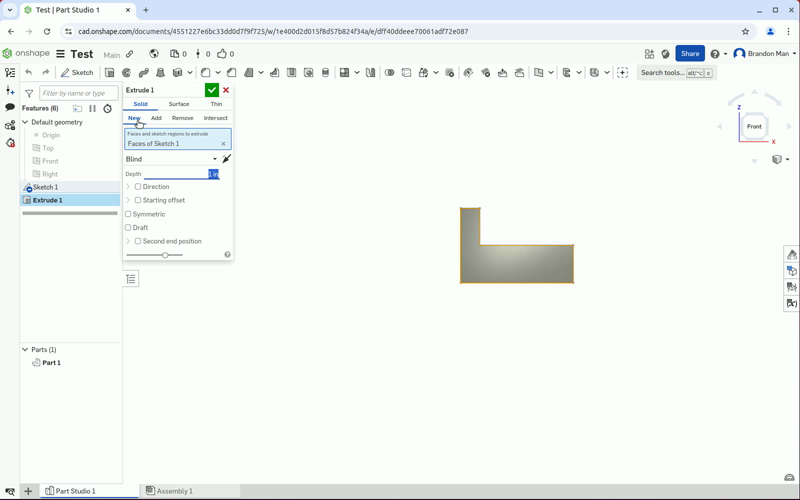
text(15.405)
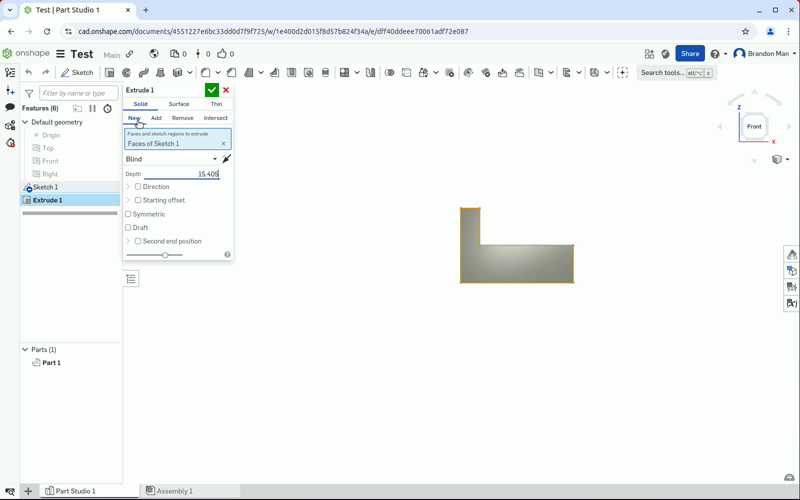
key(enter)
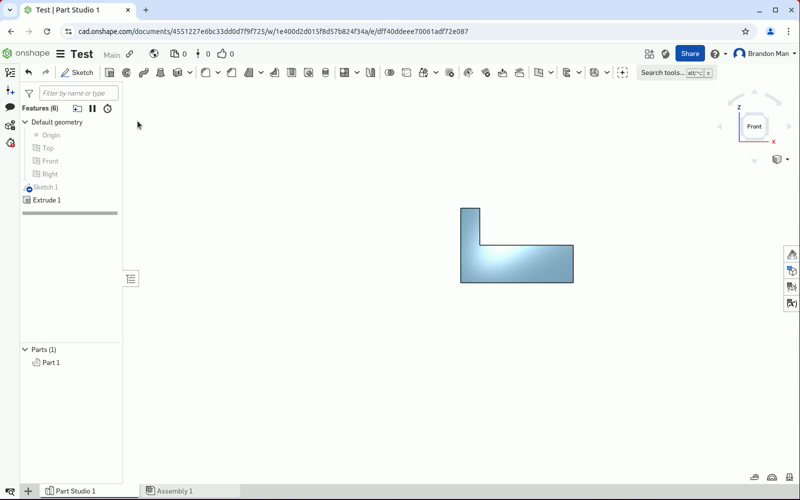
key(shift+h)
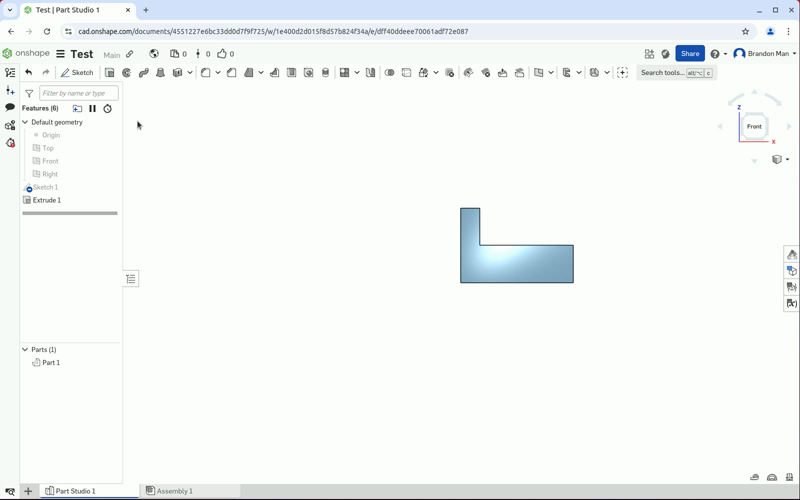
key(shift+h)
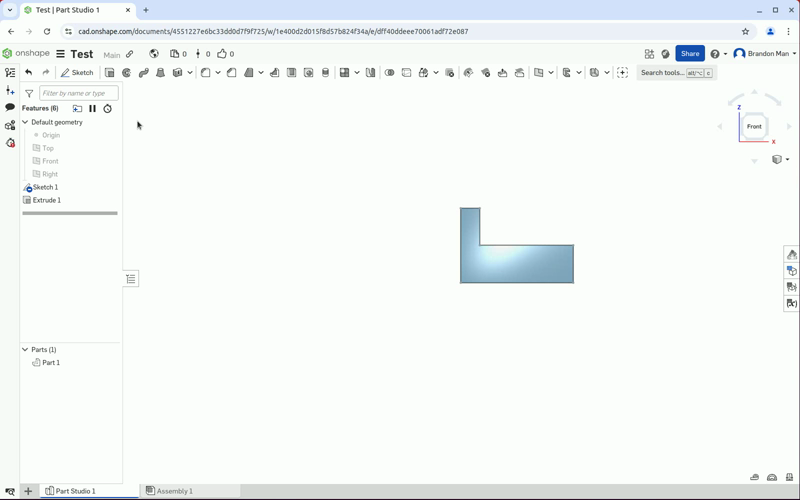
mouse_move(73, 189)
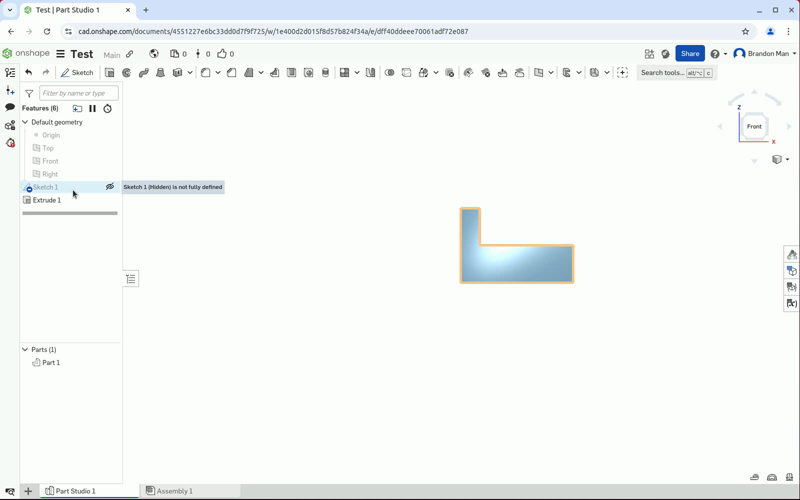
click(73, 189)
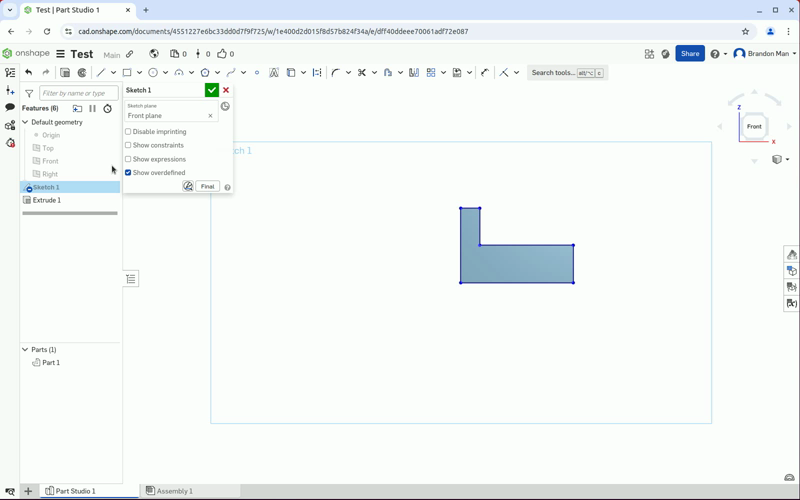
mouse_move(229, 92)
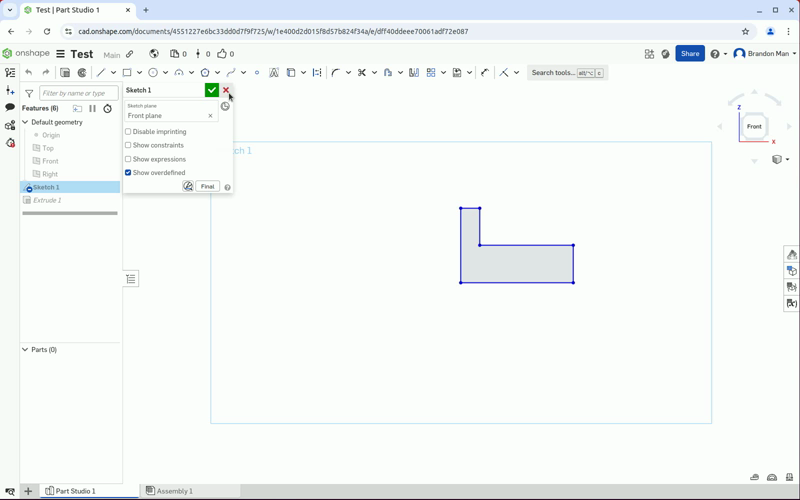
click(229, 92)
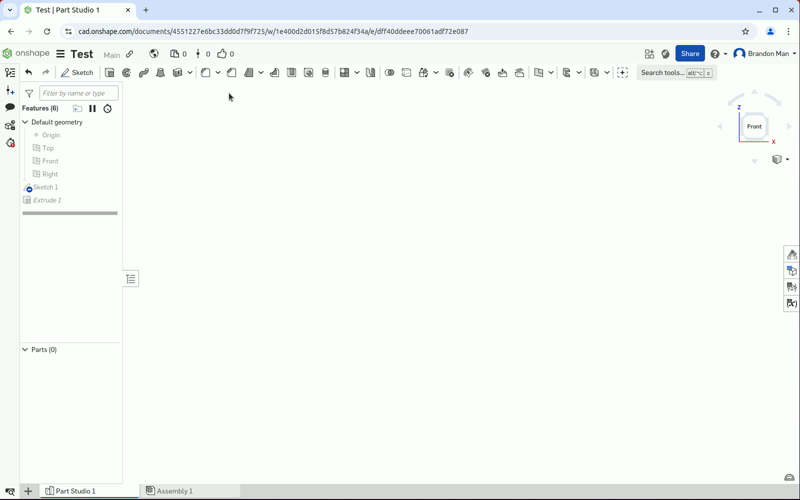
mouse_move(73, 352)
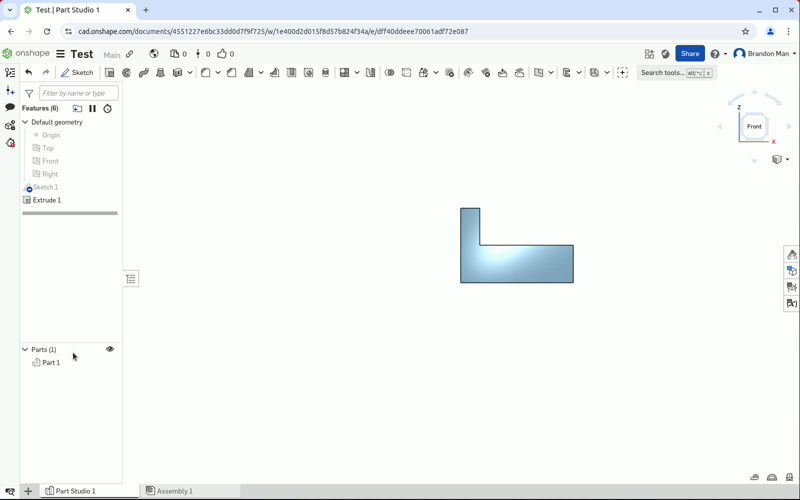
key(y)
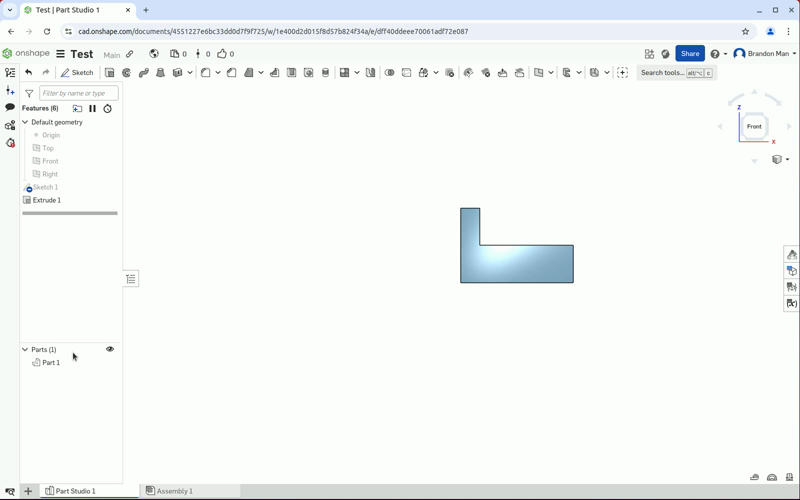
key(shift+p)
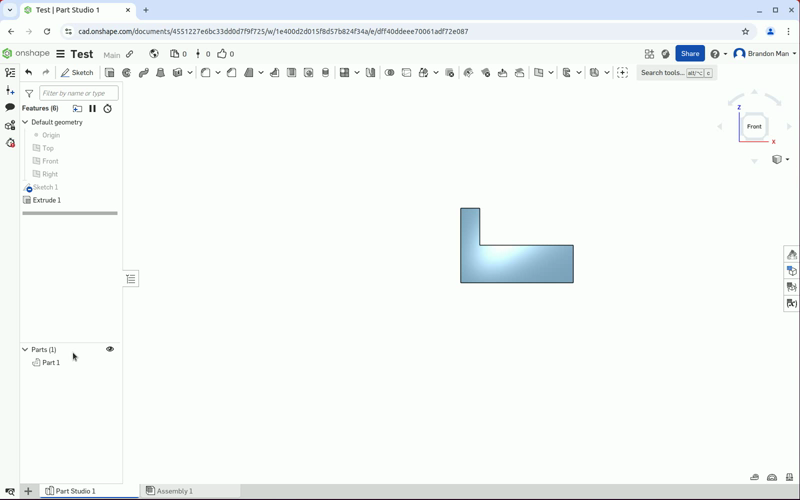
key(space)
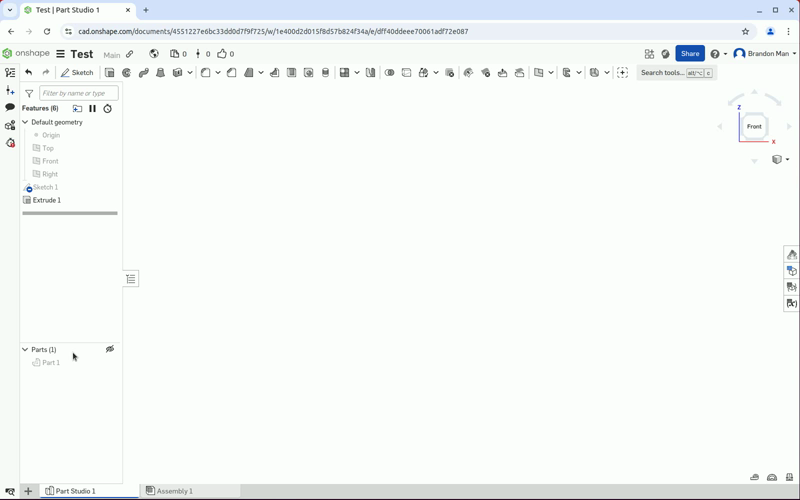
key_down(shift)
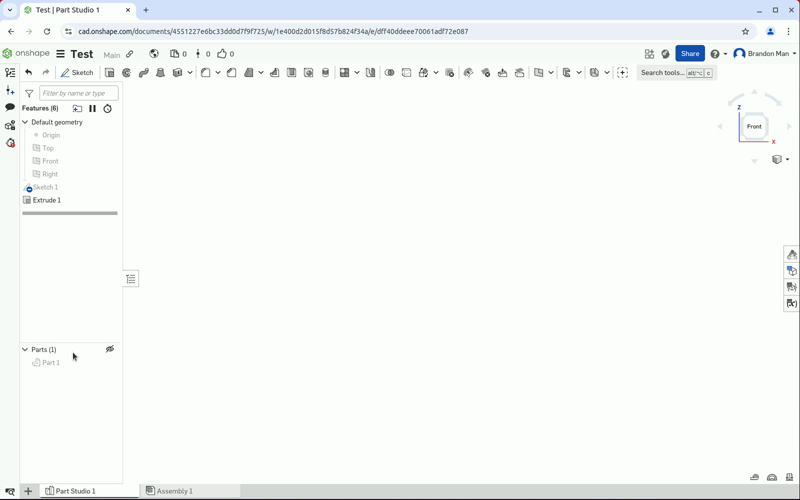
key(down)
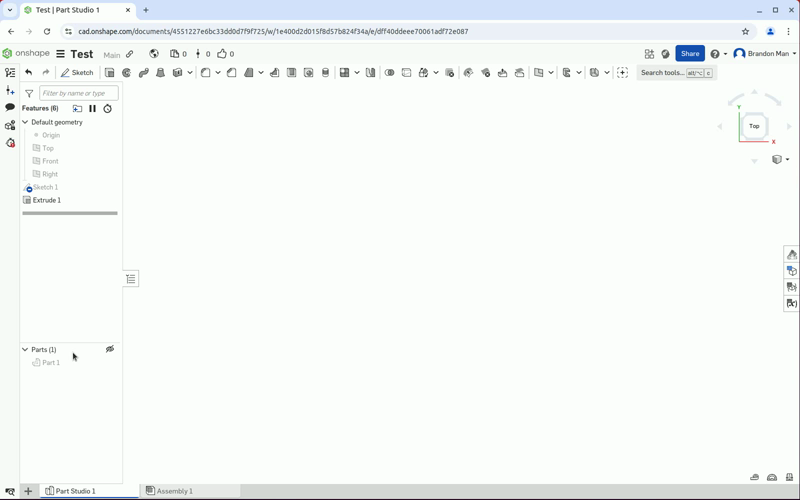
key_up(shift)
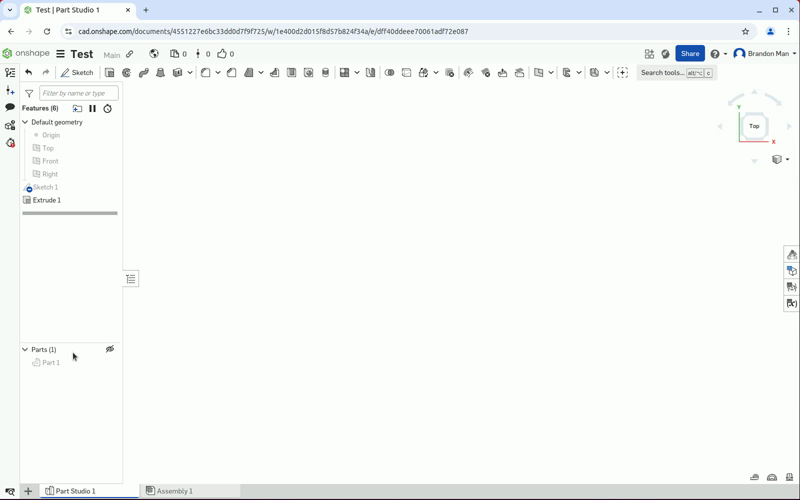
mouse_move(73, 352)
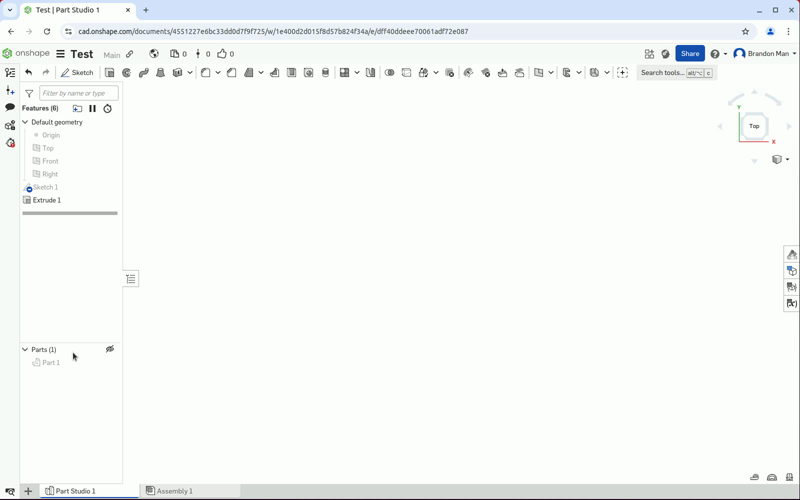
key(shift+y)
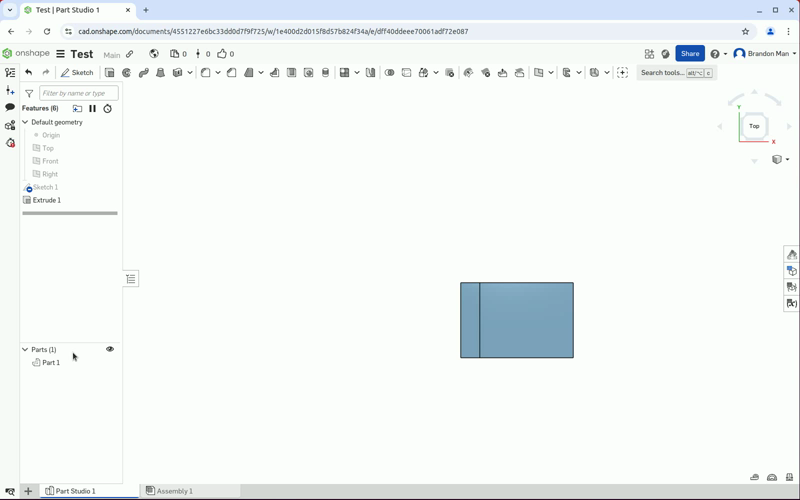
mouse_move(541, 75)
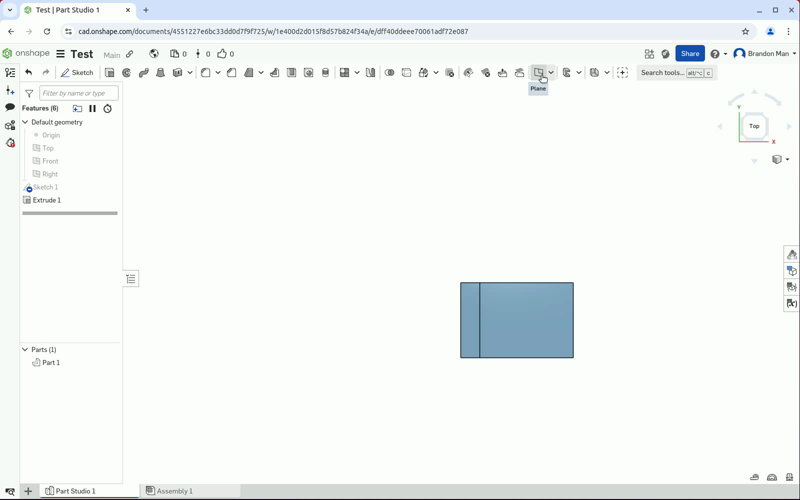
click(541, 75)
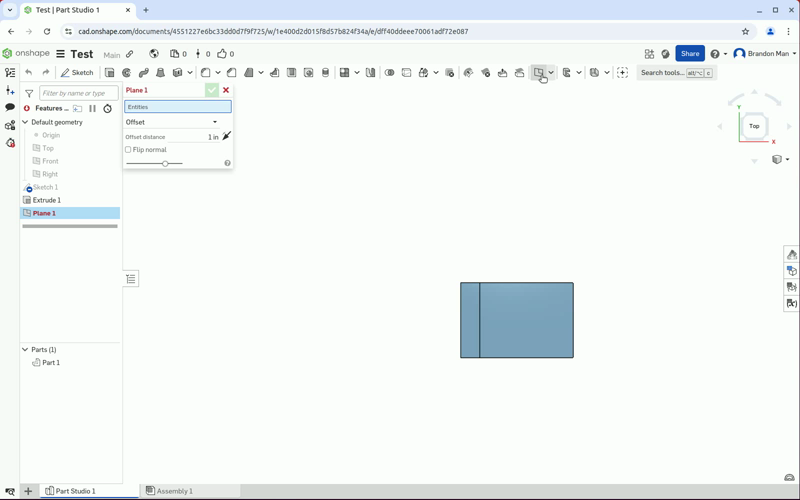
mouse_move(73, 150)
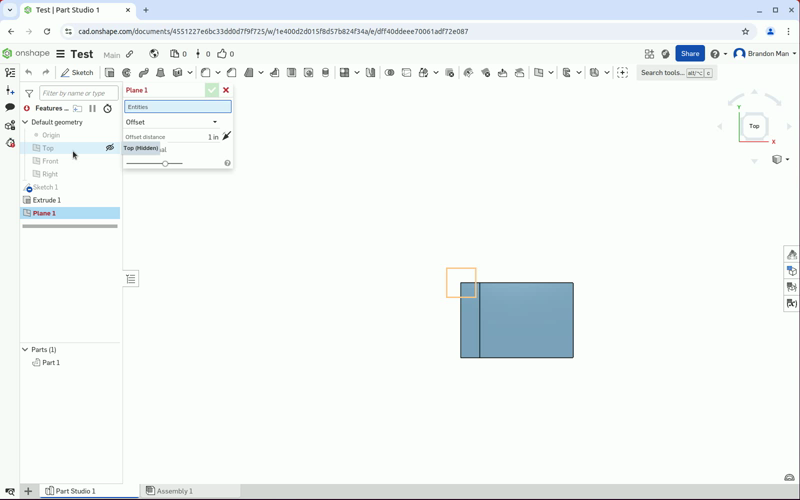
click(73, 150)
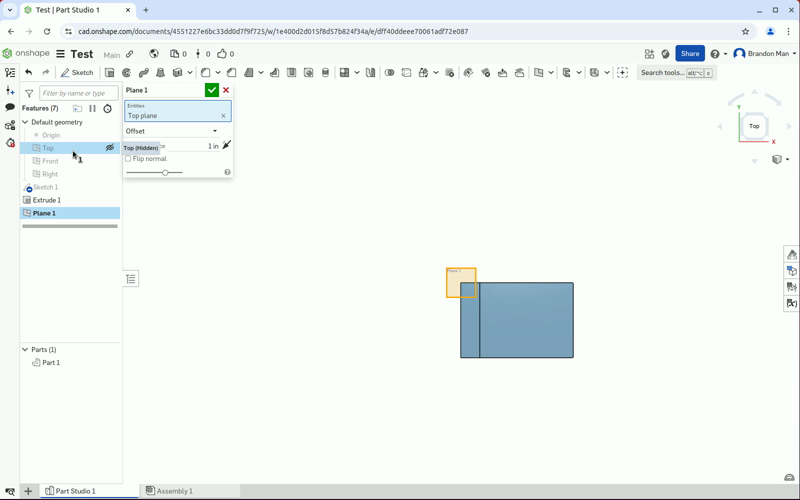
key(tab, 2)
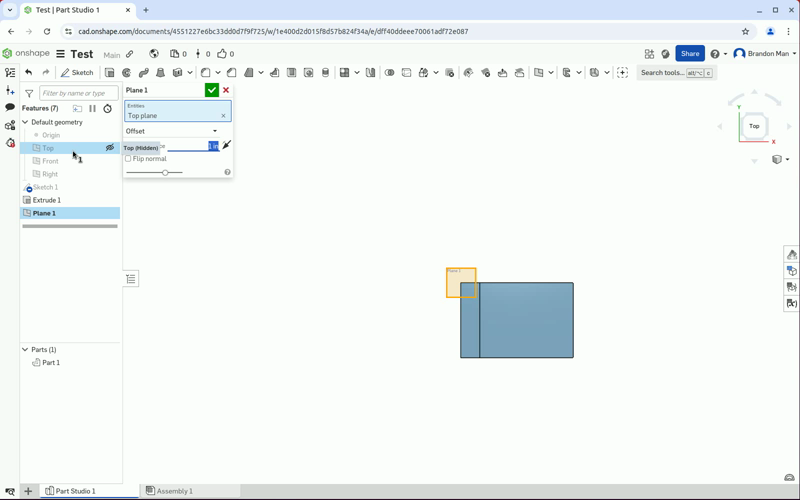
text(15.405)
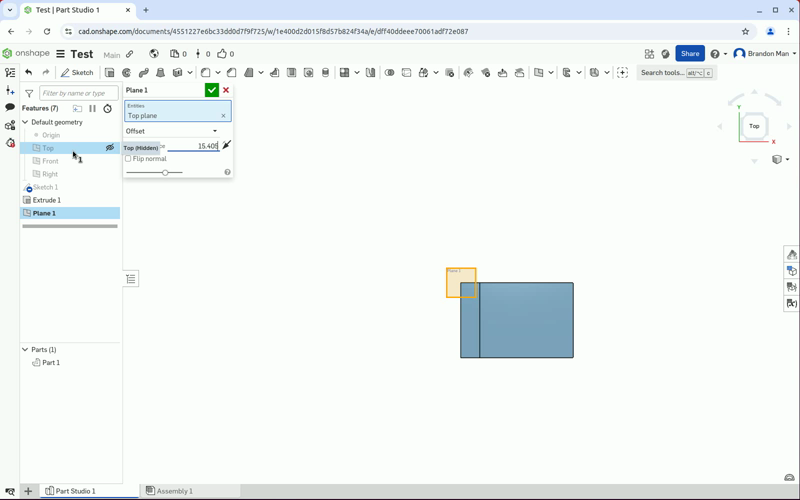
key(enter, 2)
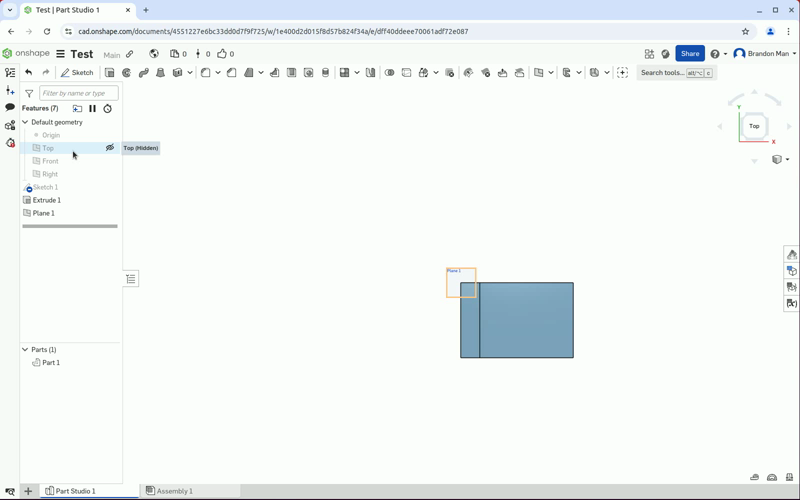
key(shift+s)
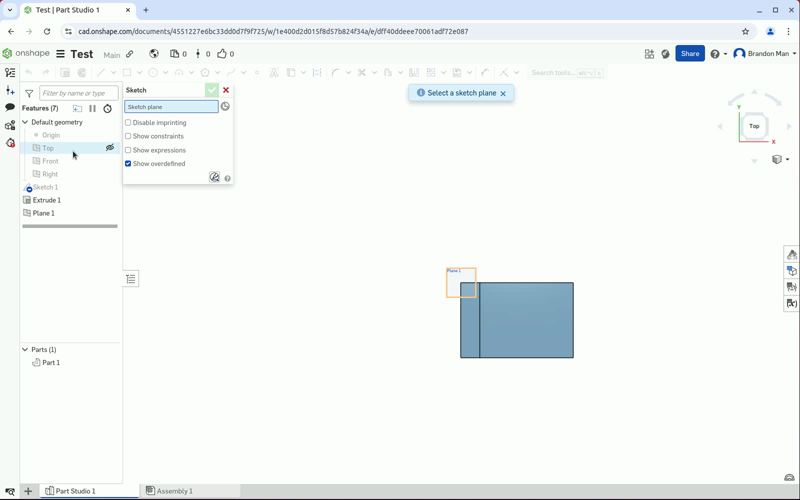
mouse_move(73, 215)
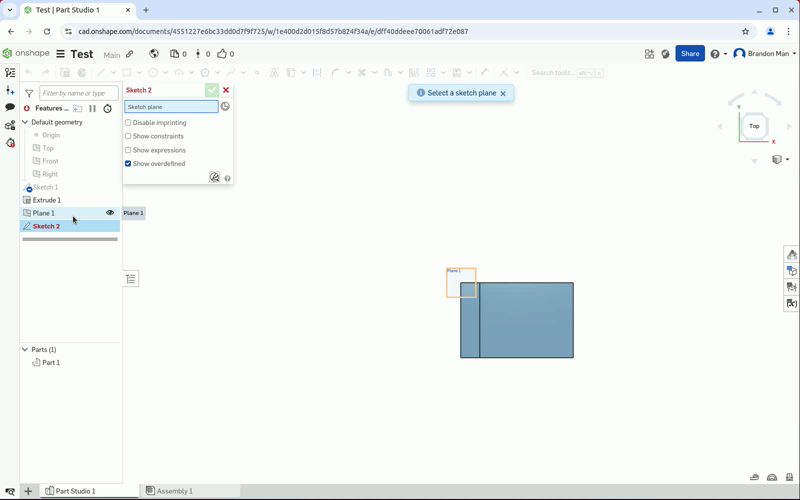
click(73, 215)
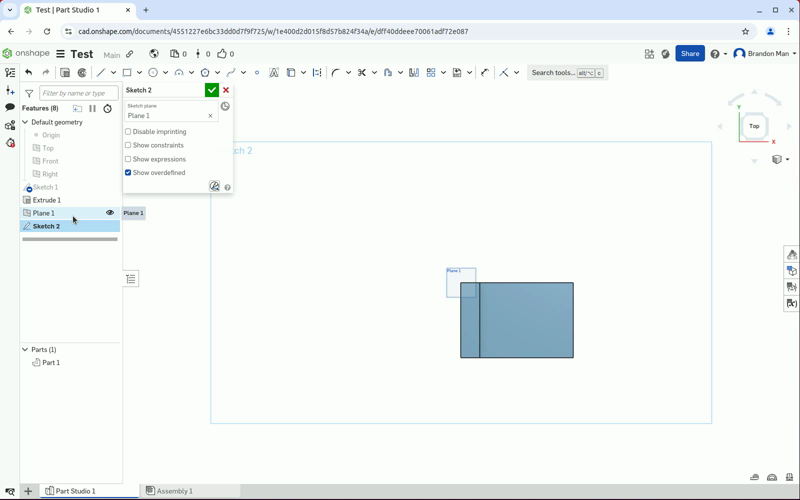
mouse_move(73, 352)
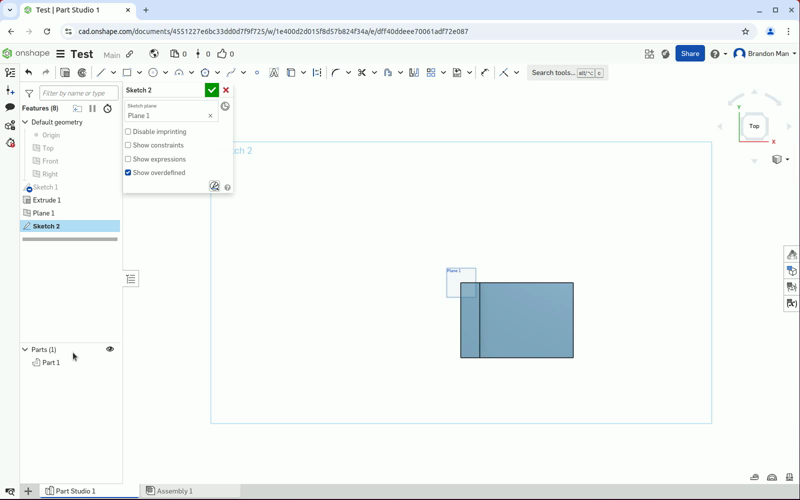
key(y)
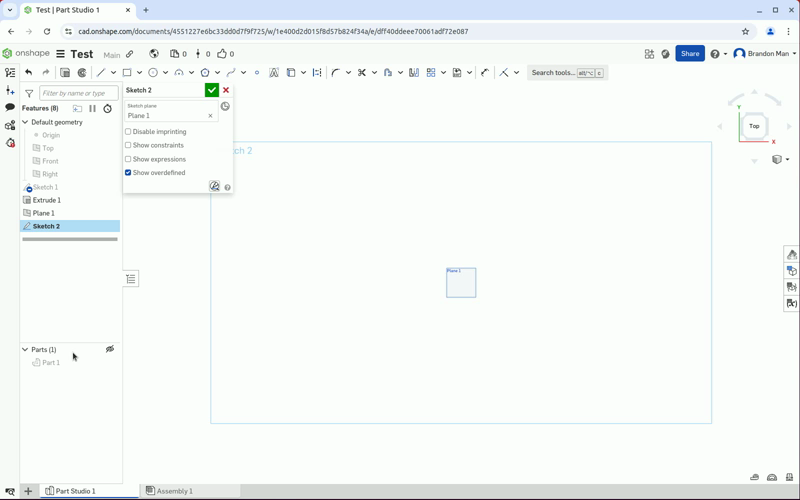
key(l)
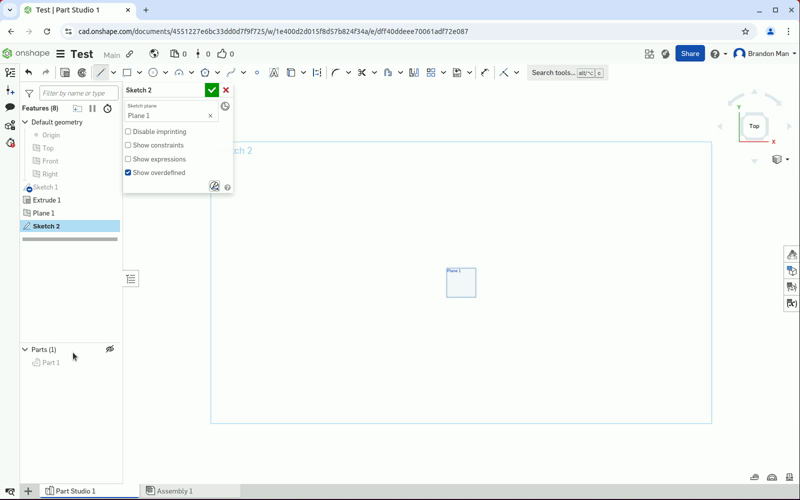
key_down(shift)
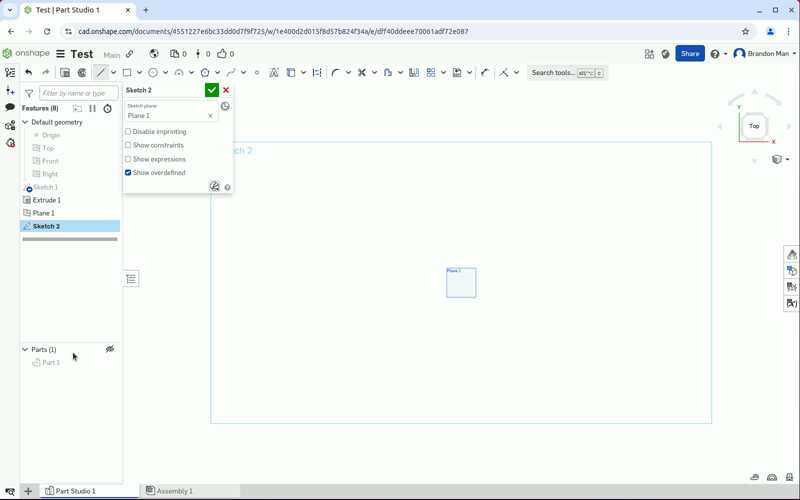
mouse_move(460, 339)
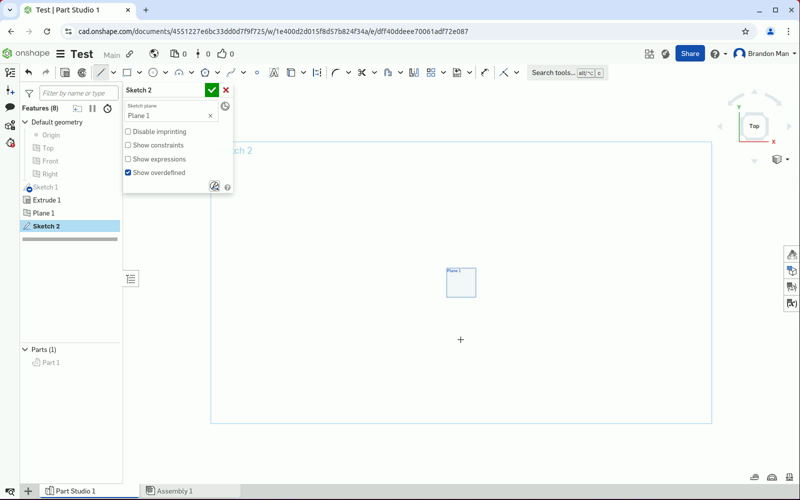
click(460, 339)
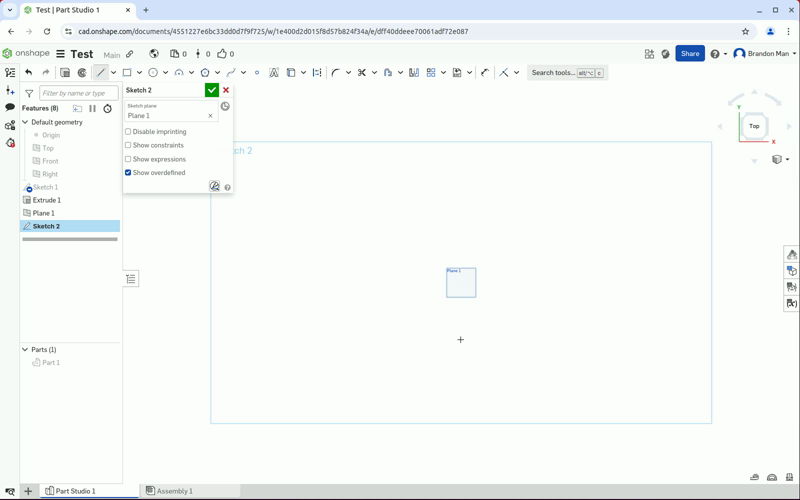
key_up(shift)
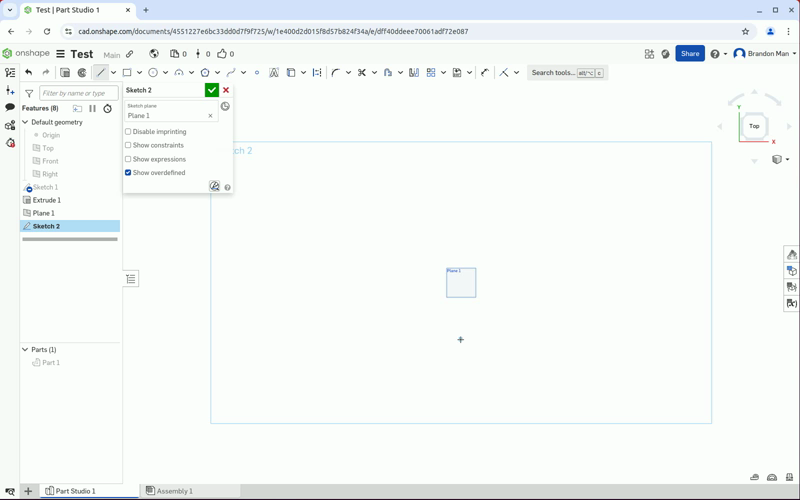
key_down(shift)
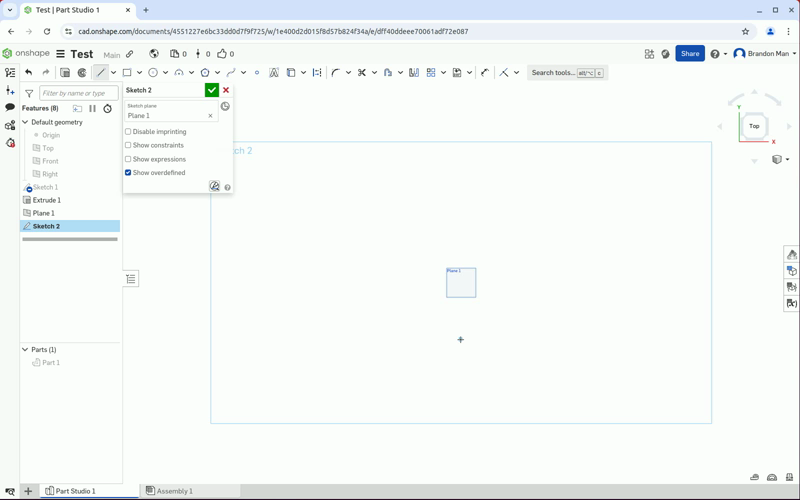
mouse_move(490, 339)
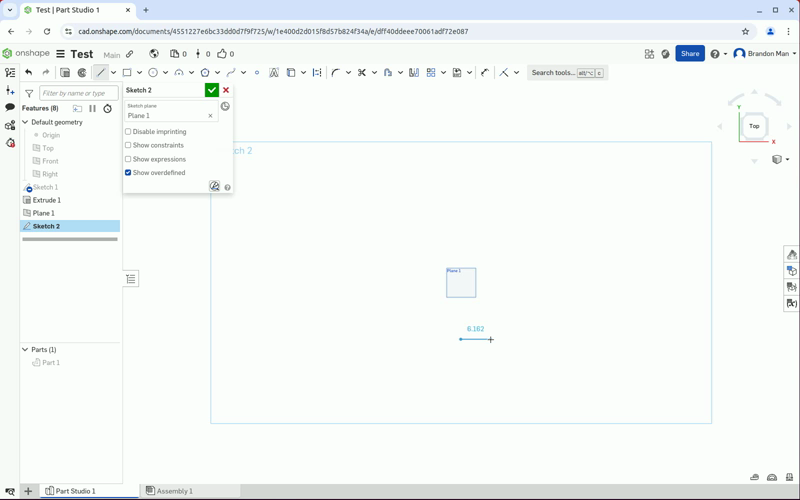
mouse_move(480, 339)
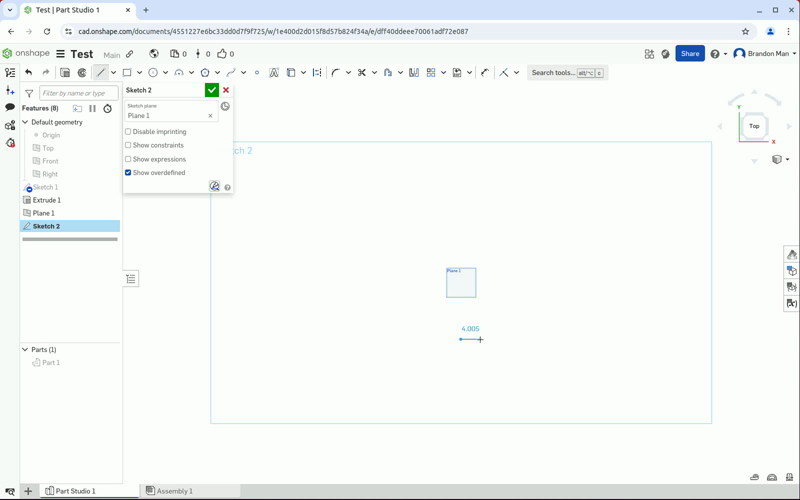
click(480, 339)
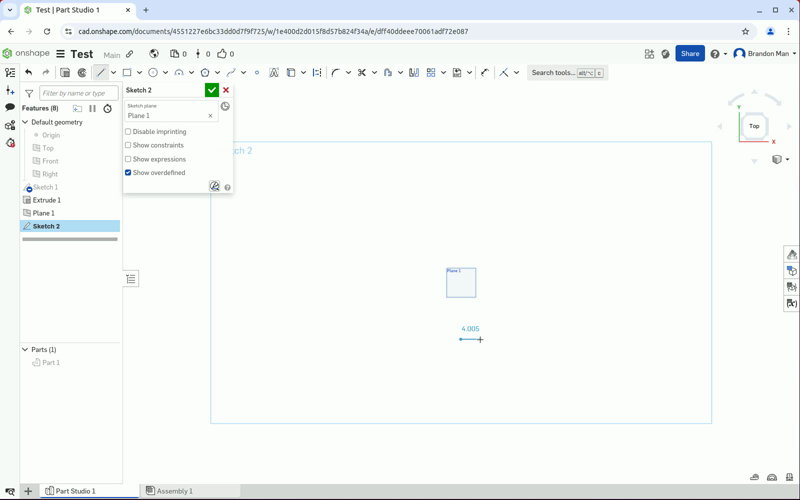
key_up(shift)
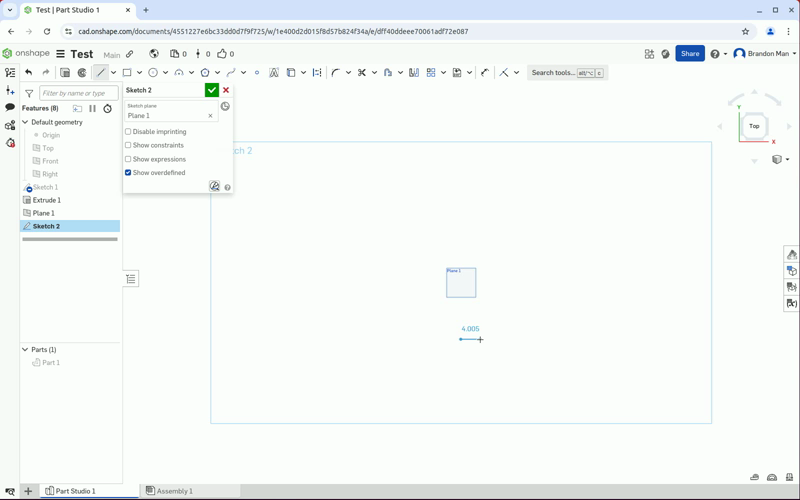
key_down(shift)
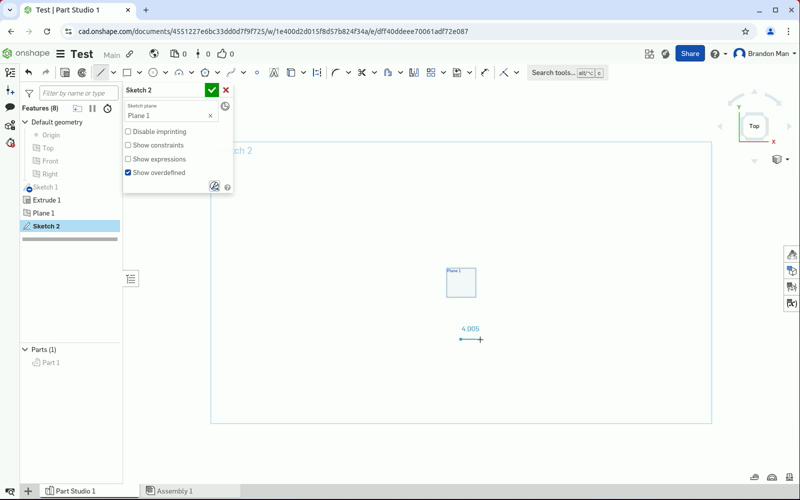
mouse_move(510, 339)
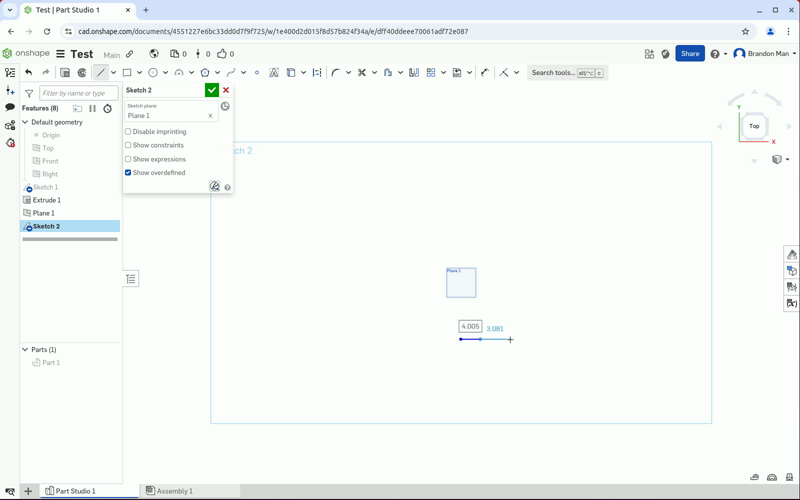
mouse_move(480, 300)
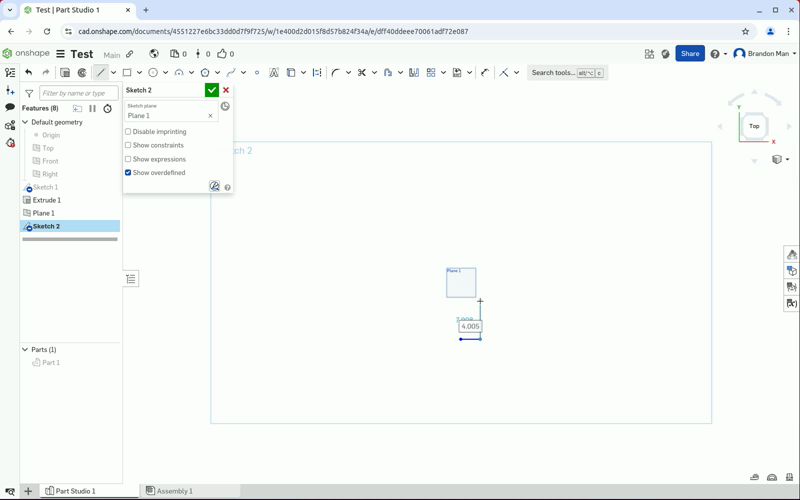
click(480, 300)
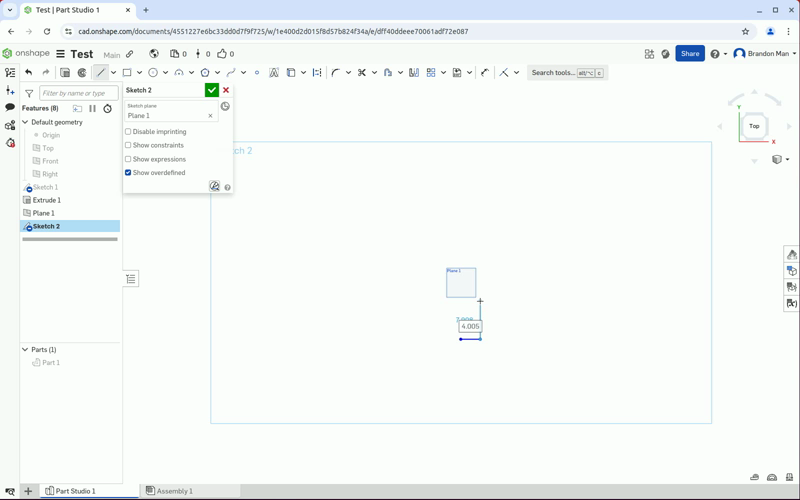
key_up(shift)
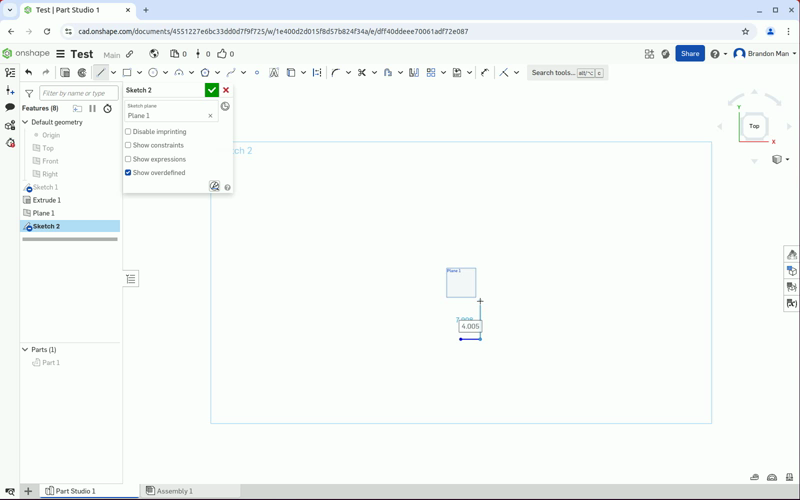
key_down(shift)
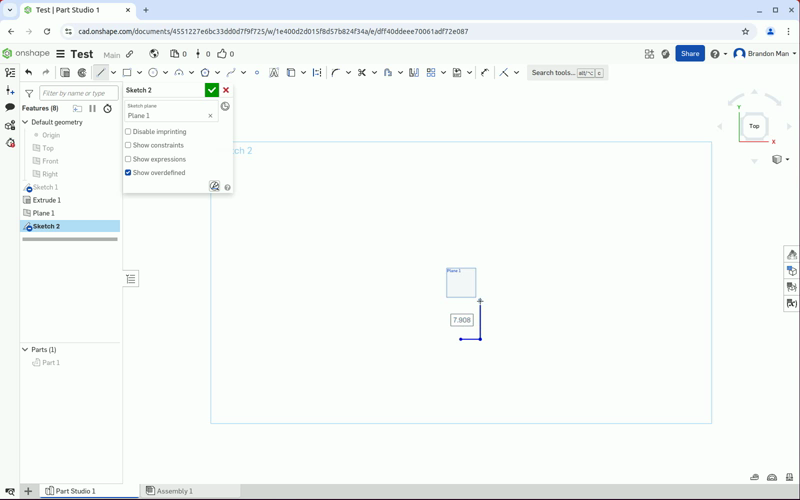
mouse_move(510, 300)
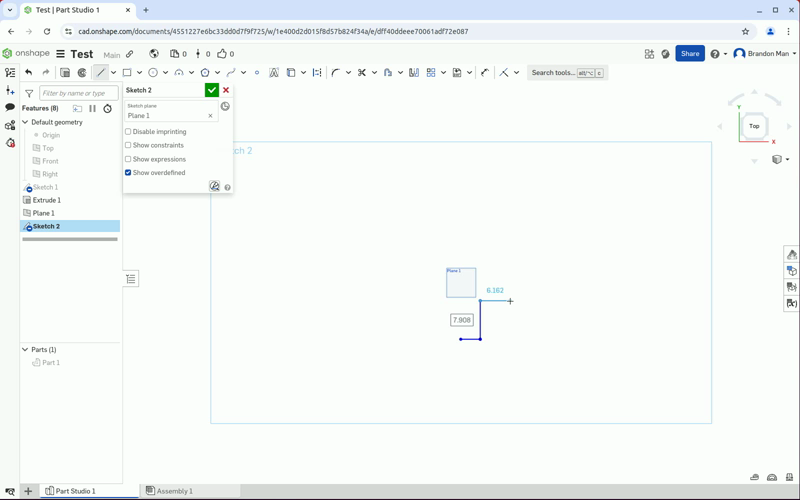
mouse_move(460, 300)
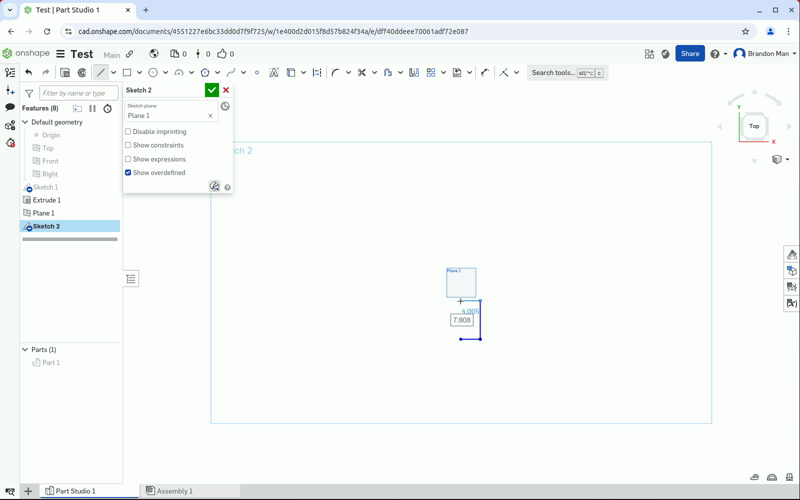
click(460, 300)
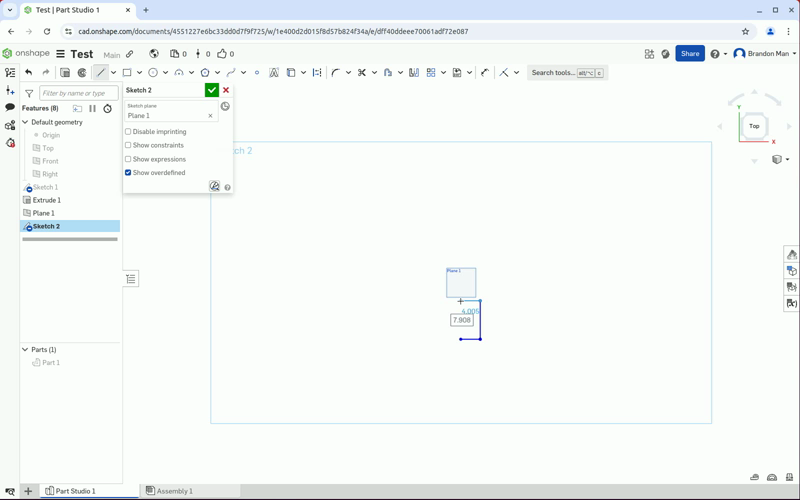
key_up(shift)
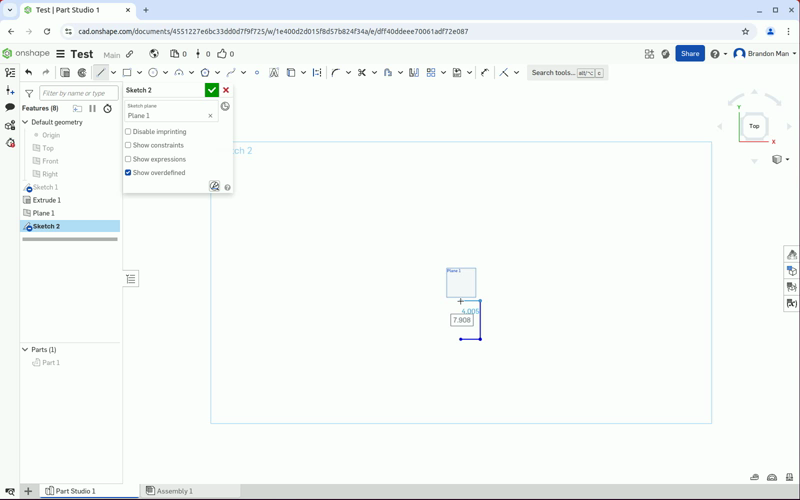
mouse_move(490, 300)
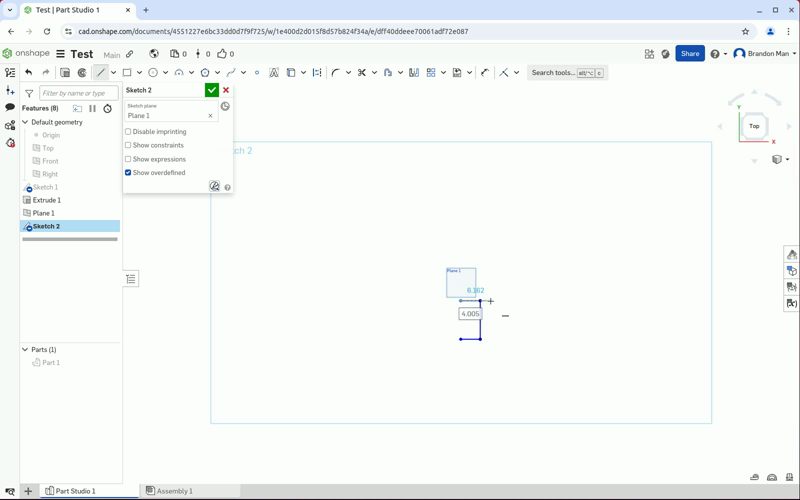
key_down(shift)
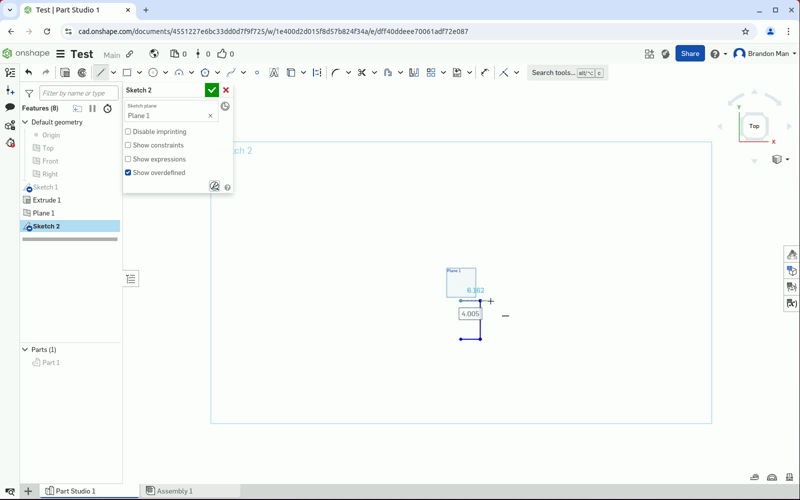
mouse_move(460, 339)
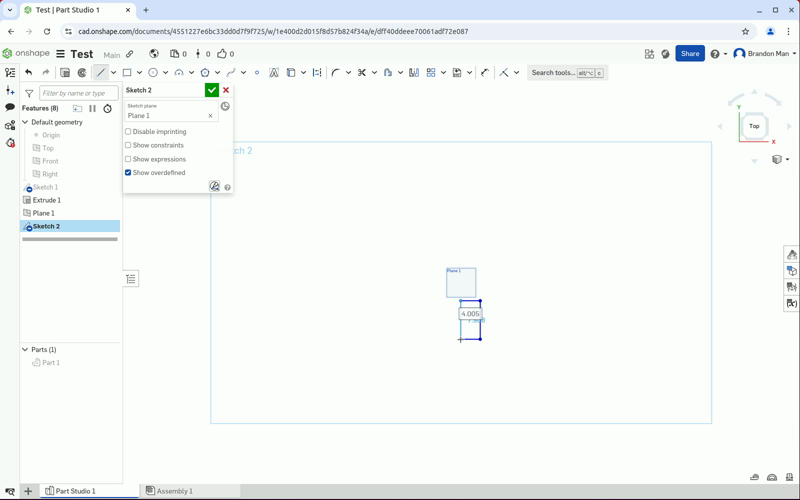
key_up(shift)
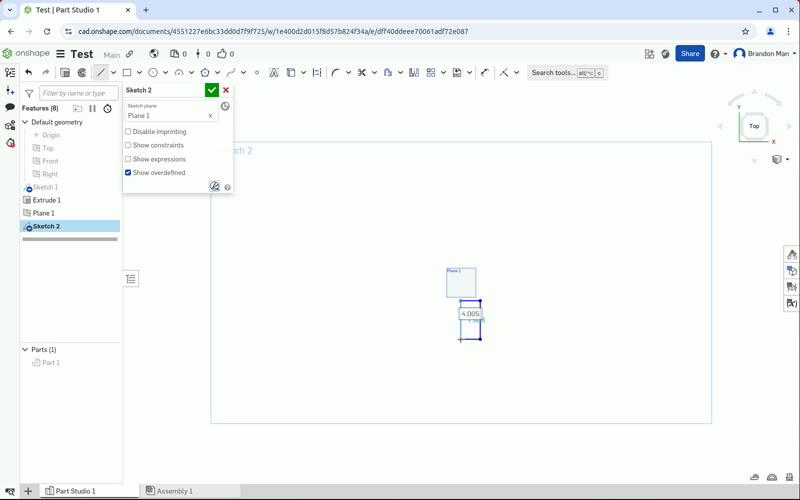
click(460, 339)
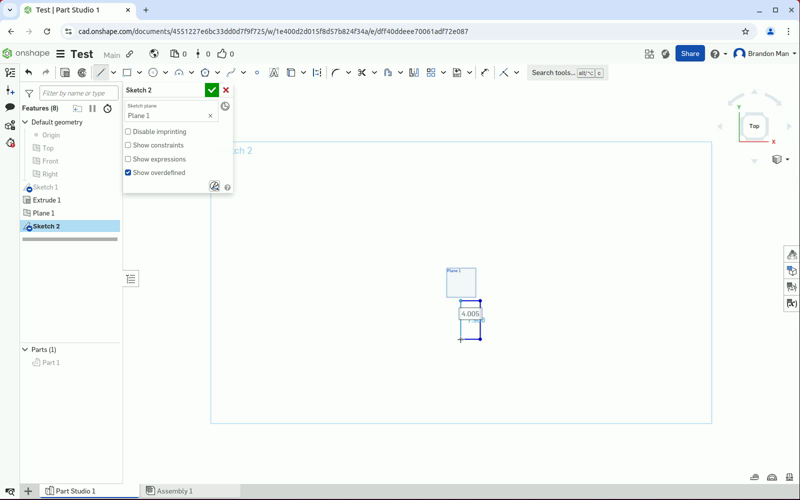
key(esc)
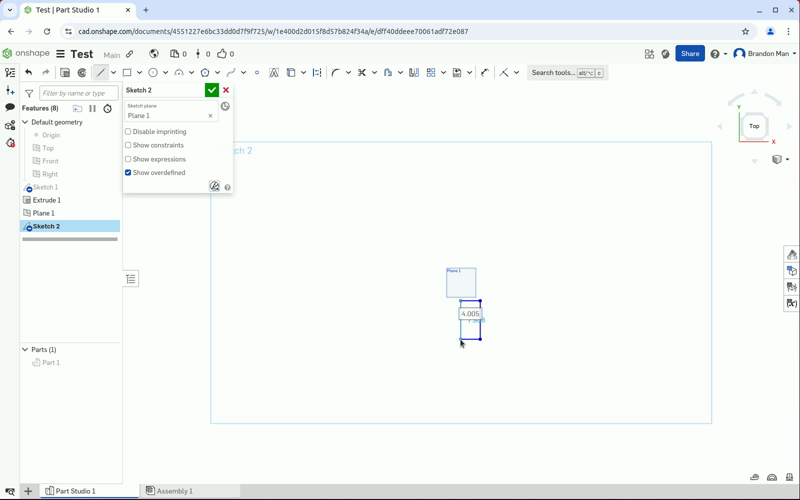
mouse_move(463, 329)
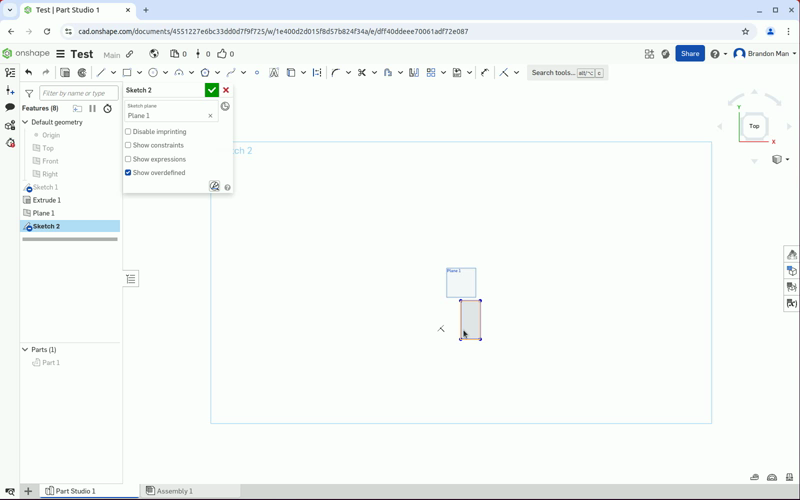
scroll(6)
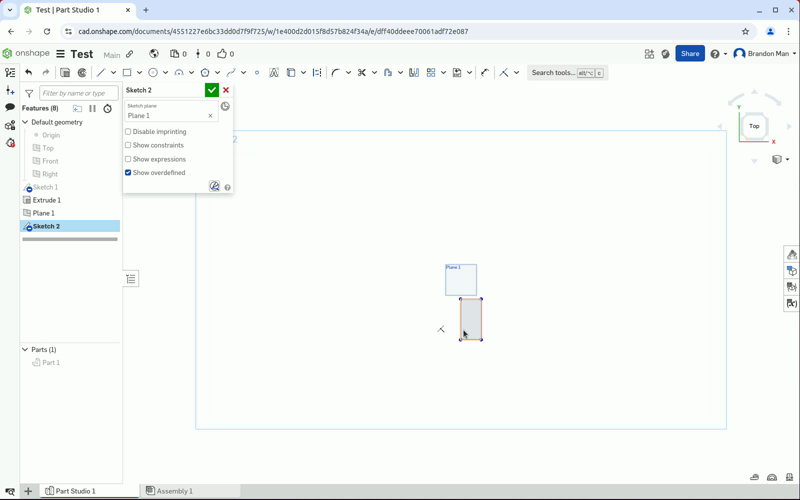
scroll(6)
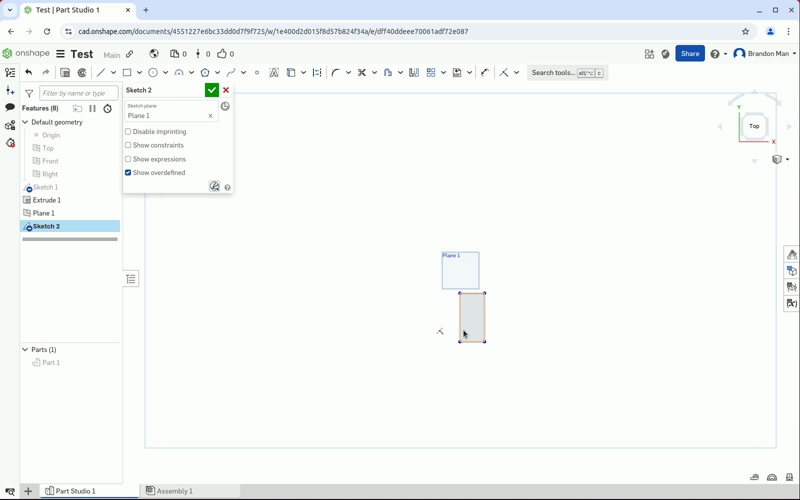
scroll(6)
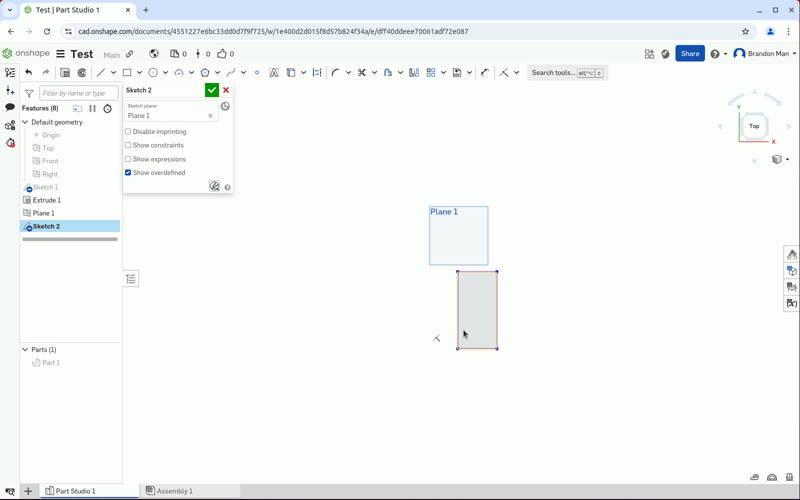
scroll(6)
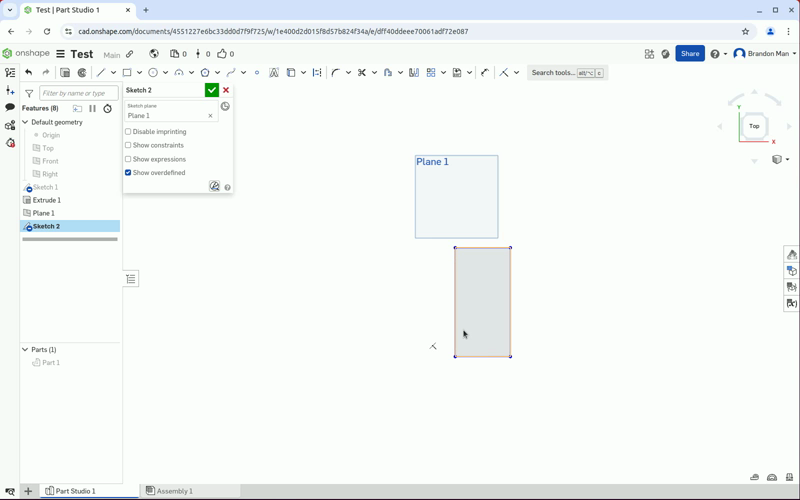
scroll(6)
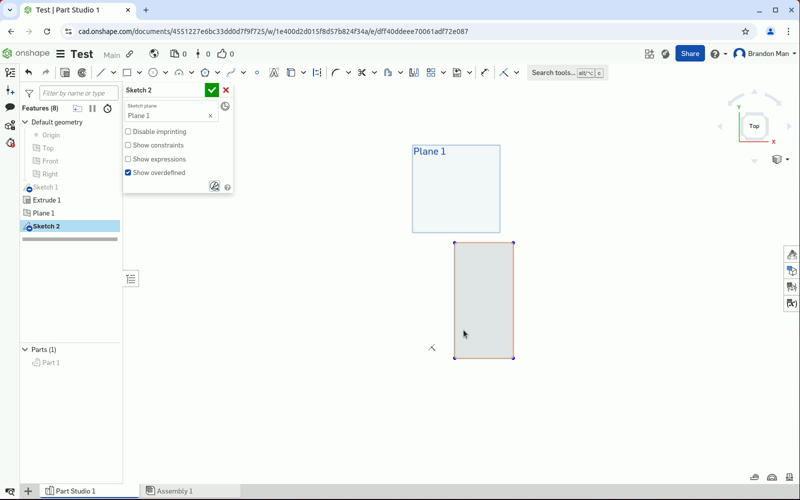
scroll(6)
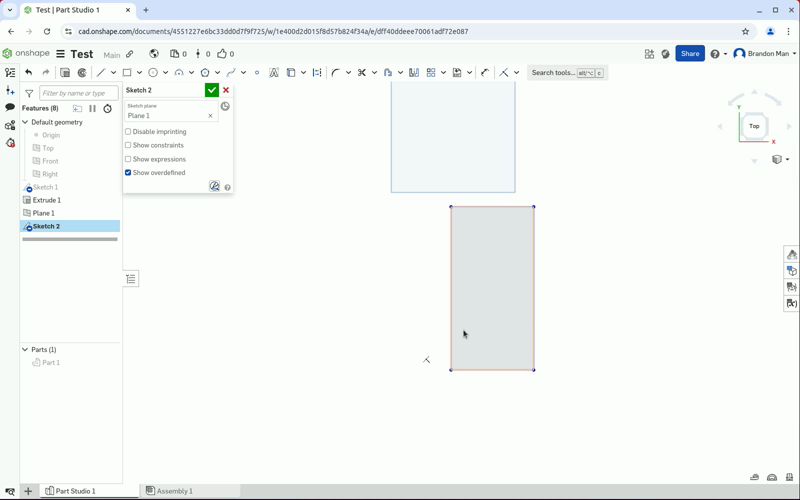
scroll(6)
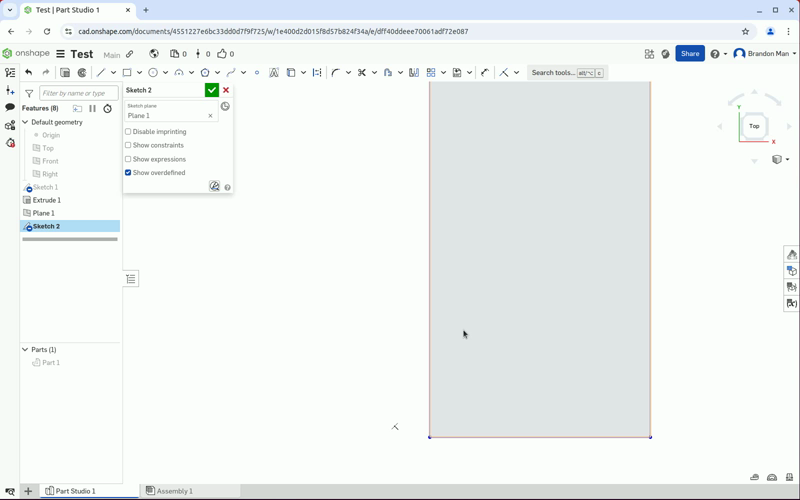
click(463, 329)
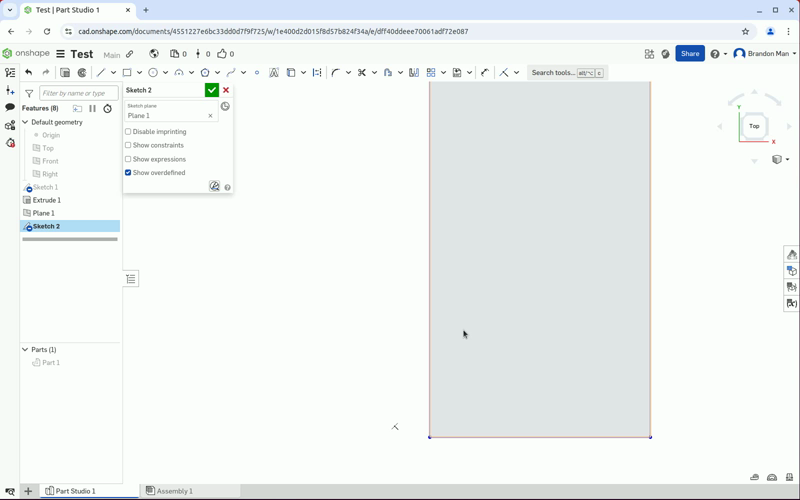
scroll(-6)
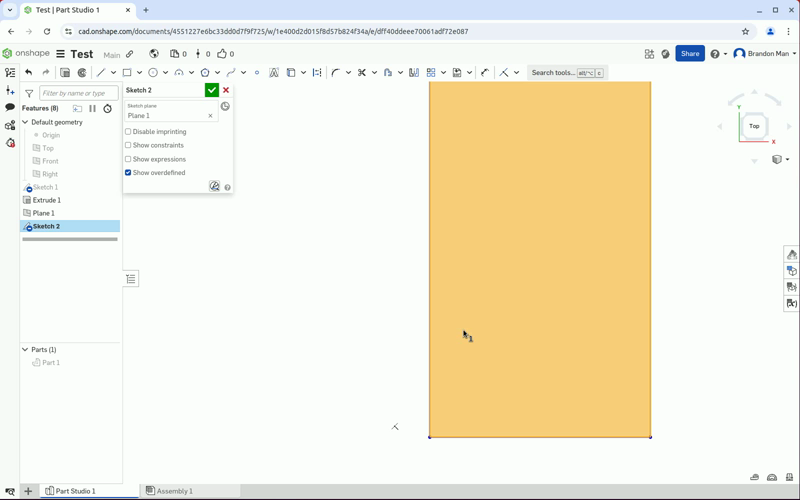
scroll(-6)
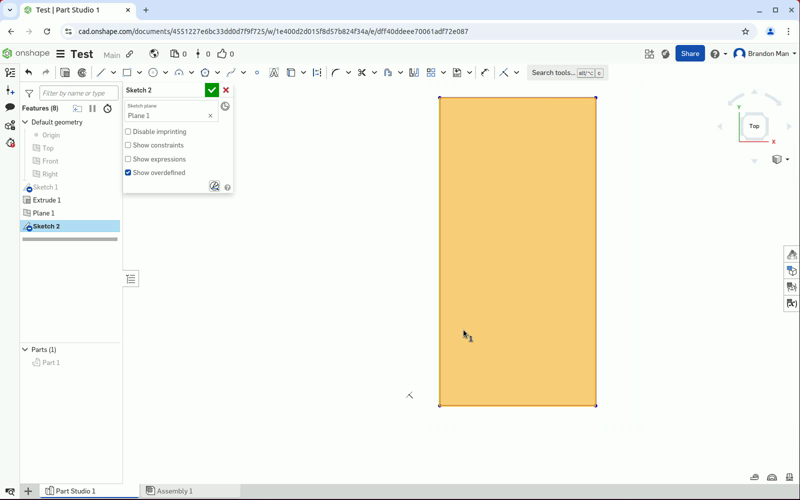
scroll(-6)
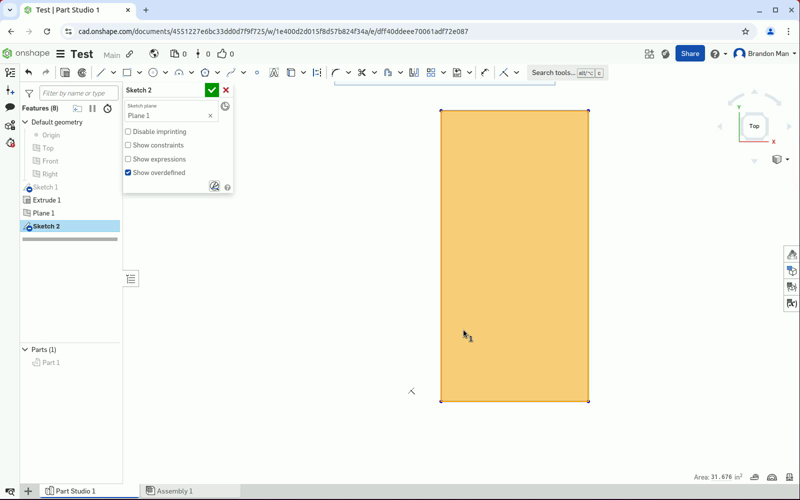
scroll(-6)
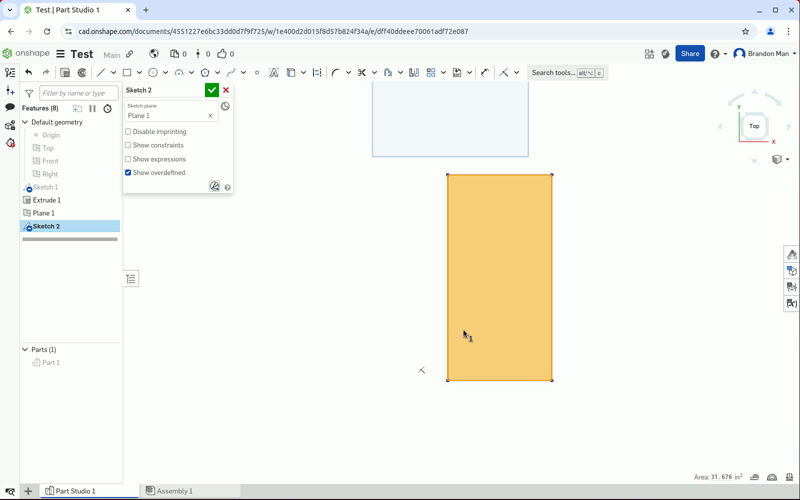
scroll(-6)
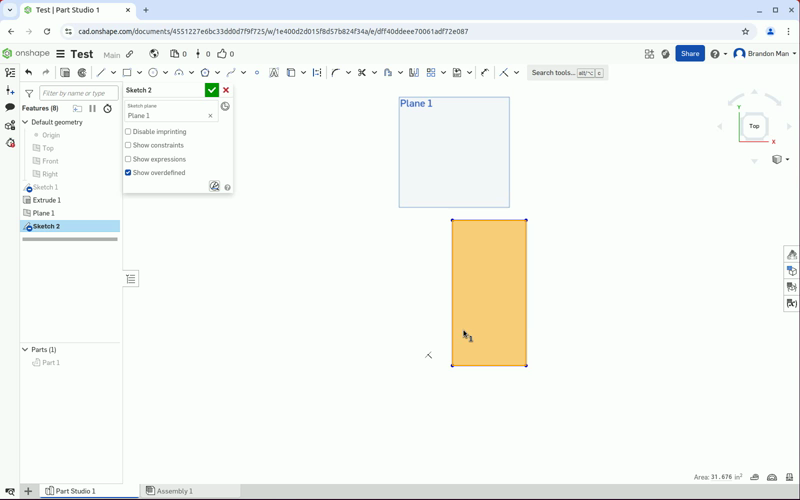
scroll(-6)
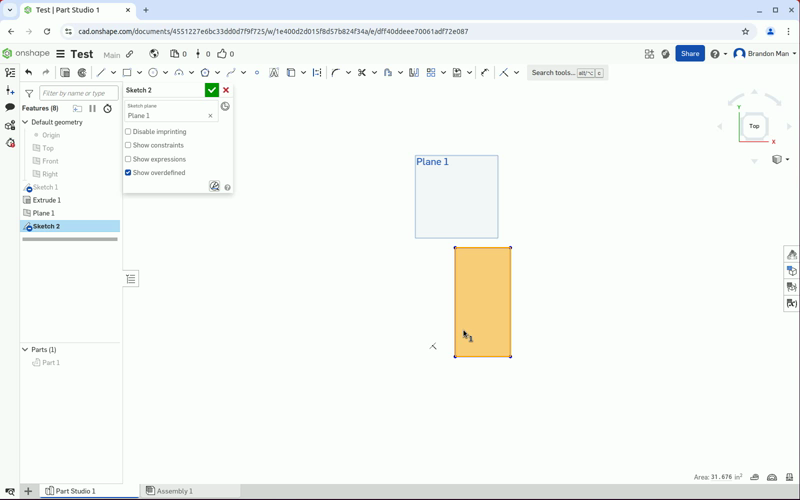
scroll(-6)
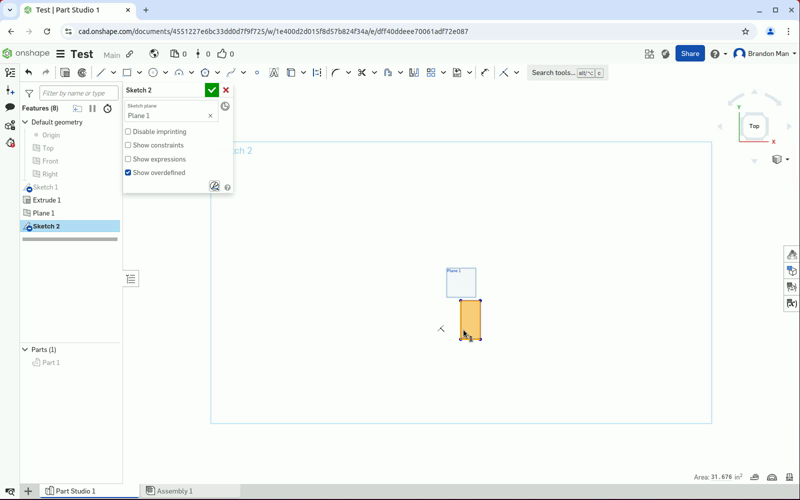
mouse_move(73, 352)
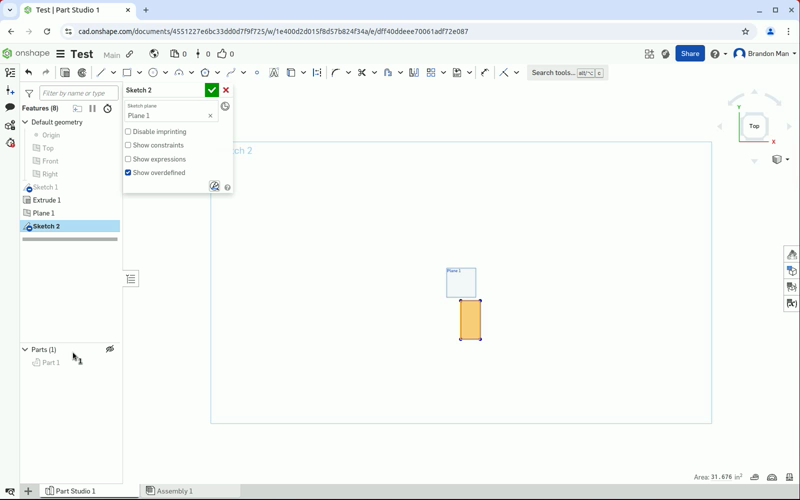
key(shift+y)
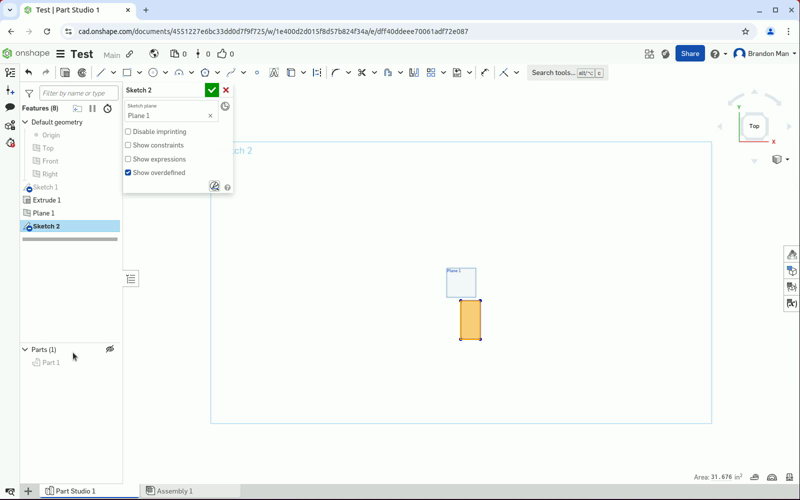
key(shift+e)
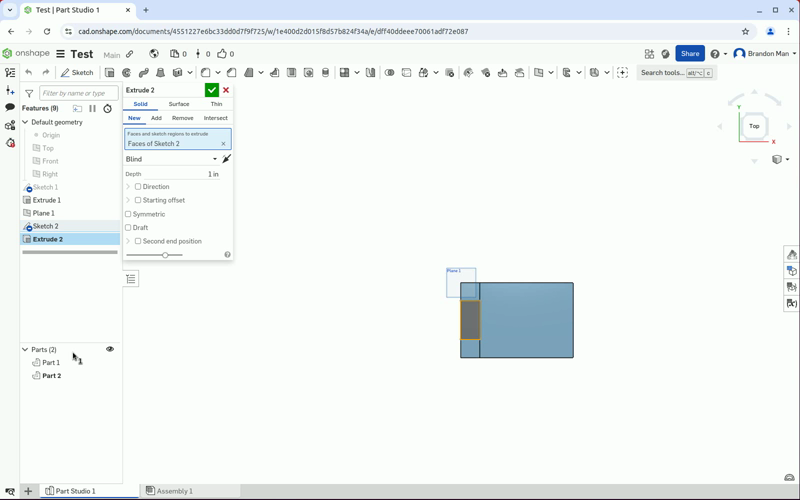
mouse_move(143, 106)
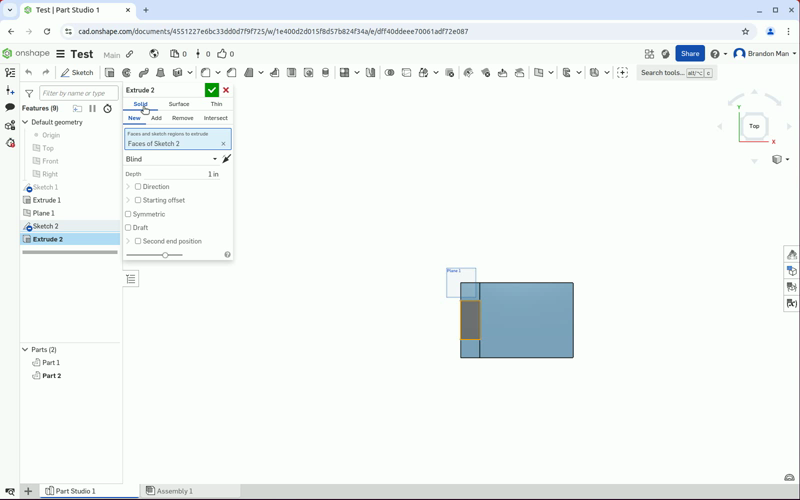
click(143, 106)
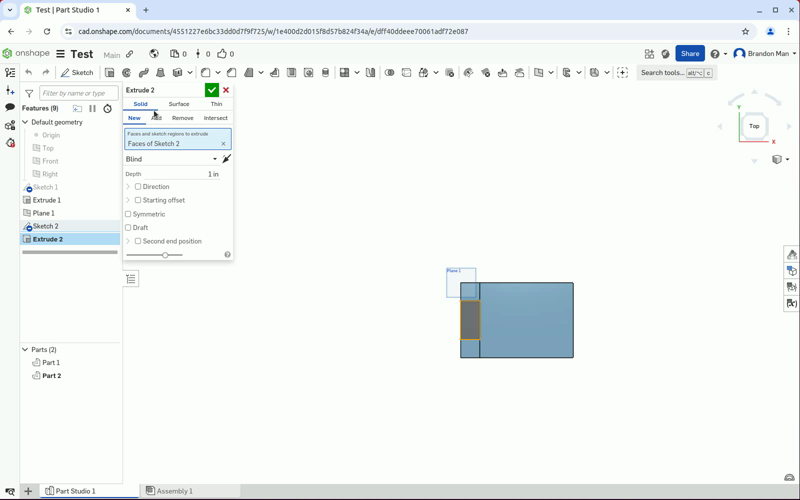
mouse_move(186, 120)
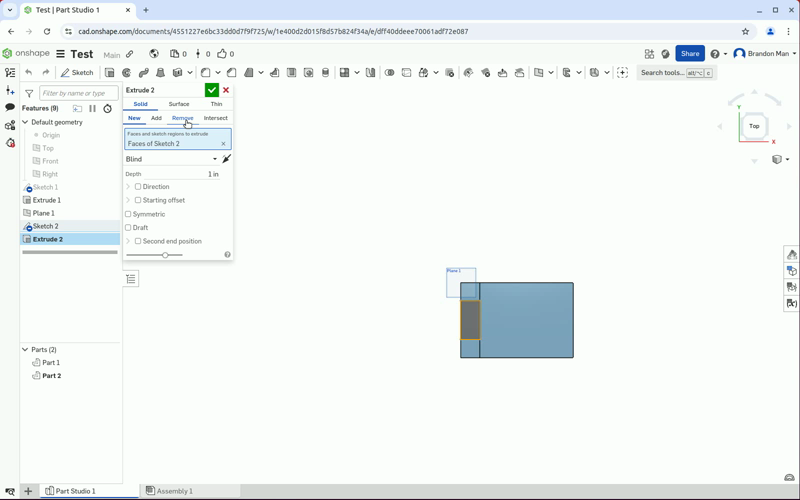
click(186, 120)
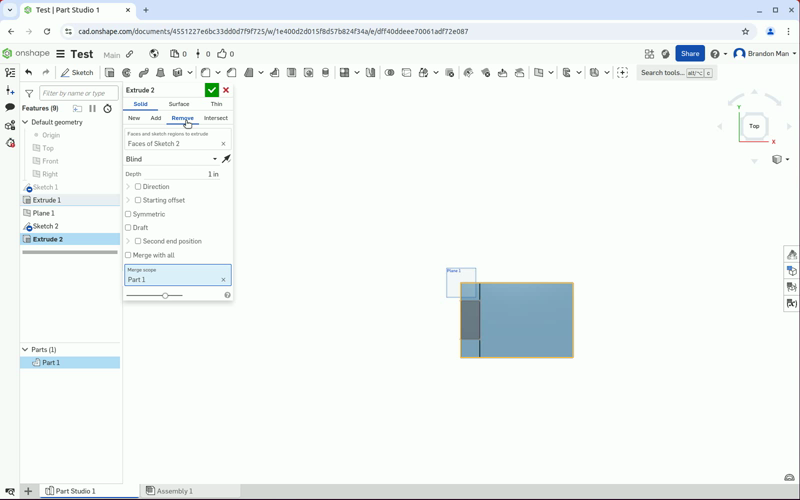
key(tab, 4)
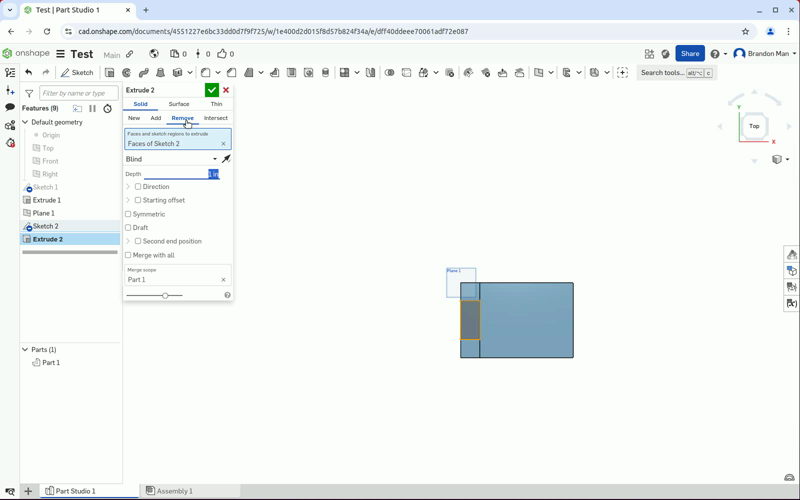
text(3.851)
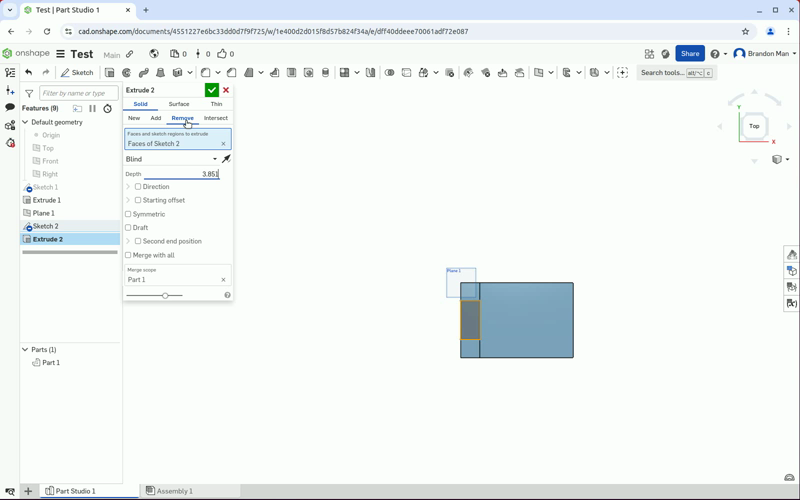
key(tab, 6)
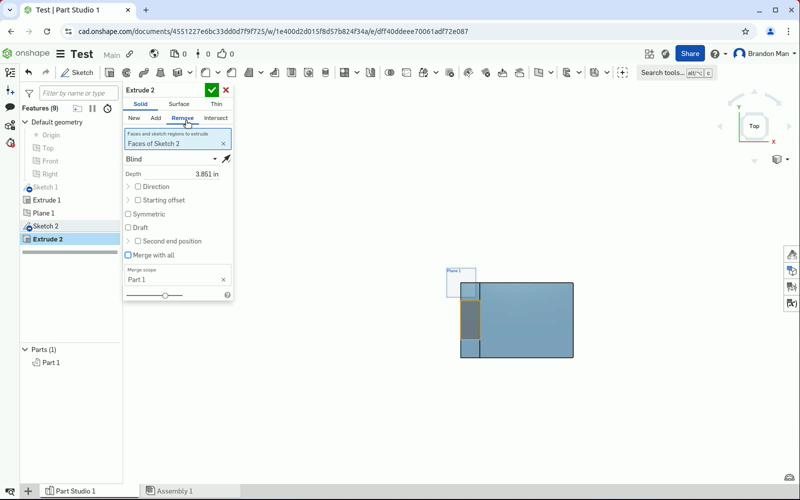
key(space)
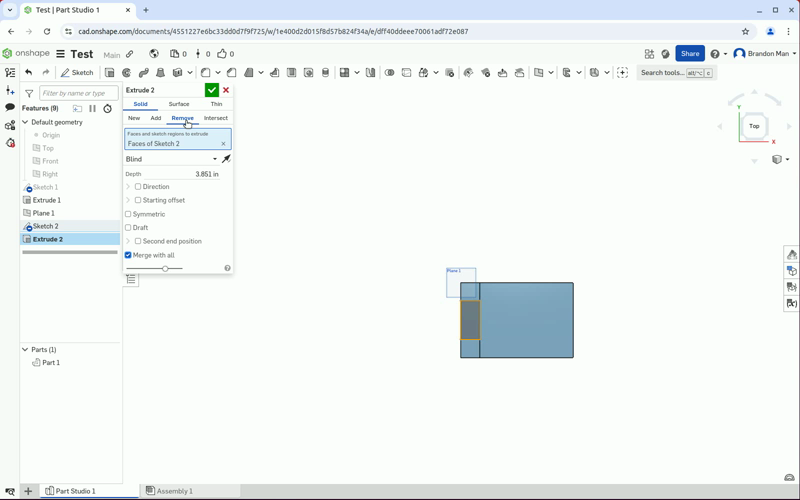
key(enter)
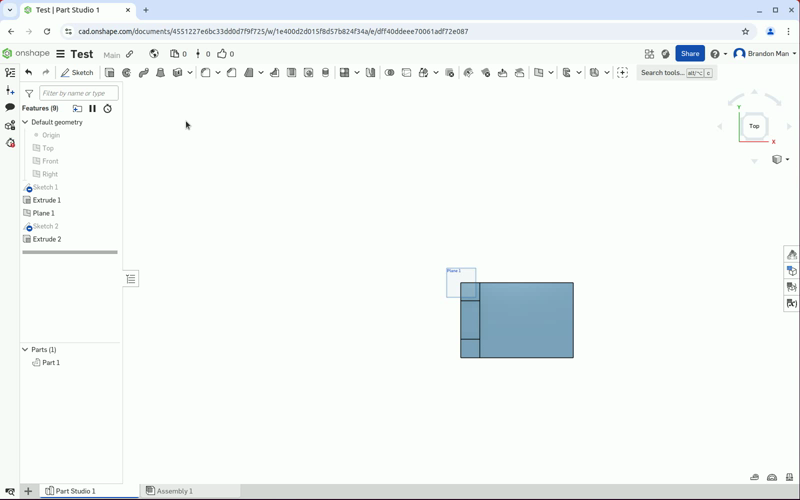
key(shift+h)
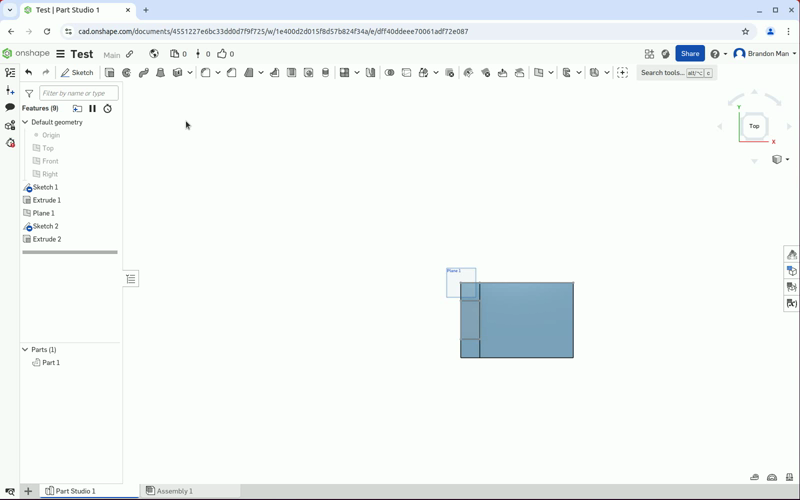
key(shift+h)
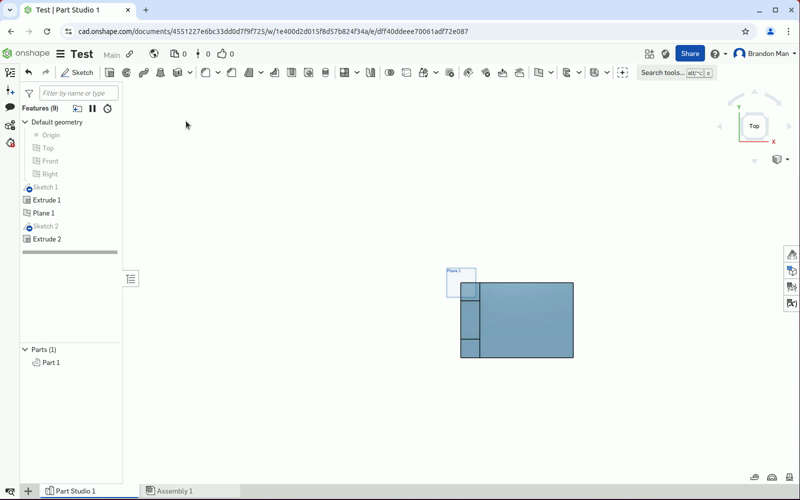
mouse_move(73, 189)
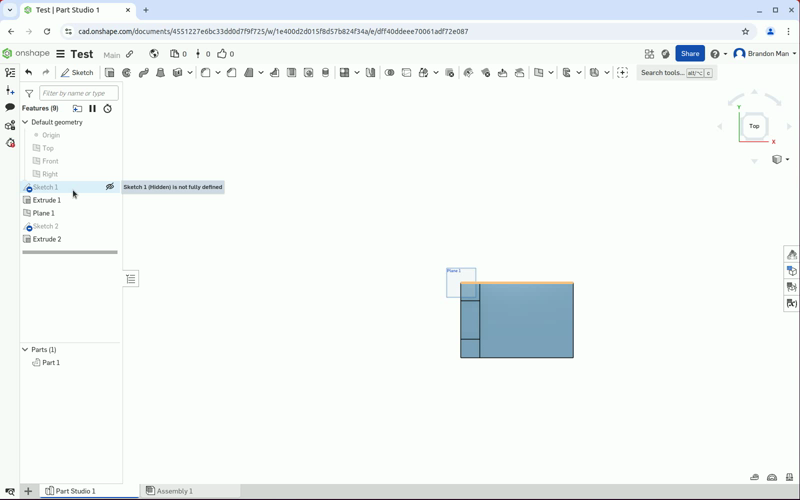
click(73, 189)
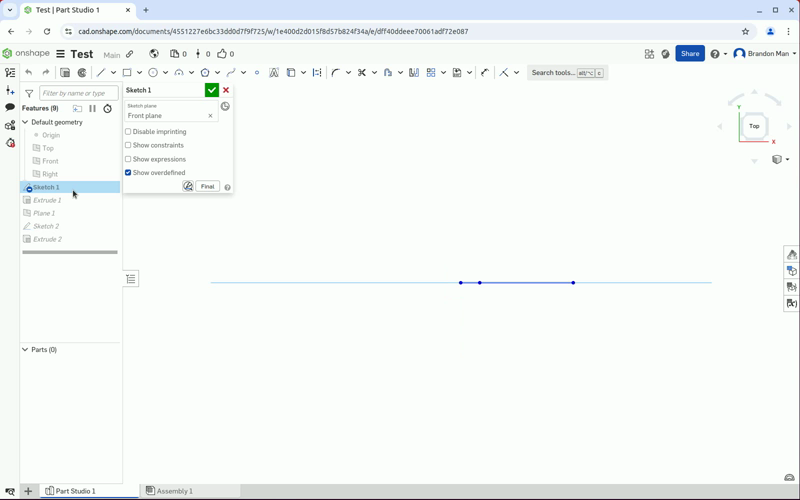
mouse_move(229, 92)
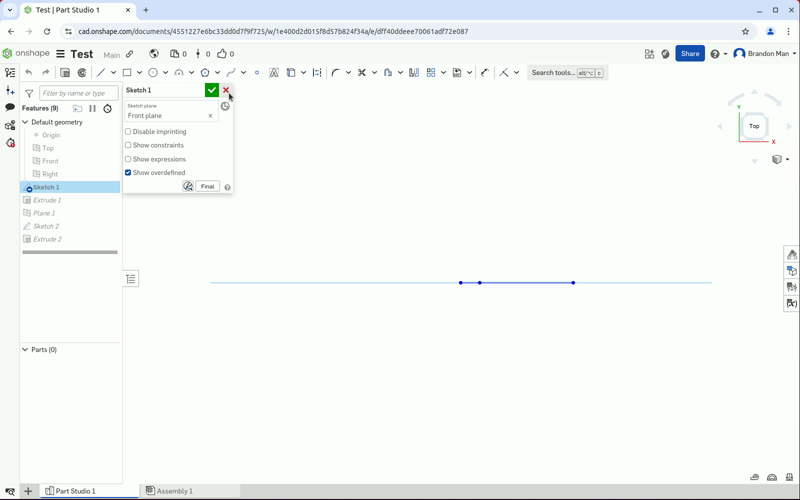
click(229, 92)
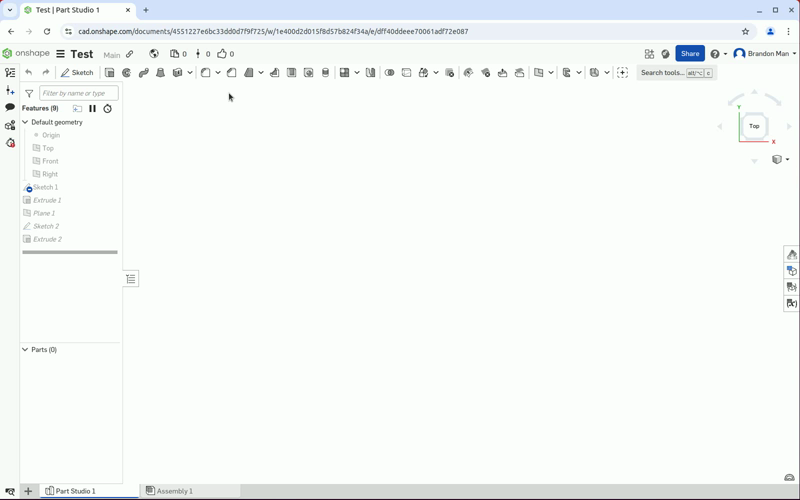
mouse_move(541, 75)
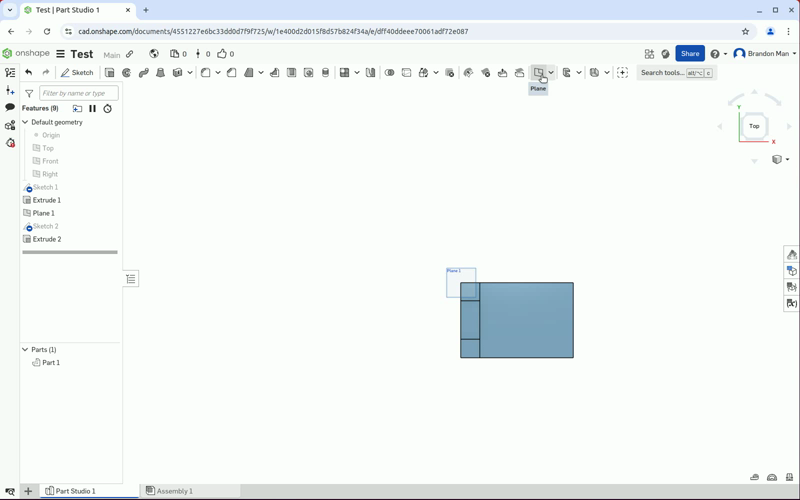
click(541, 75)
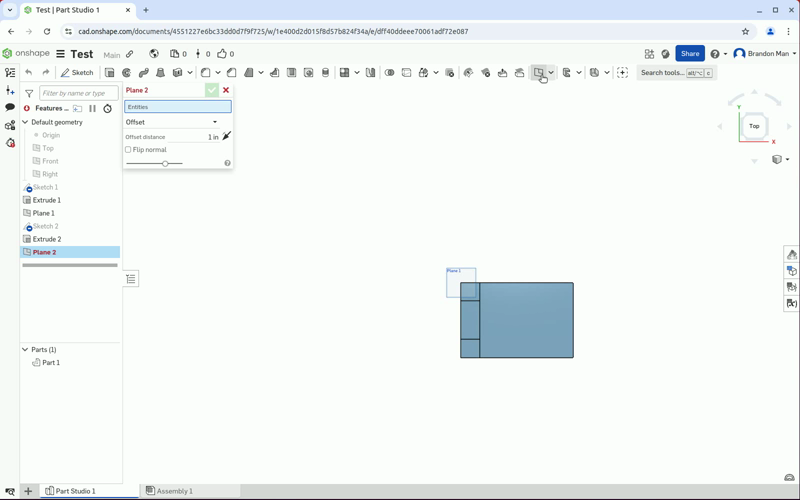
mouse_move(73, 150)
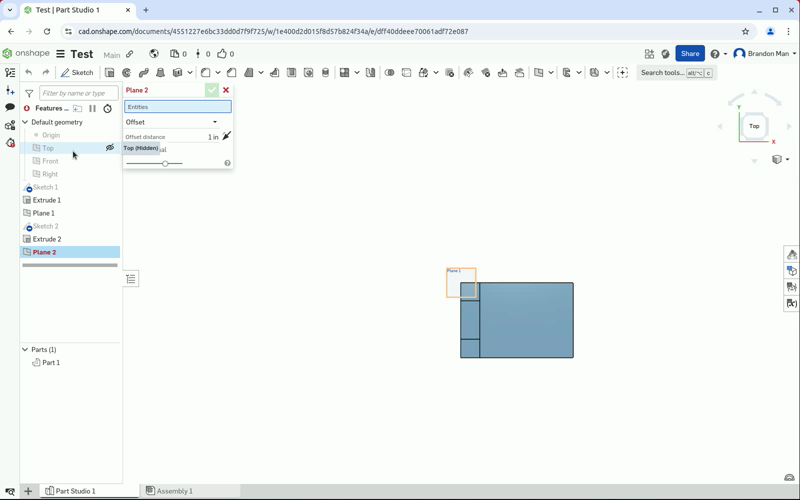
click(73, 150)
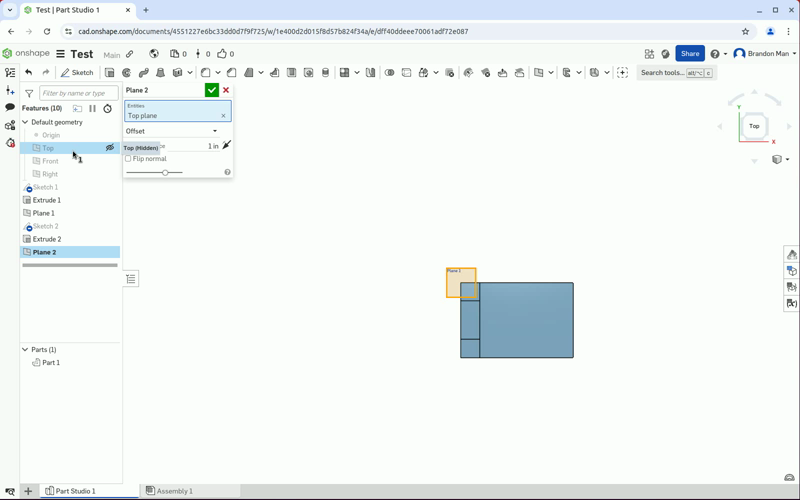
key(tab, 2)
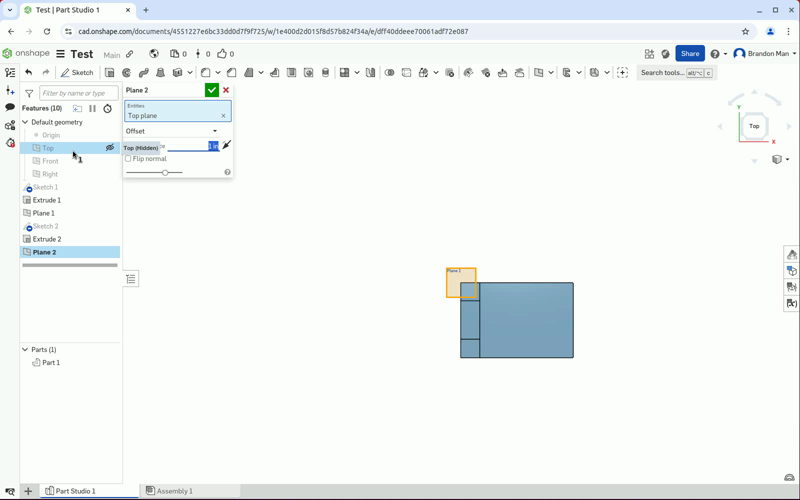
text(7.703)
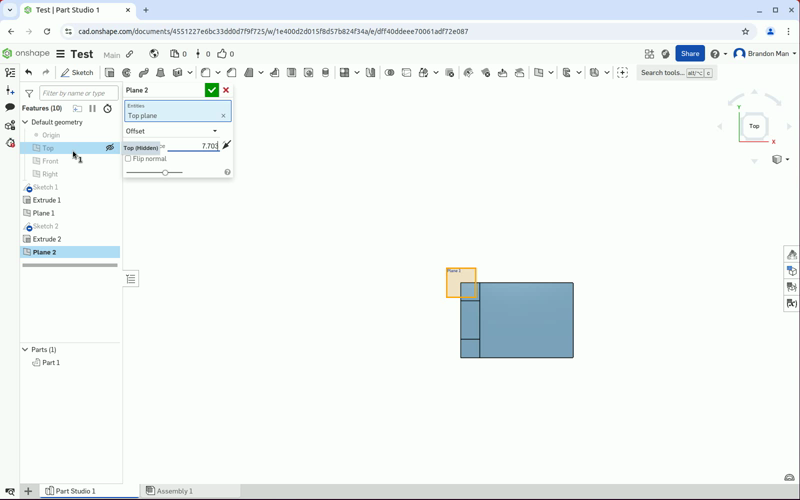
key(enter, 2)
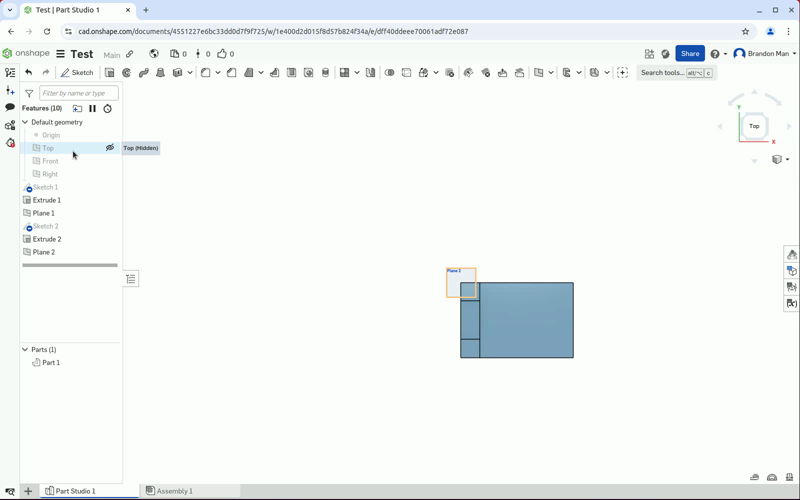
key(shift+s)
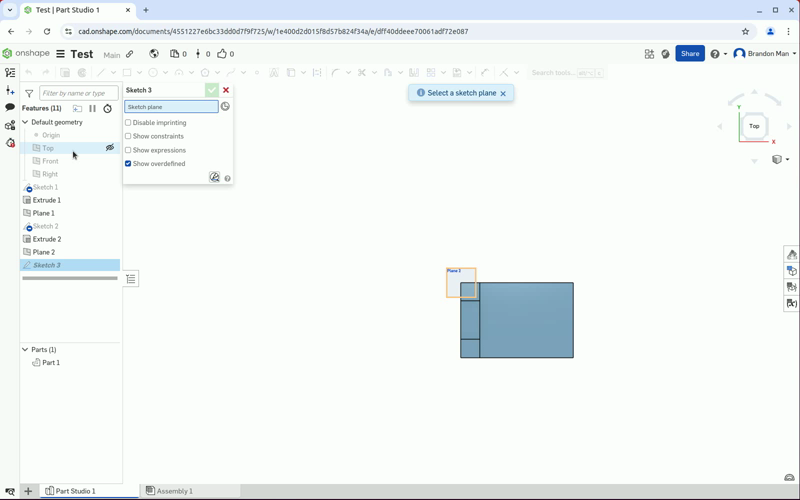
mouse_move(73, 254)
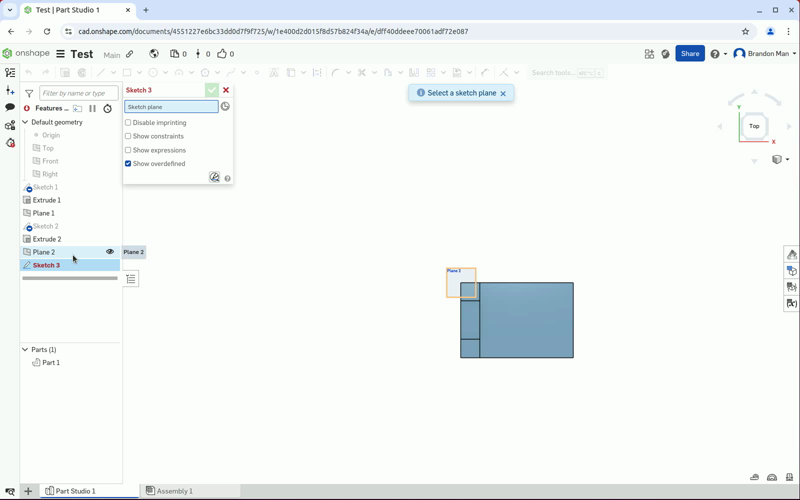
click(73, 254)
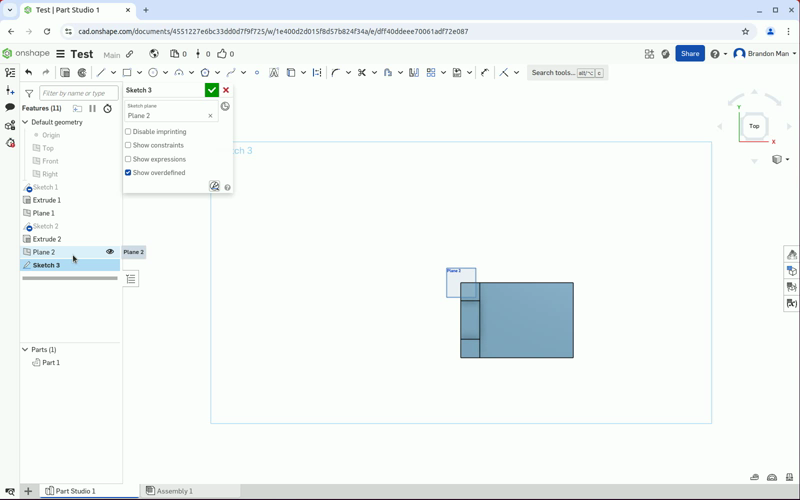
mouse_move(73, 352)
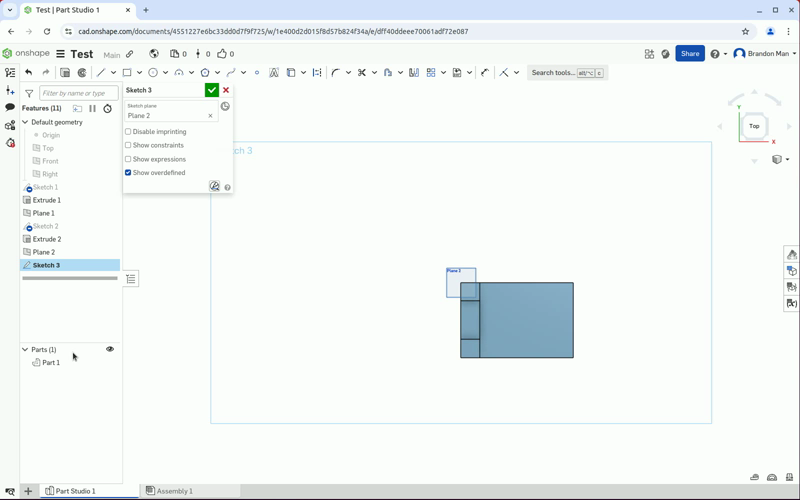
key(y)
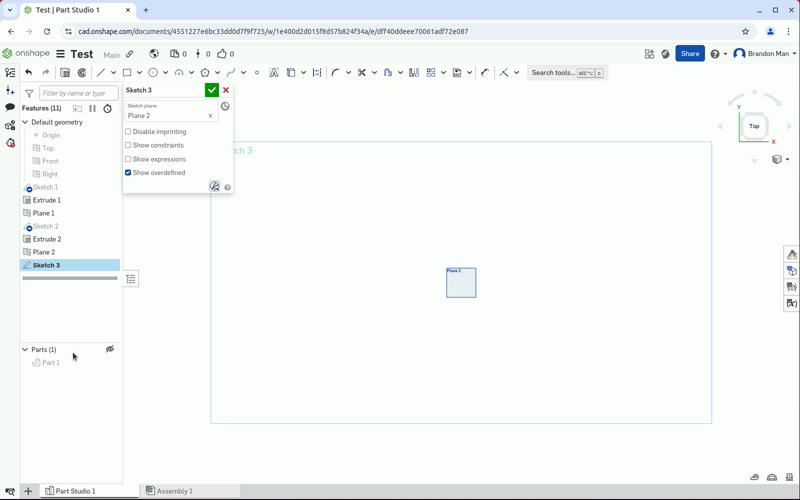
key(l)
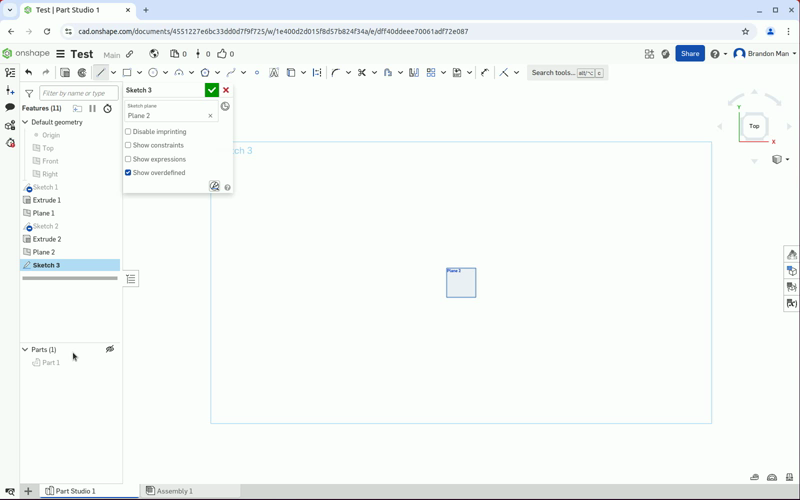
key_down(shift)
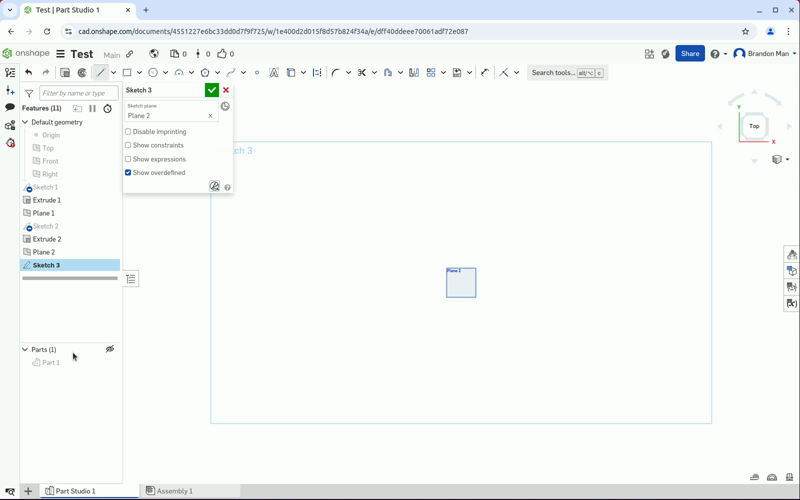
mouse_move(552, 339)
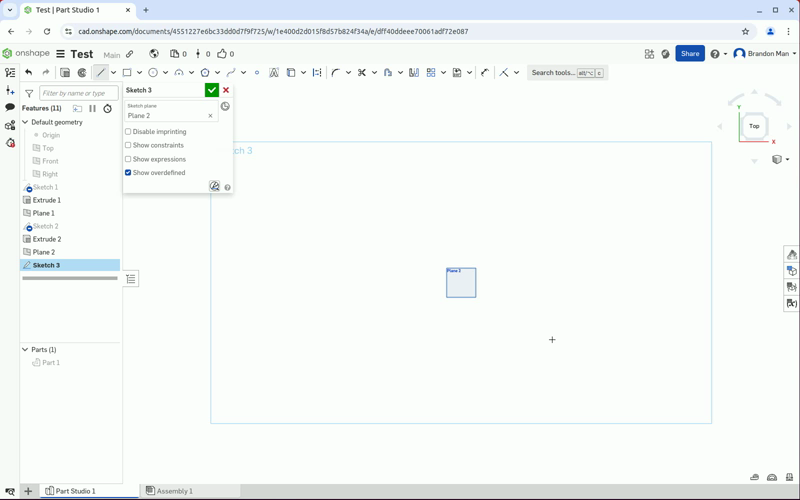
click(552, 339)
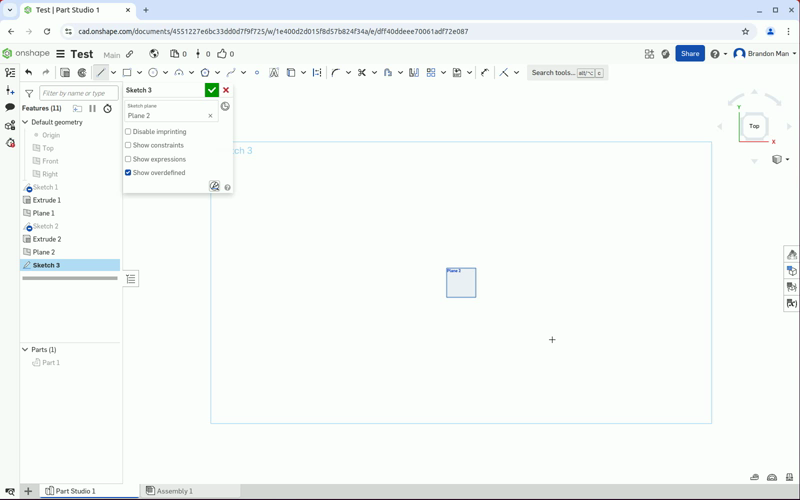
key_up(shift)
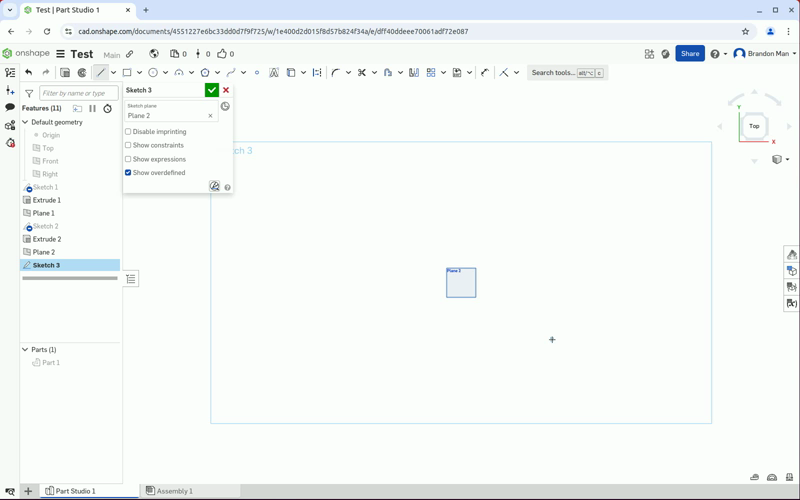
key_down(shift)
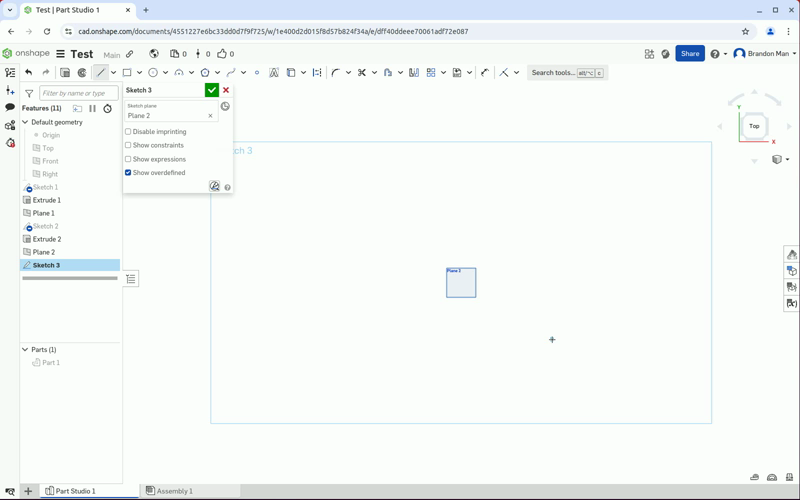
mouse_move(582, 339)
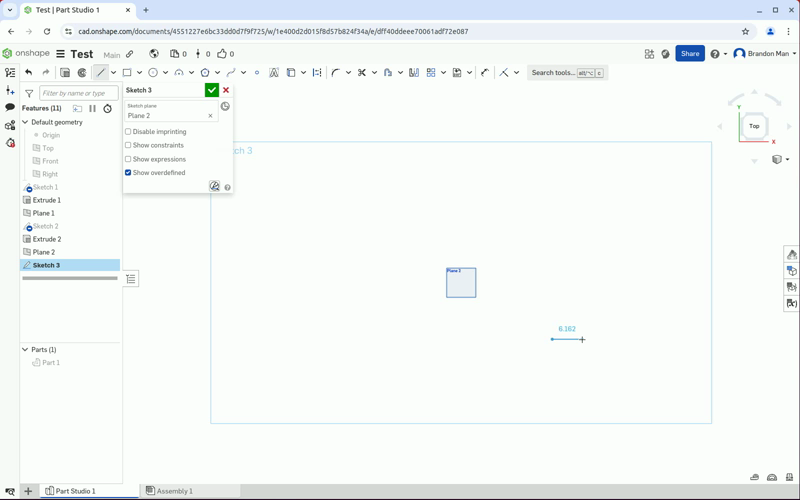
mouse_move(573, 339)
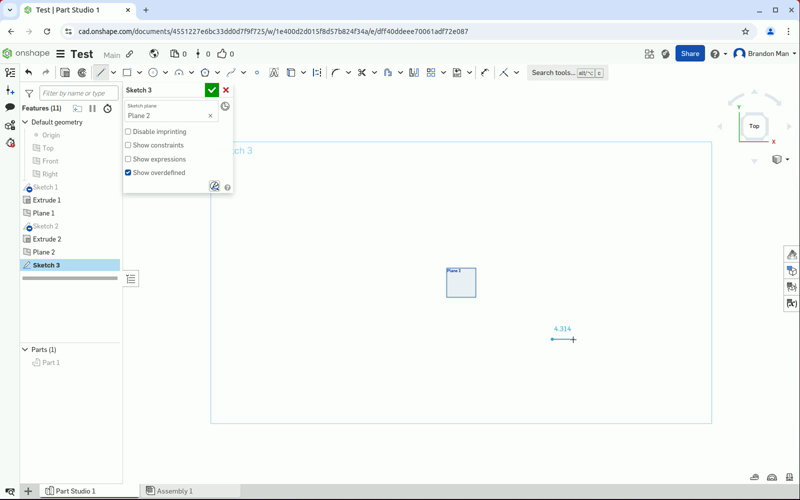
click(573, 339)
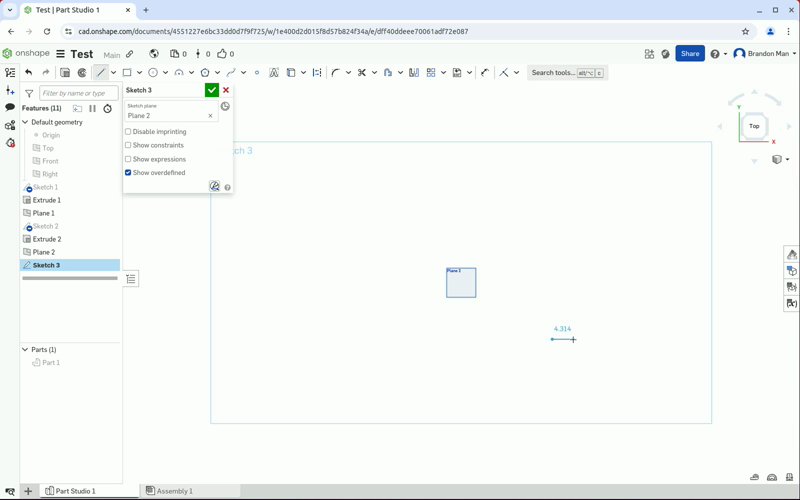
key_up(shift)
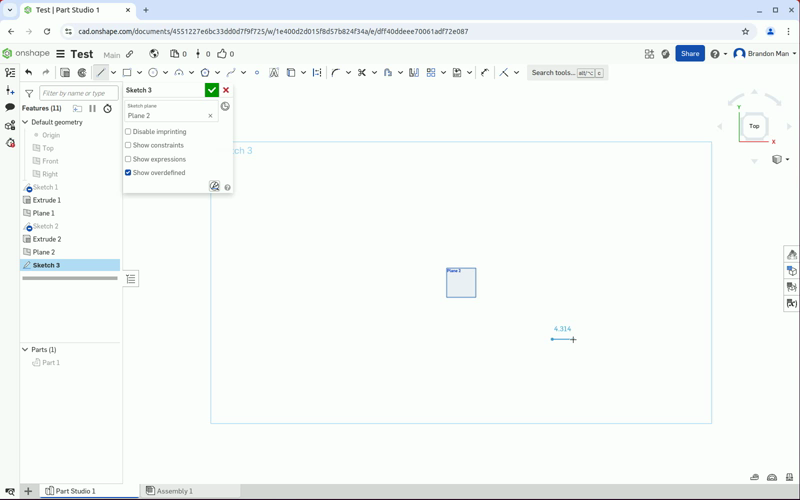
key_down(shift)
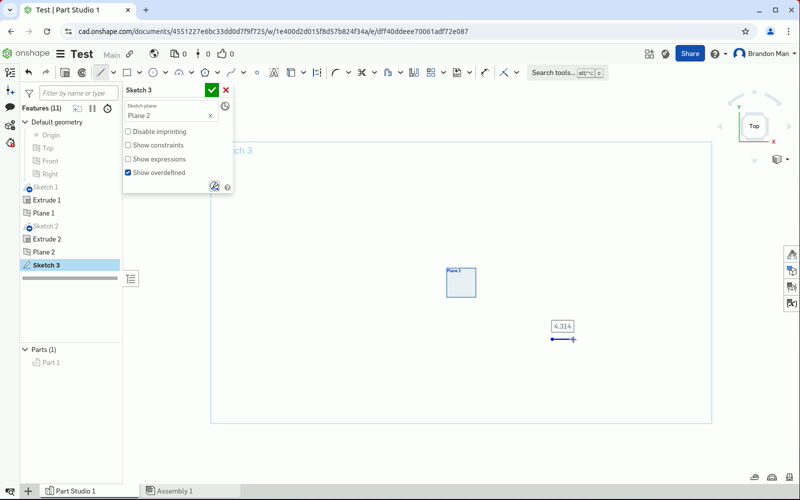
mouse_move(589, 339)
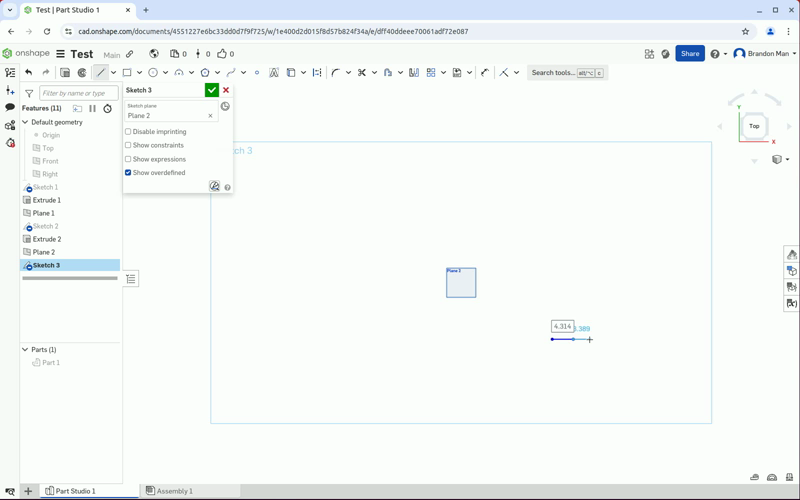
mouse_move(573, 300)
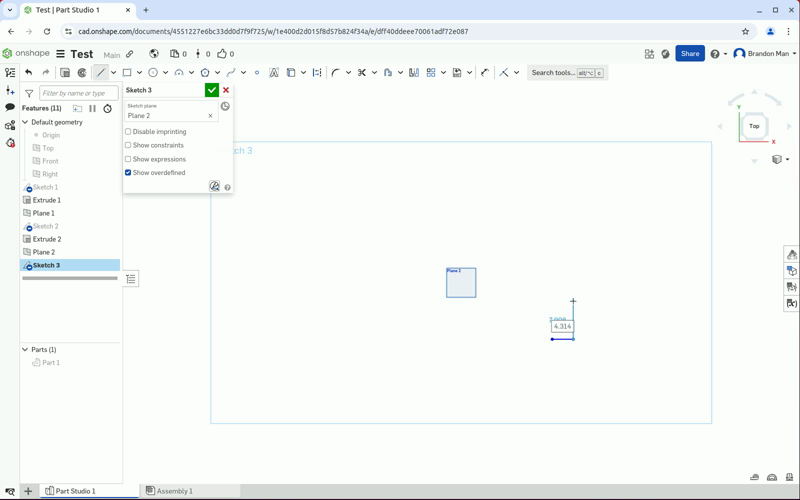
click(573, 300)
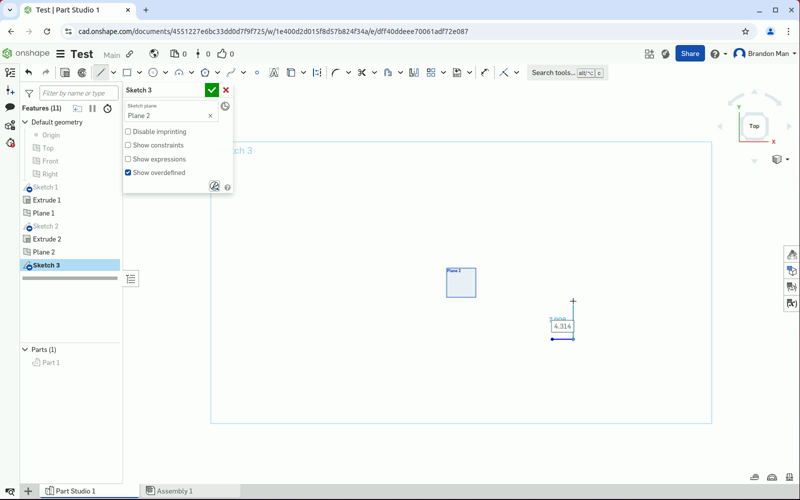
key_up(shift)
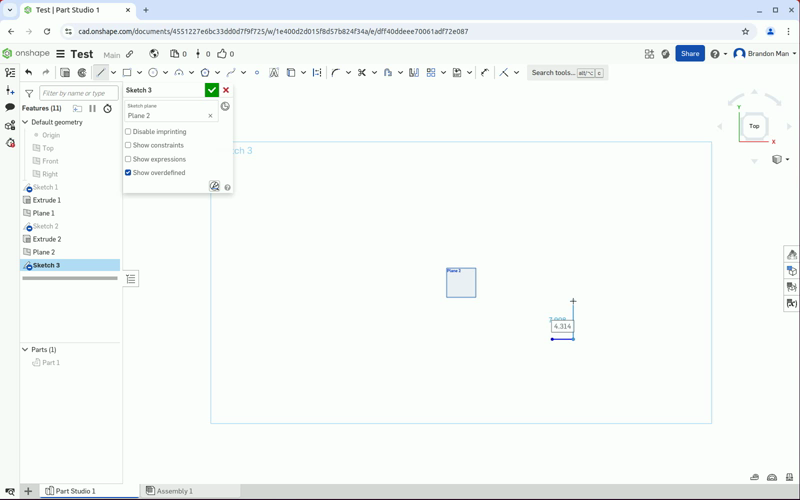
key_down(shift)
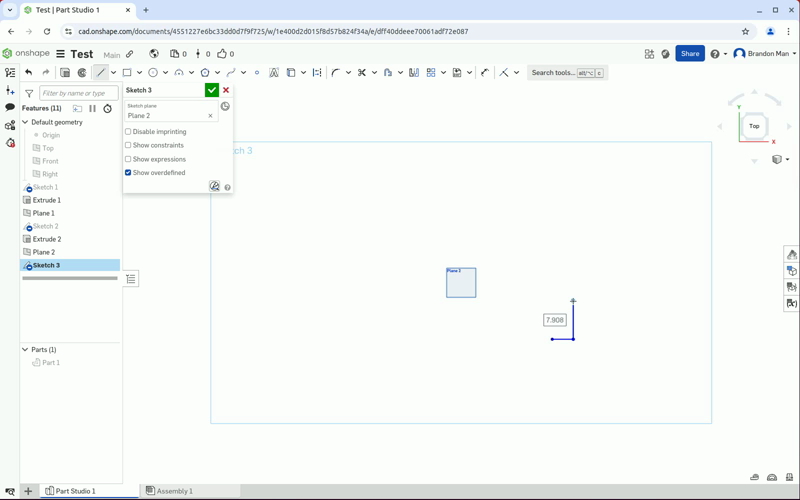
mouse_move(589, 300)
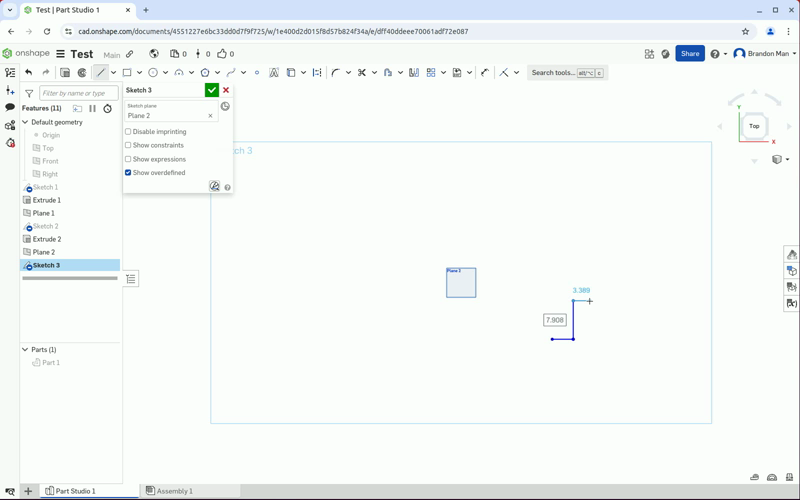
mouse_move(552, 300)
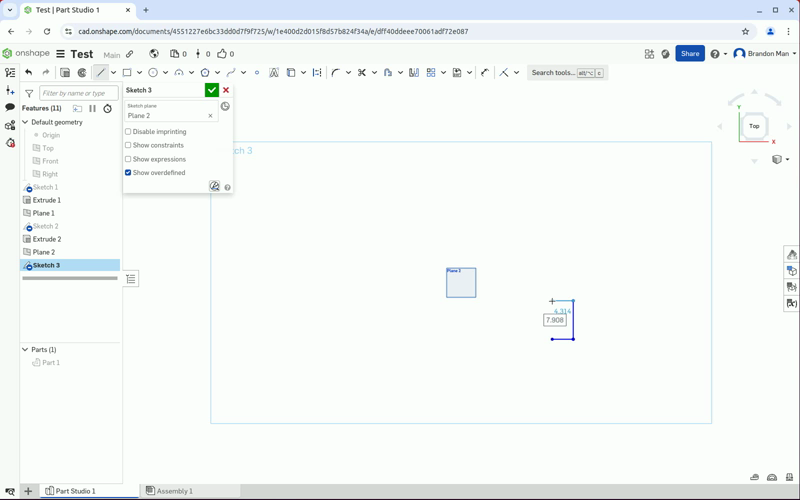
click(552, 300)
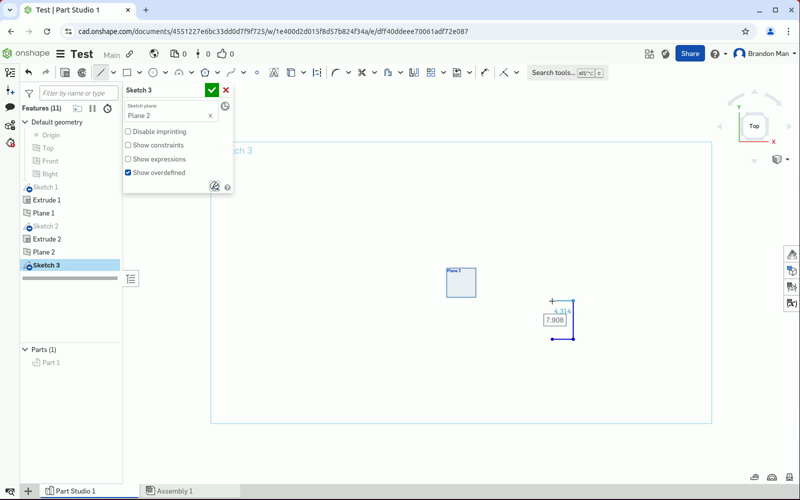
key_up(shift)
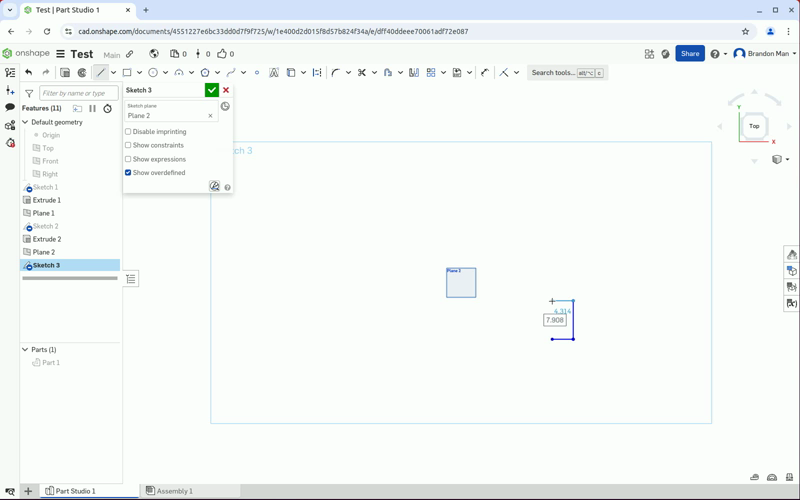
mouse_move(582, 300)
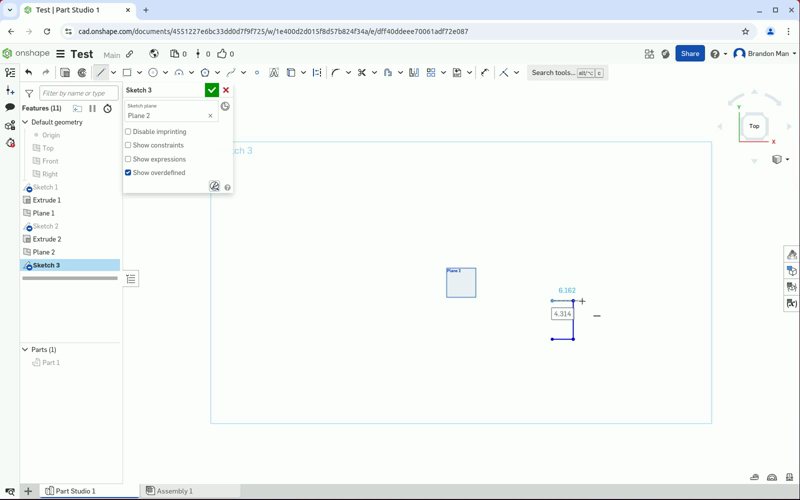
key_down(shift)
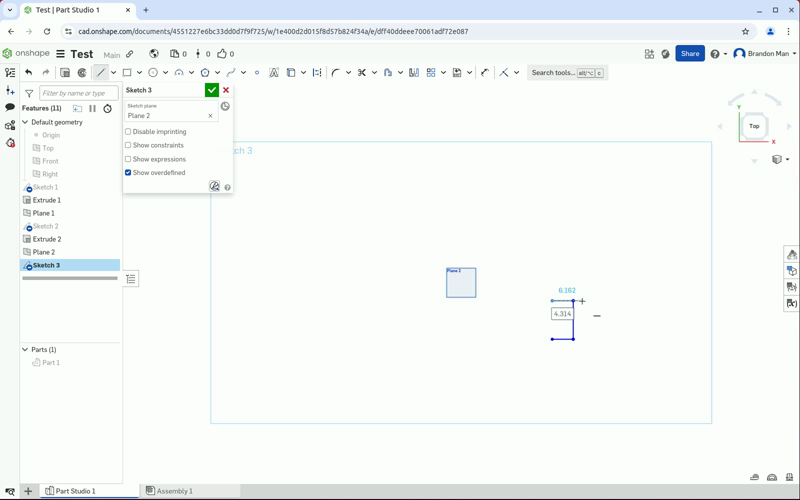
mouse_move(552, 339)
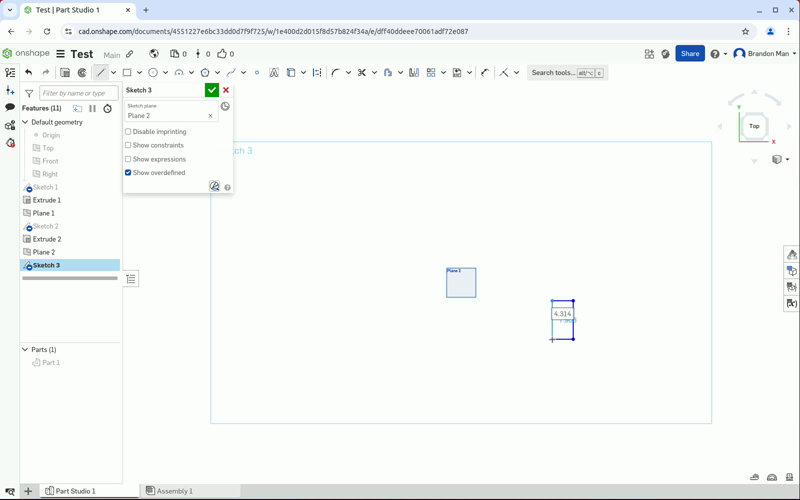
key_up(shift)
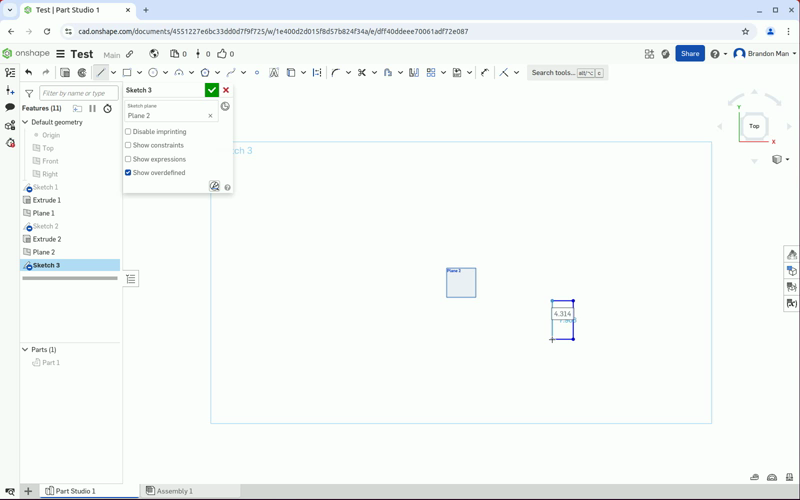
click(552, 339)
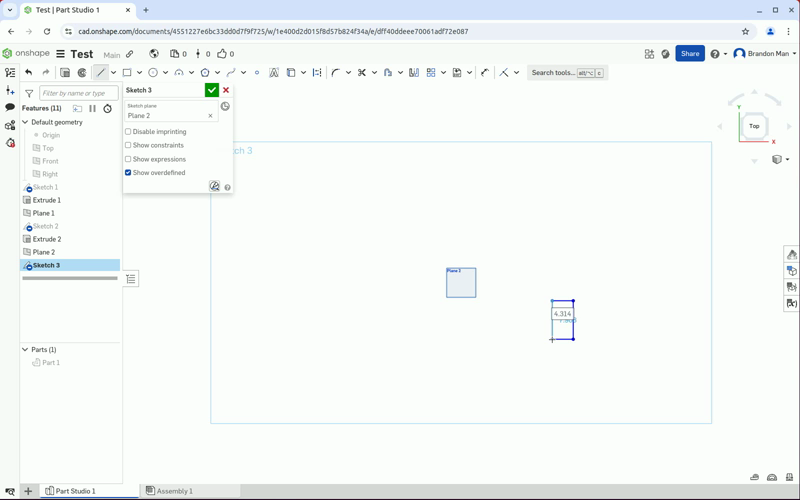
key(esc)
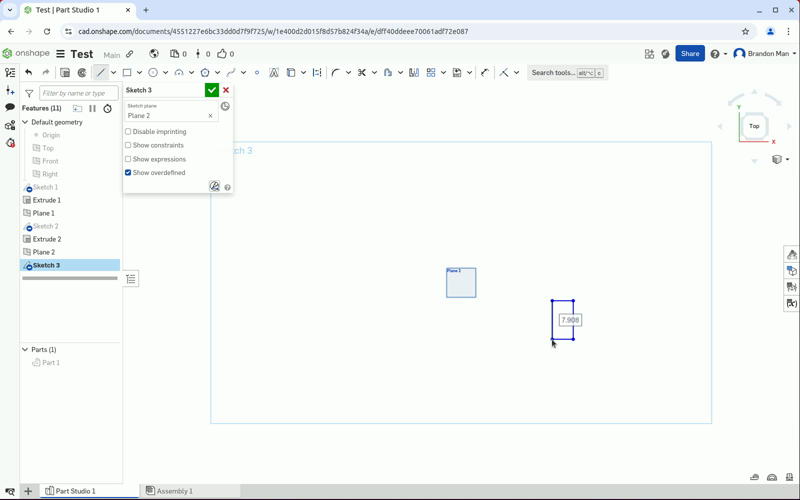
mouse_move(563, 325)
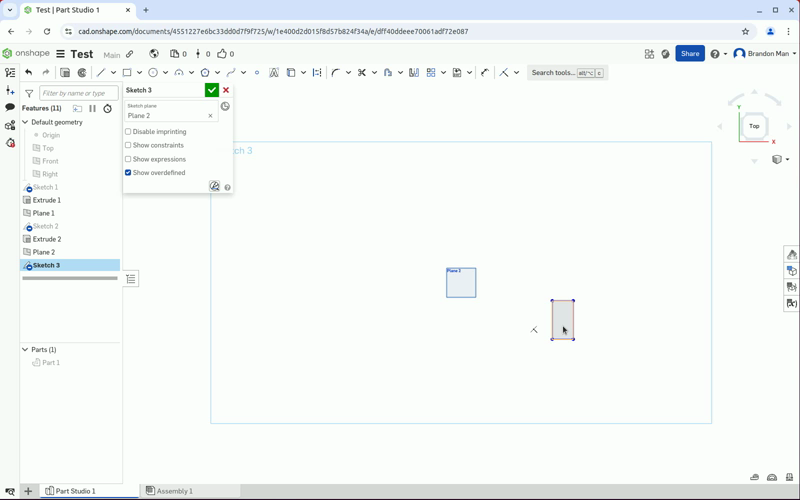
scroll(6)
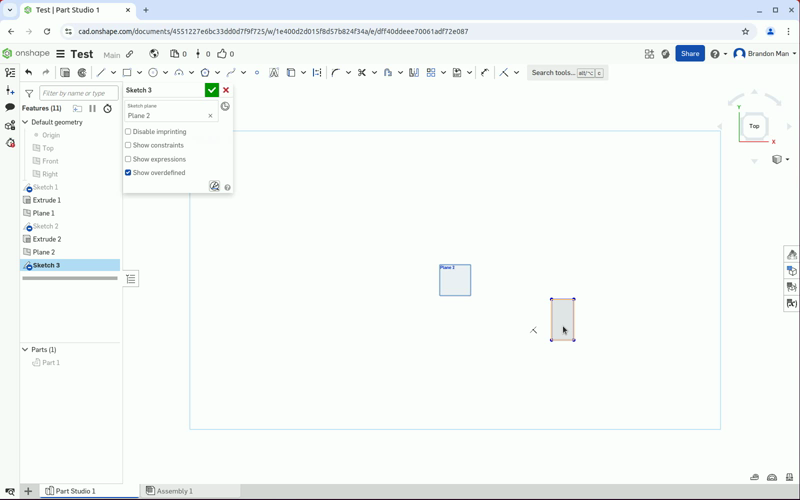
scroll(6)
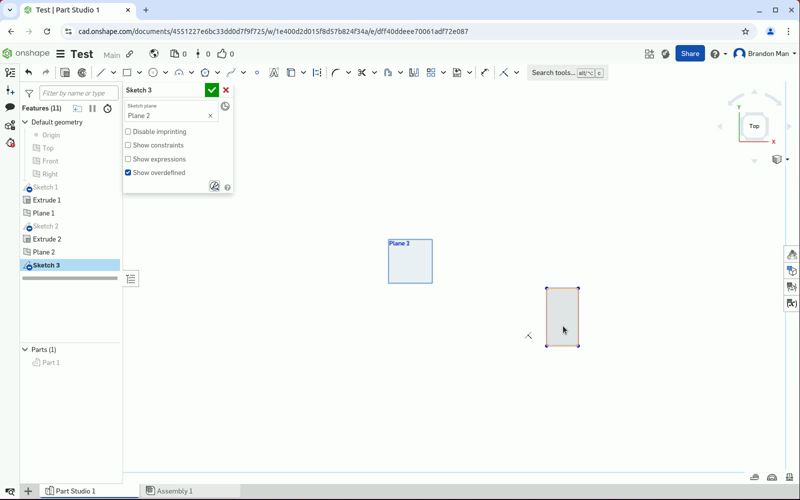
scroll(6)
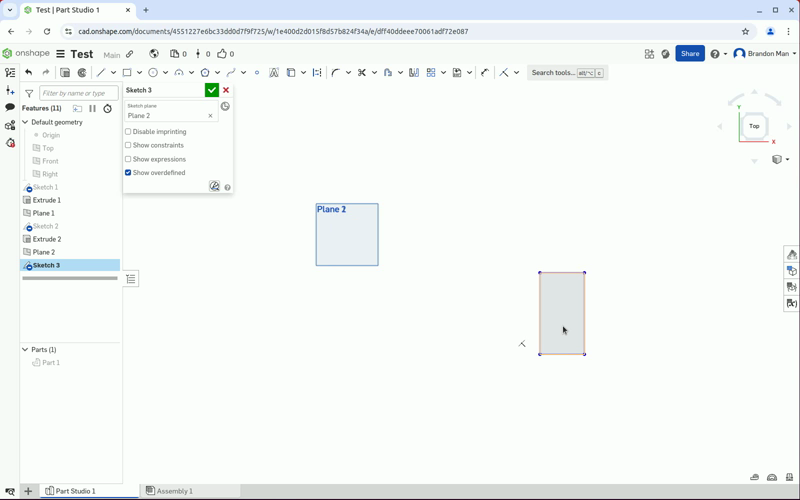
scroll(6)
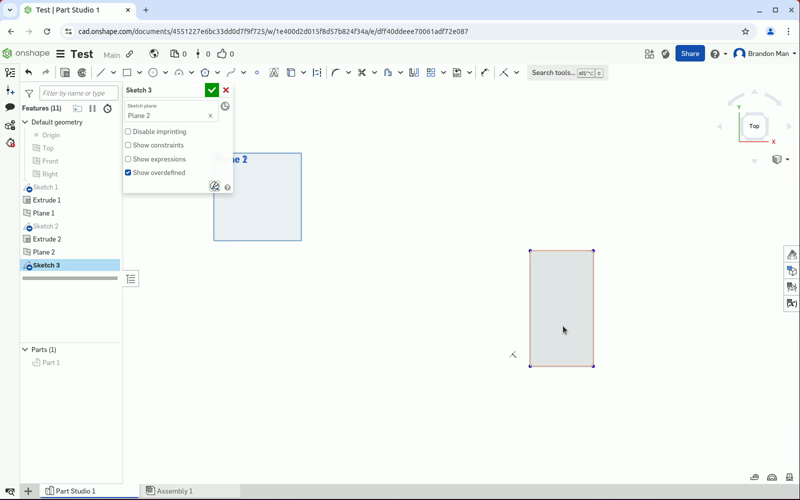
scroll(6)
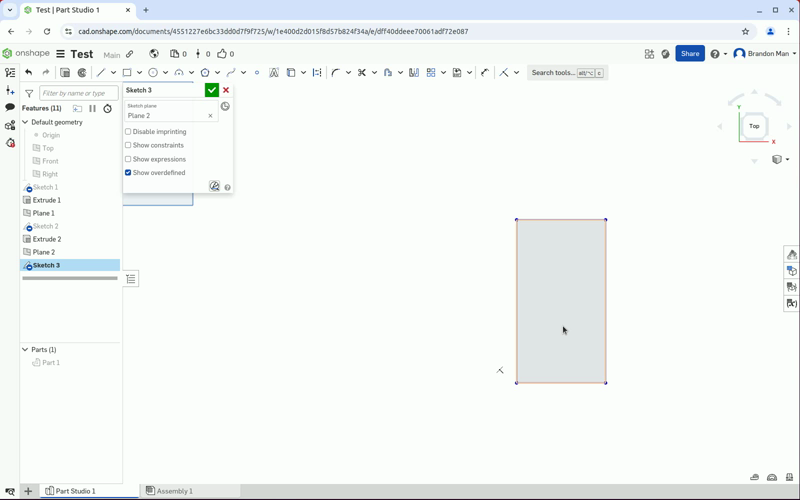
scroll(6)
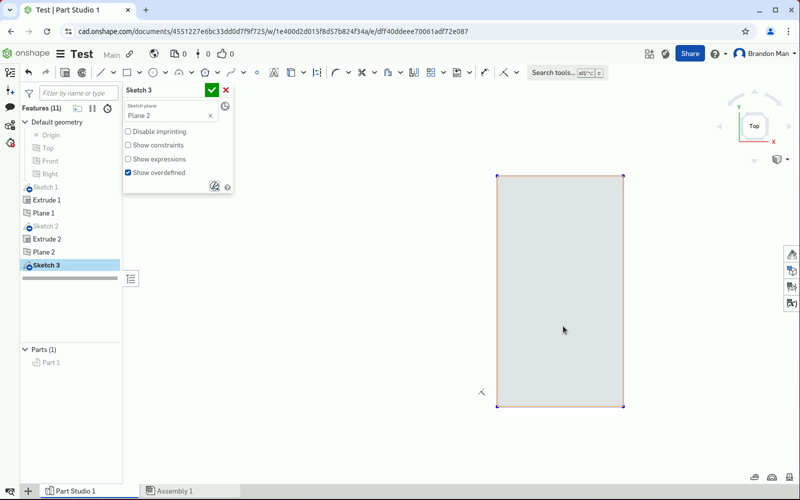
scroll(6)
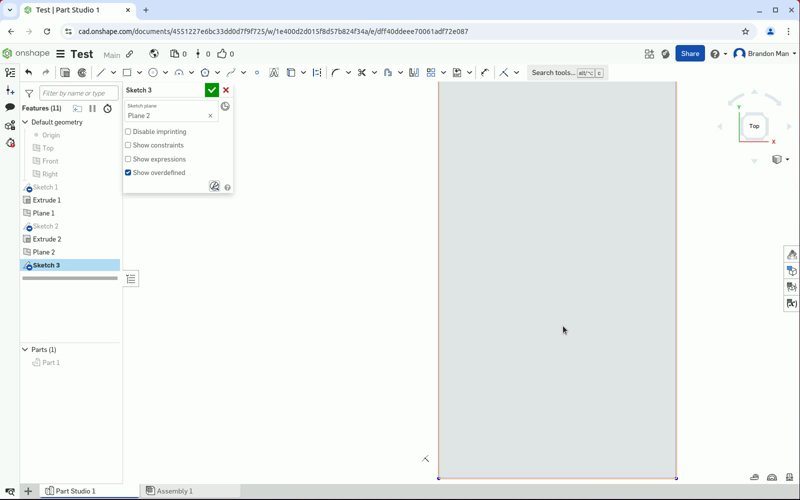
click(563, 325)
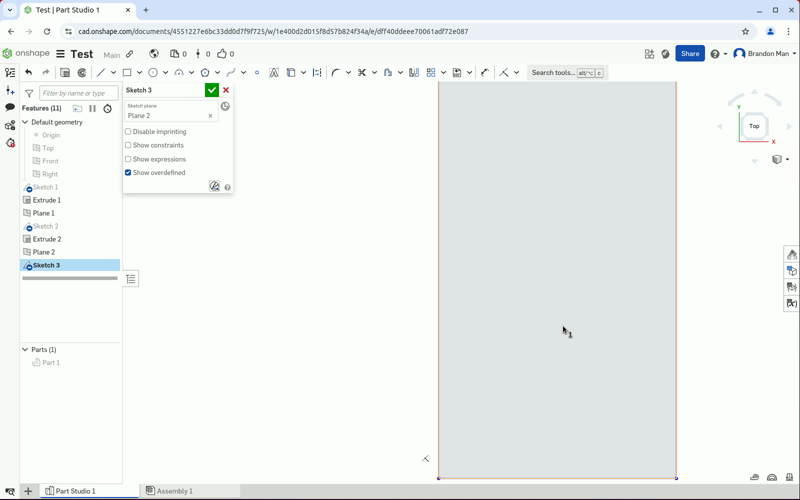
scroll(-6)
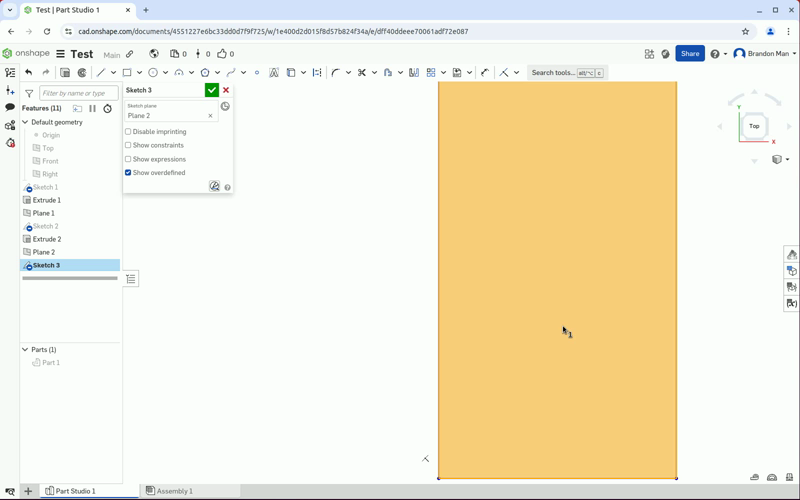
scroll(-6)
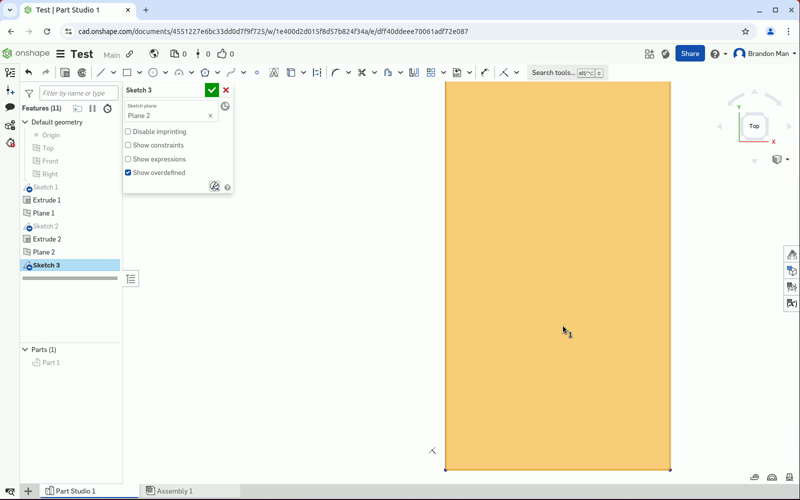
scroll(-6)
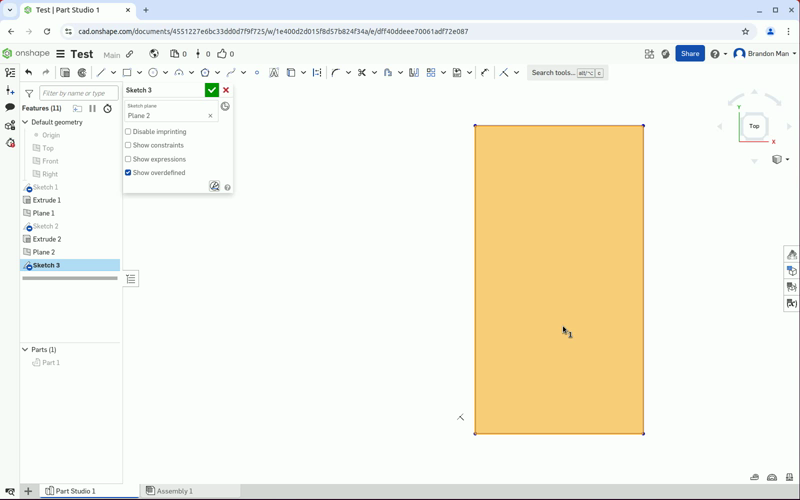
scroll(-6)
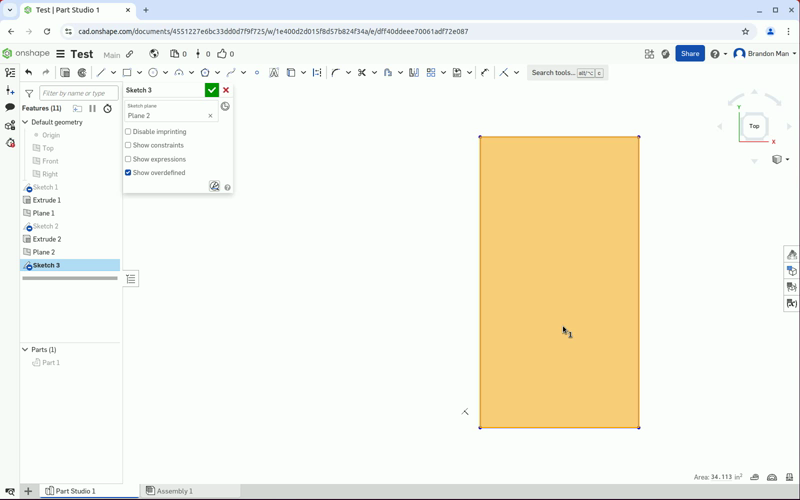
scroll(-6)
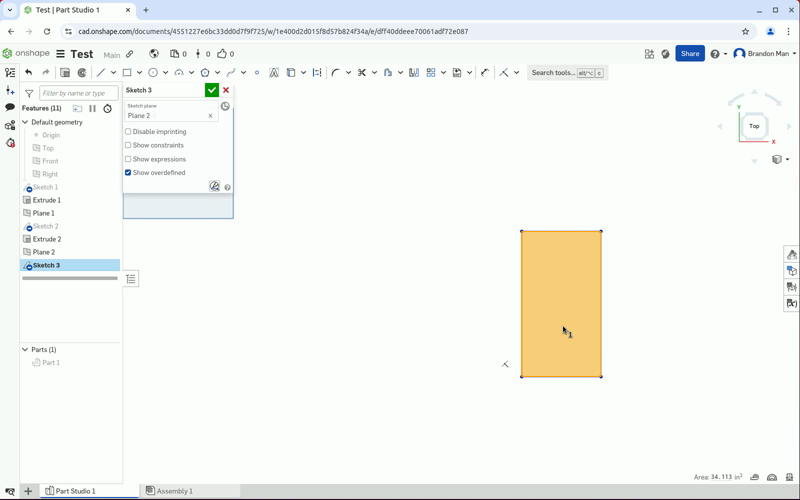
scroll(-6)
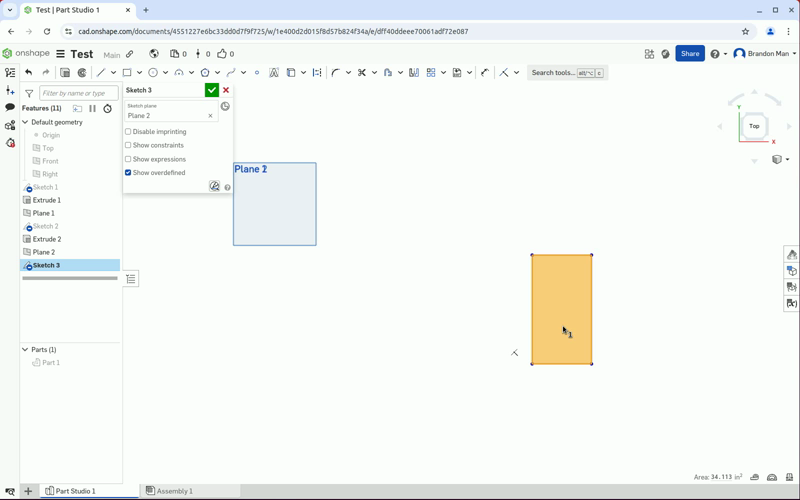
scroll(-6)
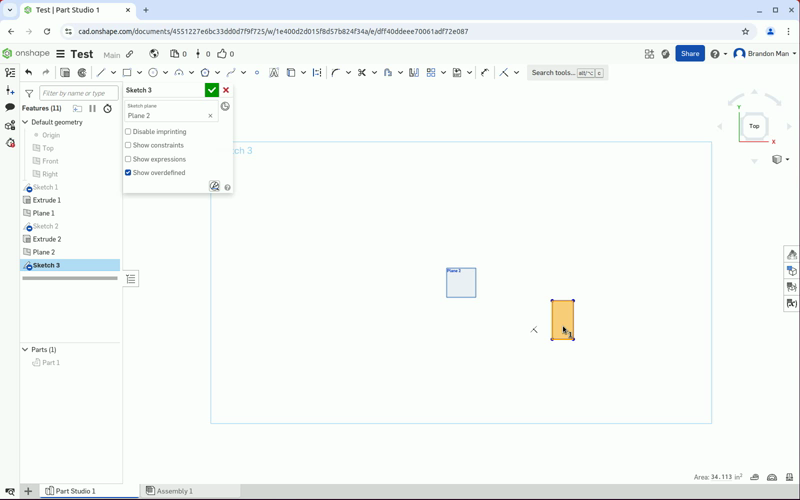
mouse_move(73, 352)
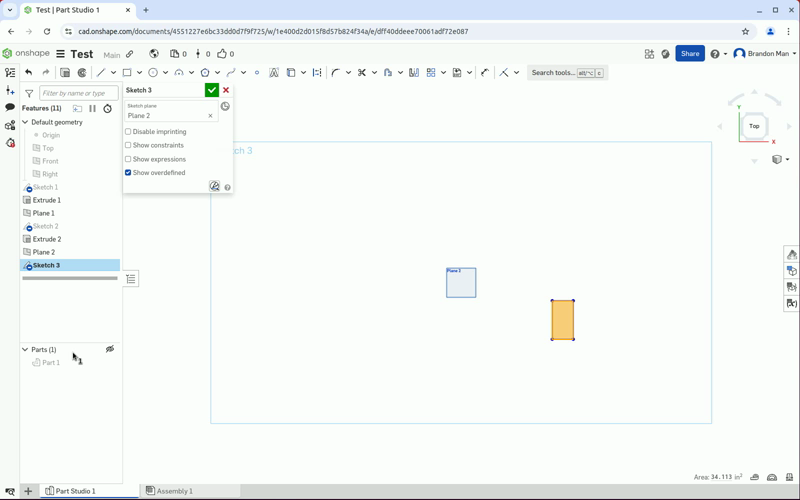
key(shift+y)
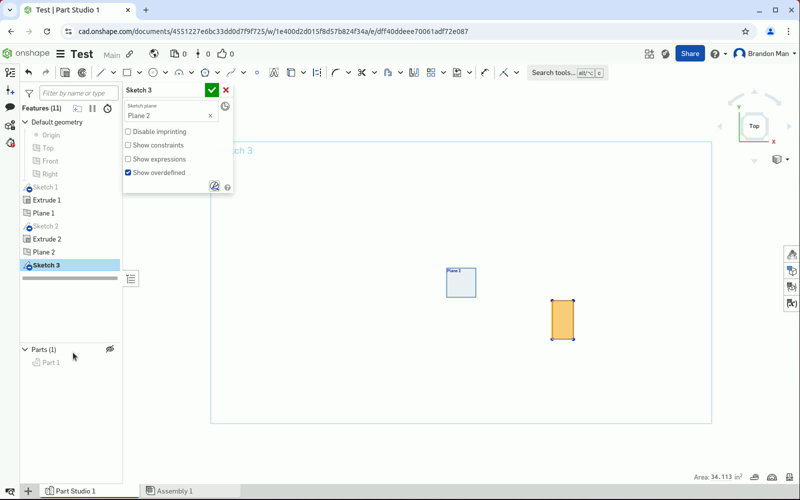
key(shift+e)
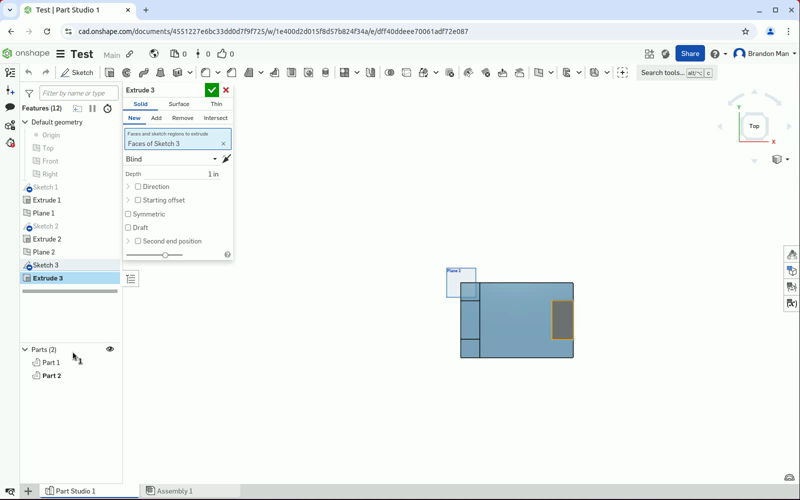
mouse_move(143, 106)
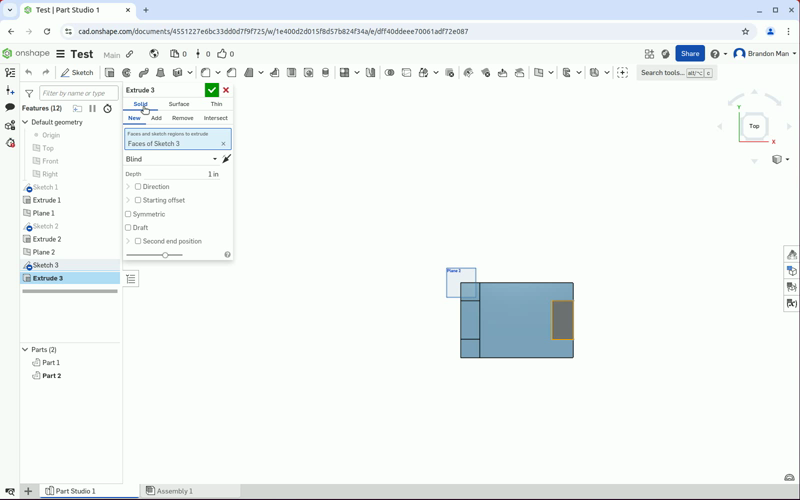
click(143, 106)
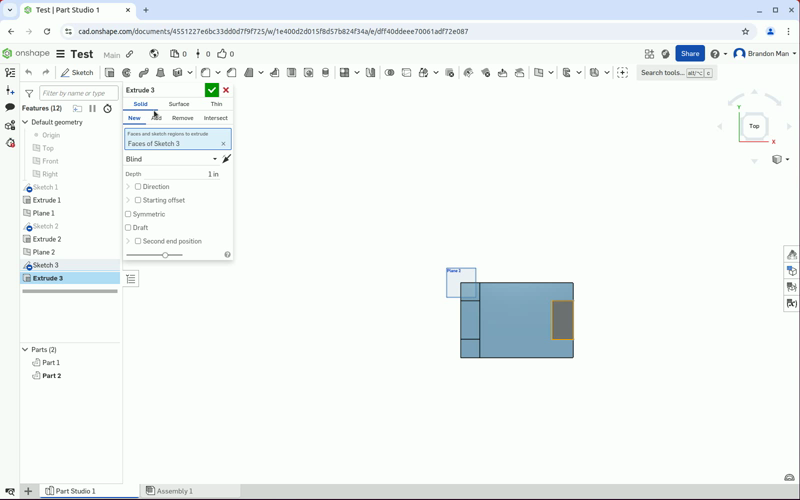
mouse_move(186, 120)
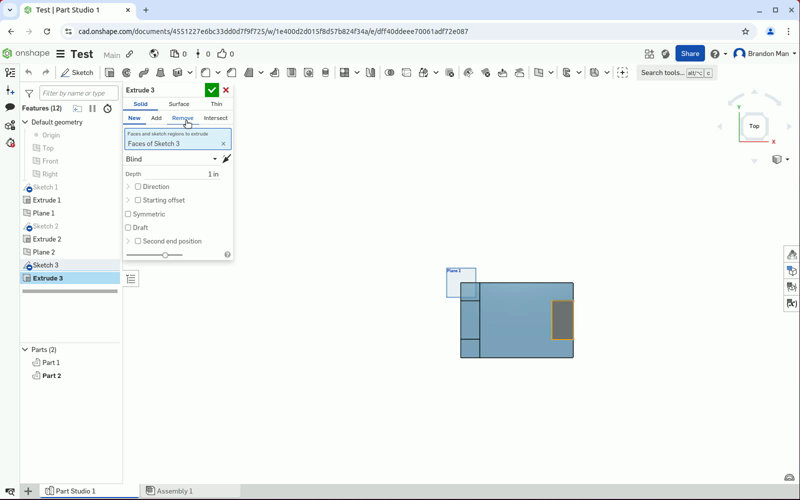
click(186, 120)
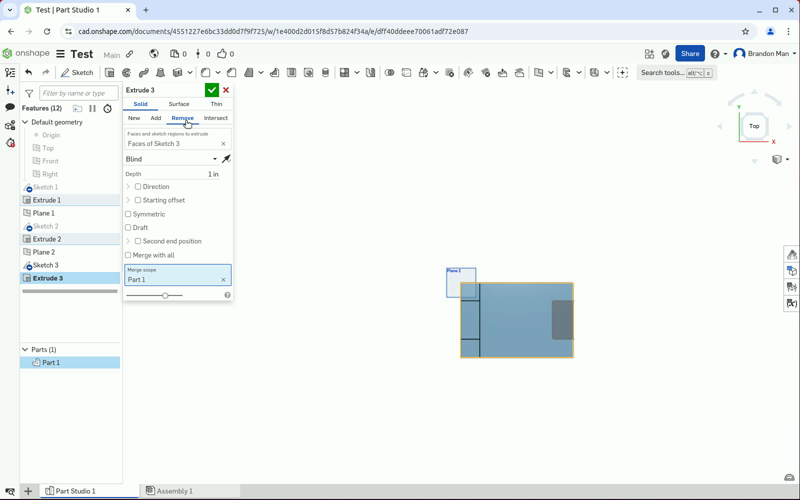
key(tab, 4)
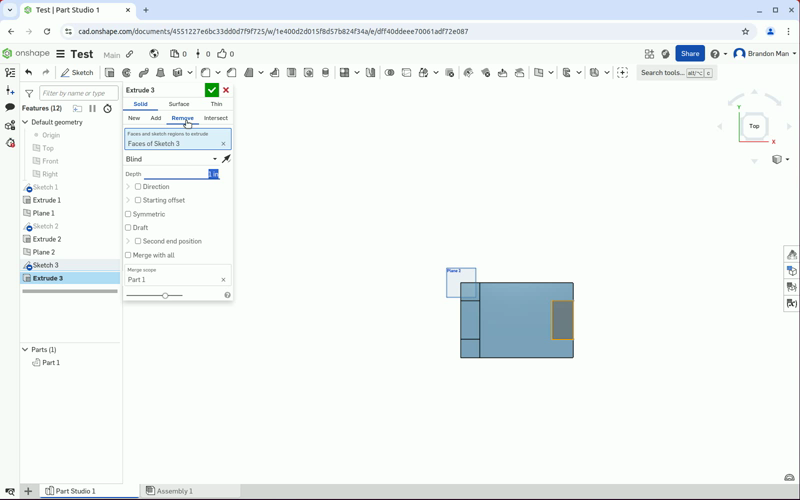
text(7.703)
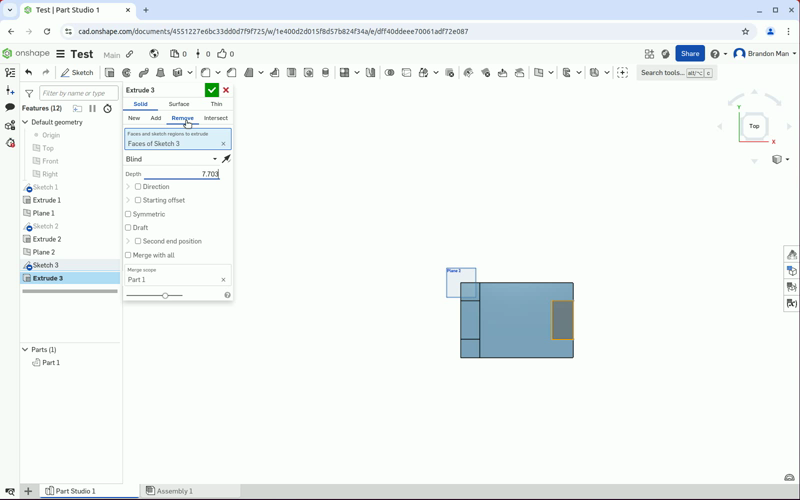
key(tab, 6)
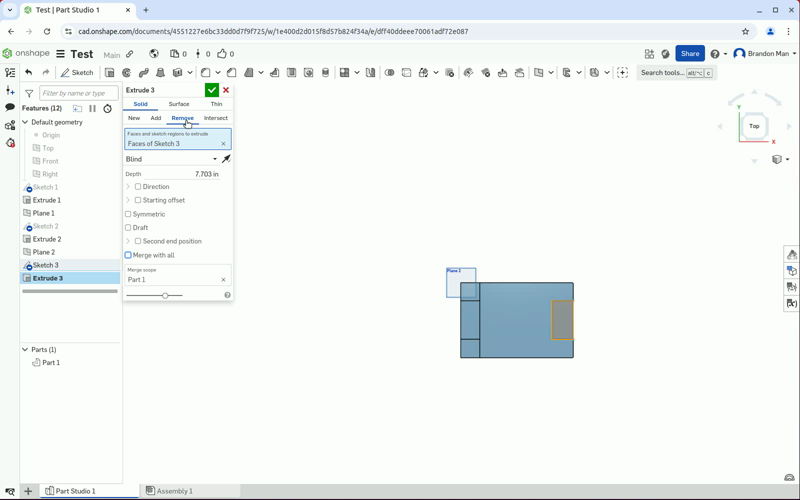
key(space)
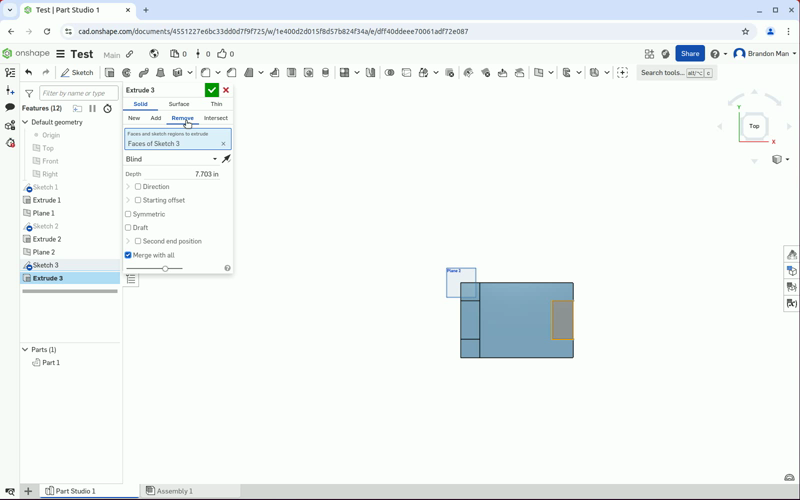
key(enter)
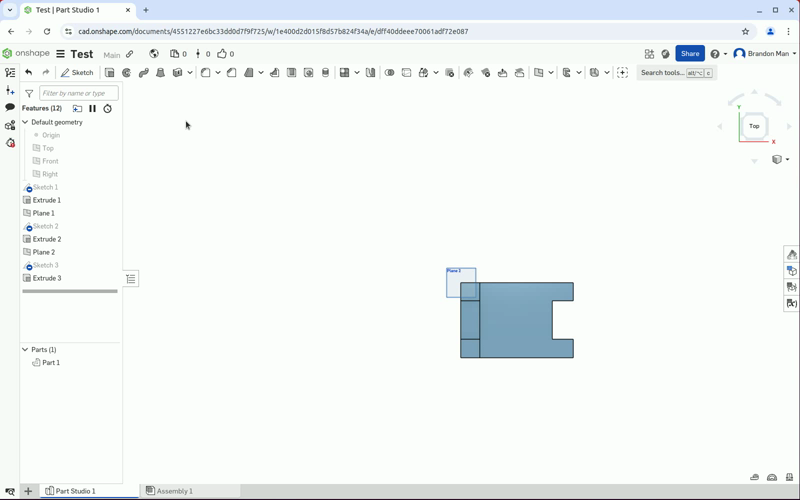
key(shift+h)
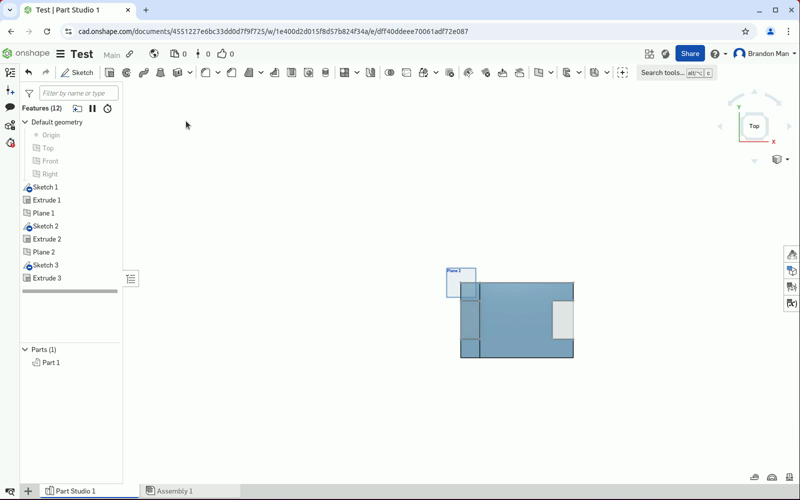
key(shift+h)
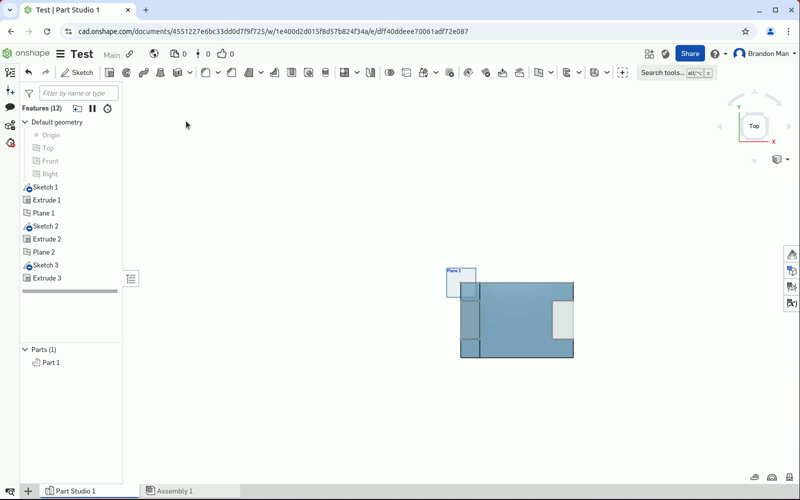
key(shift+7)
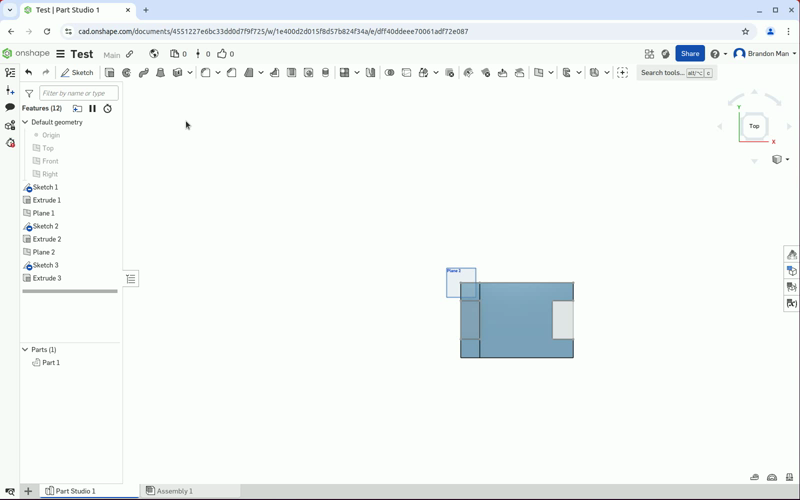
key(up, 3)
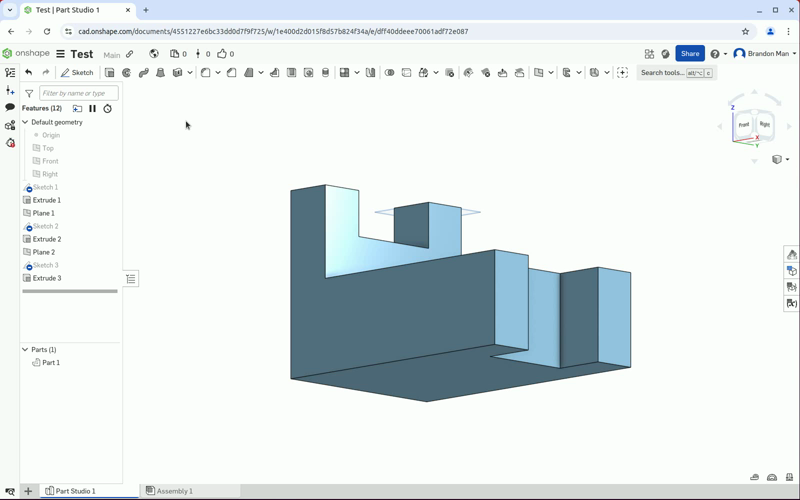
key(left, 3)
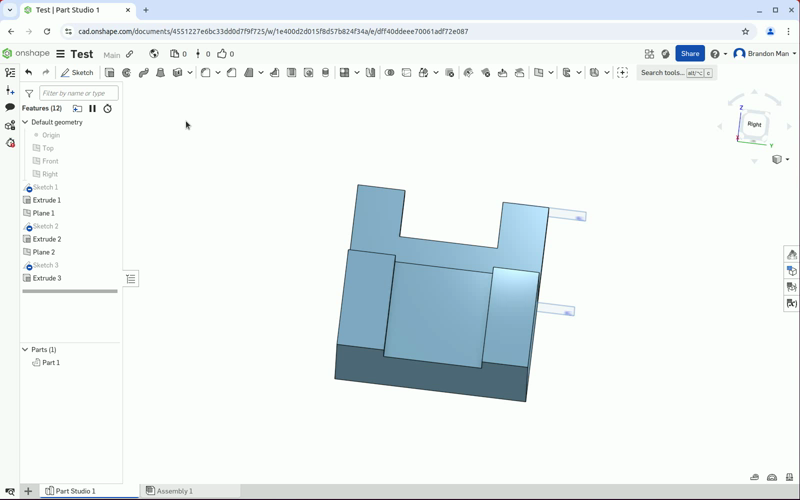
key(right, 3)
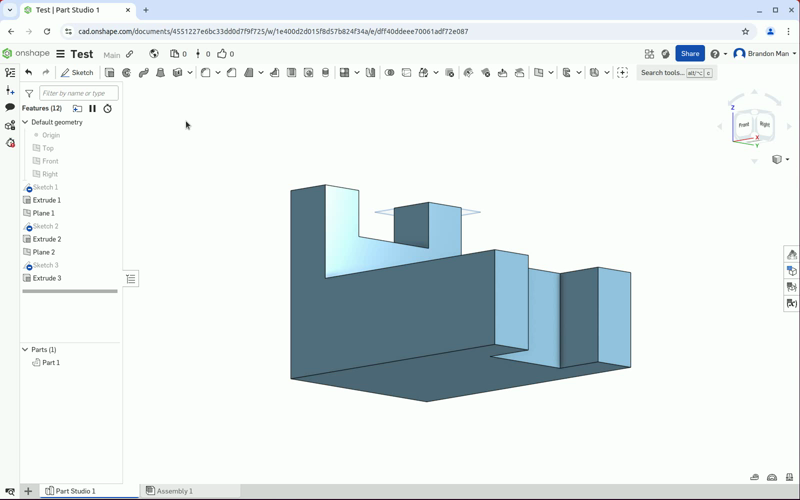
key(down, 3)
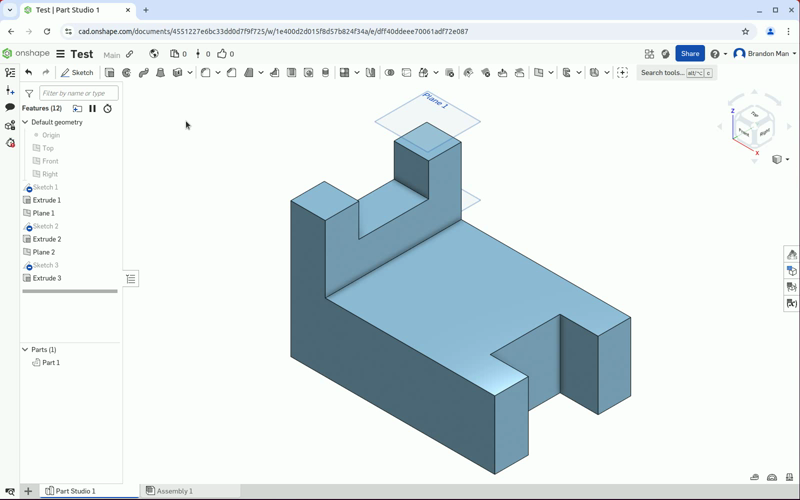
mouse_move(73, 189)
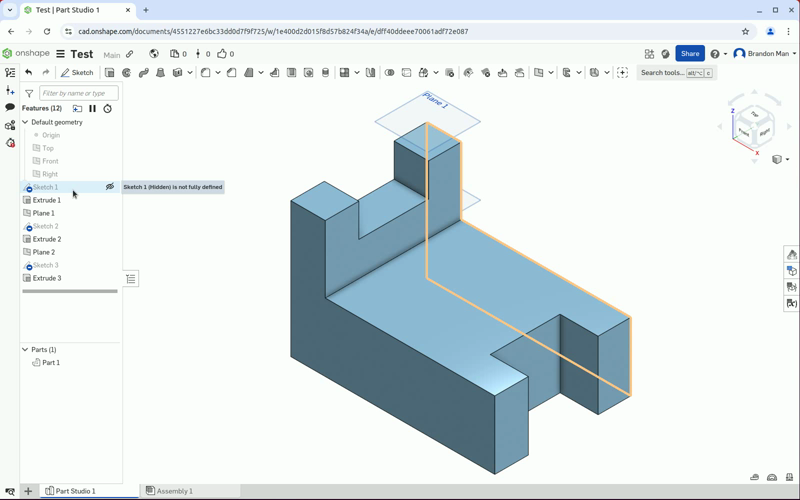
click(73, 189)